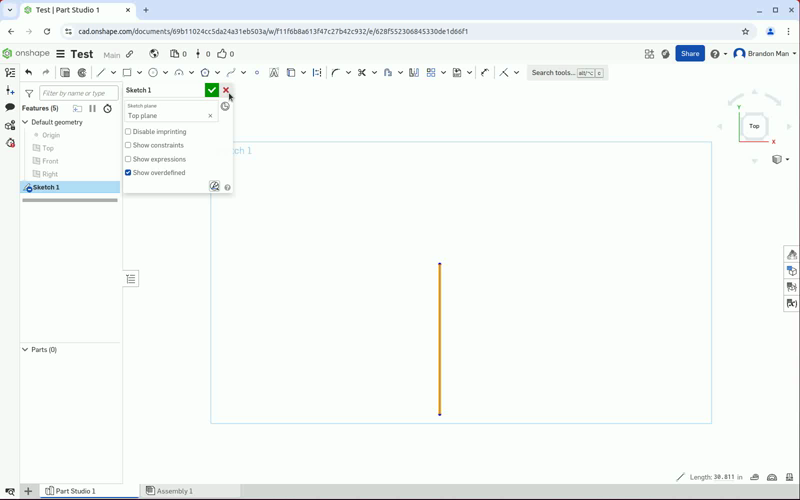
key(shift+h)
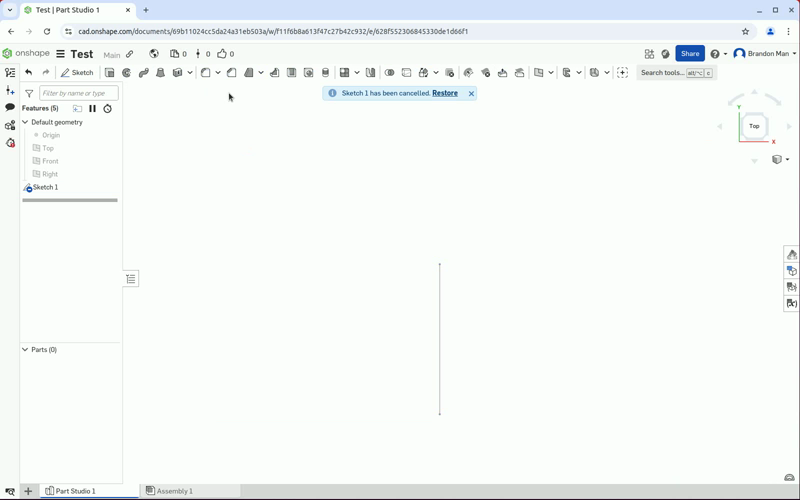
key(shift+s)
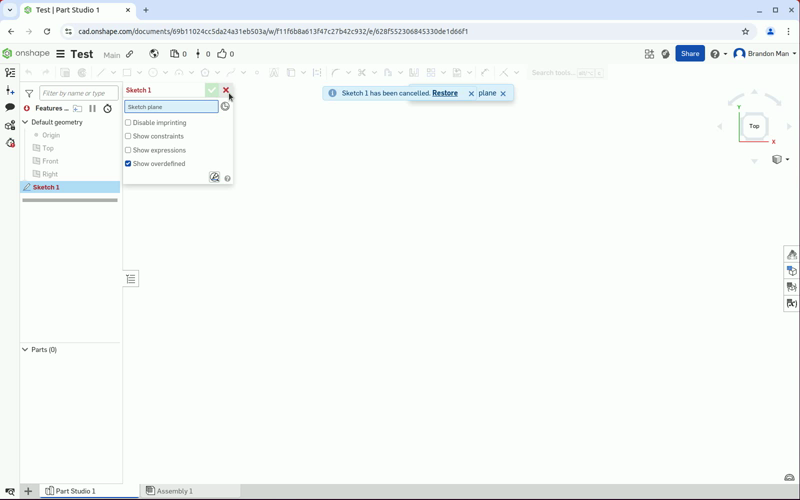
mouse_move(73, 150)
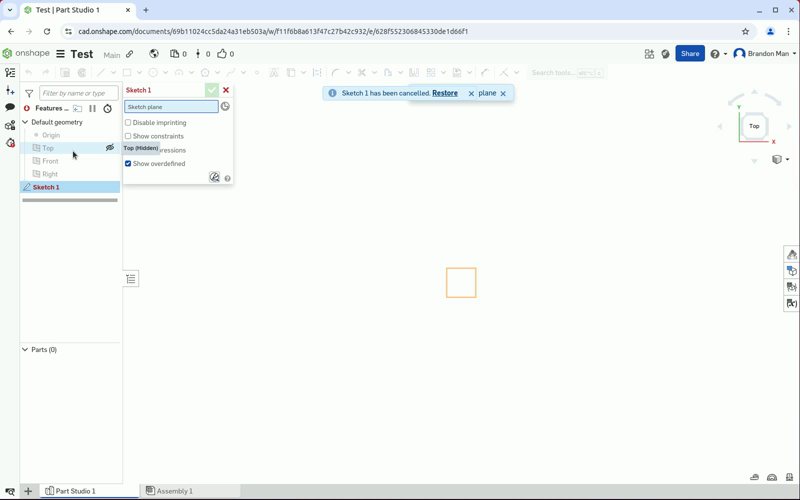
click(73, 150)
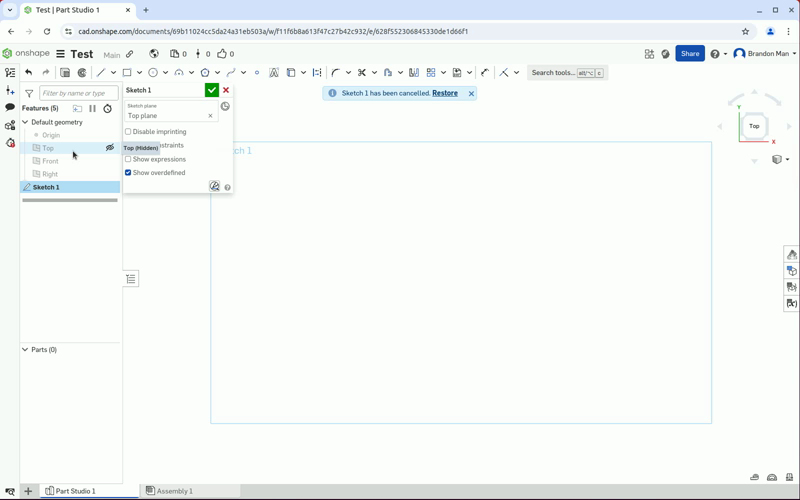
mouse_move(73, 352)
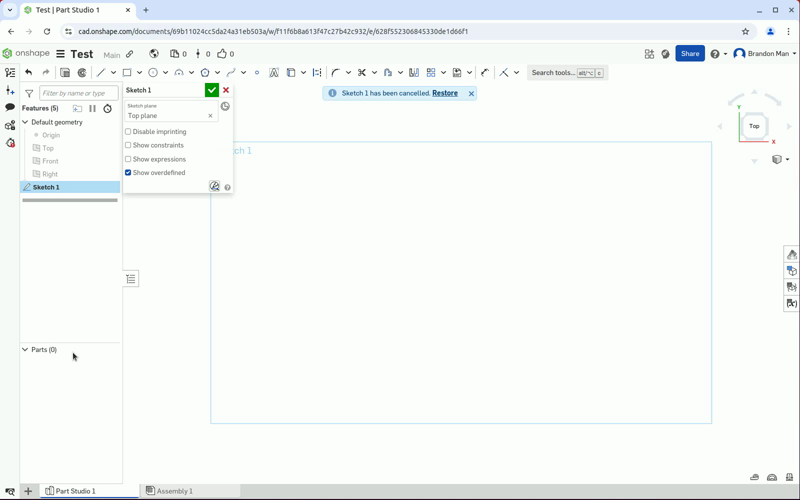
key(y)
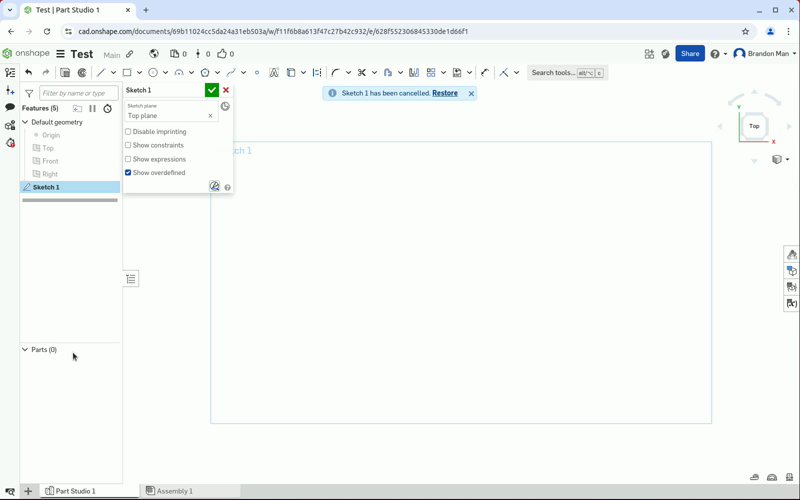
key(l)
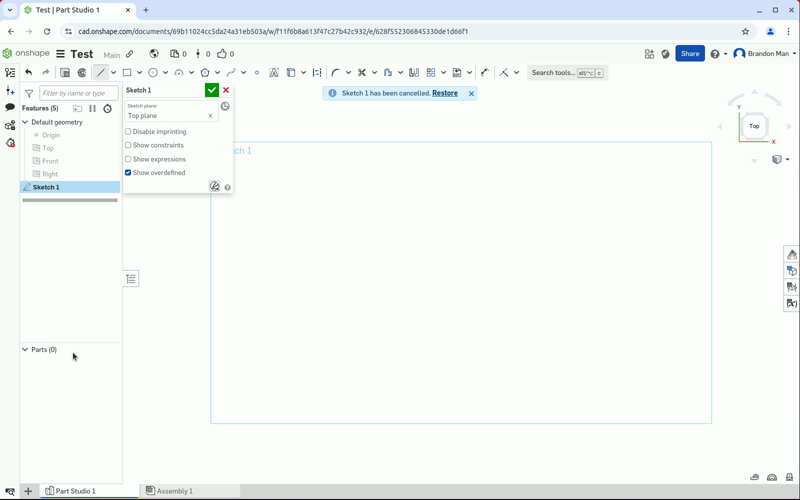
key_down(shift)
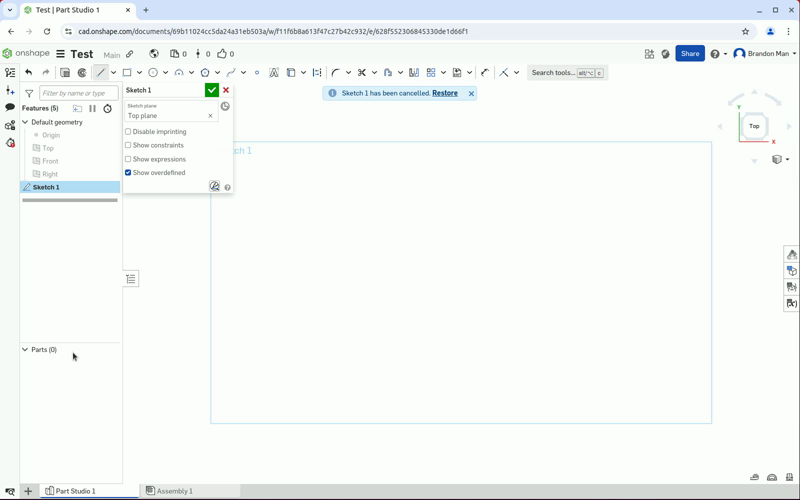
mouse_move(390, 245)
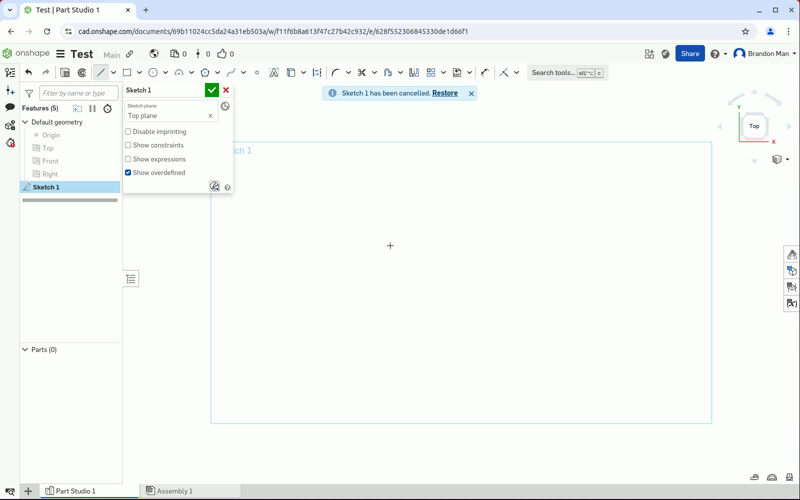
click(390, 245)
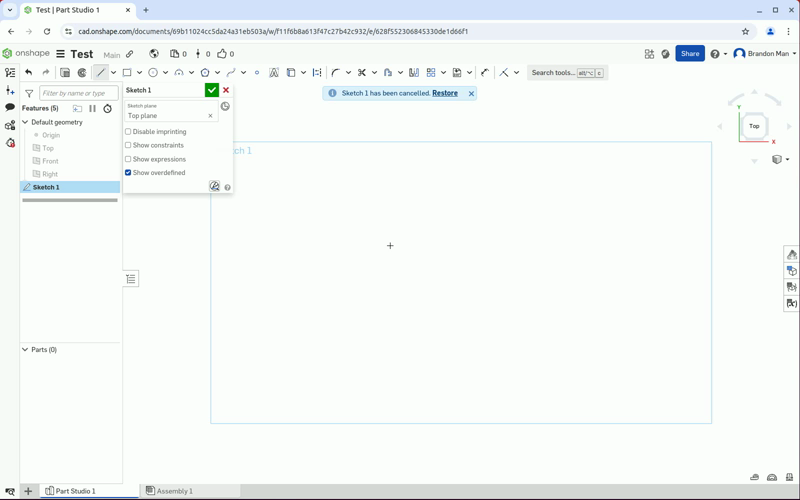
key_up(shift)
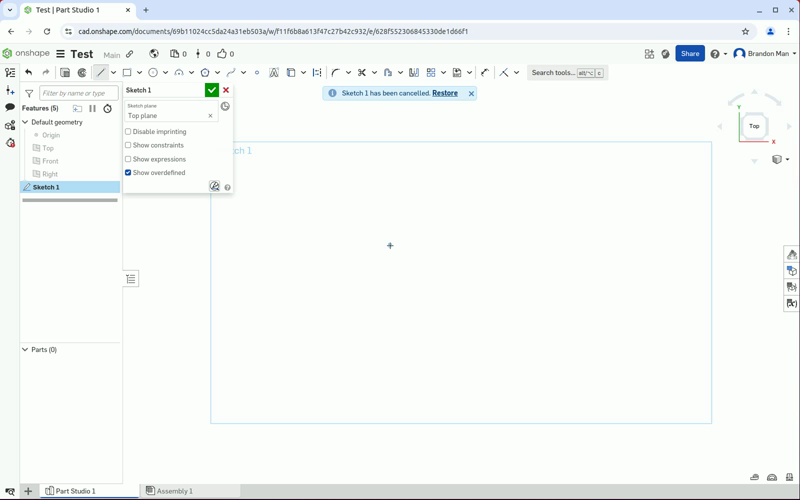
key_down(shift)
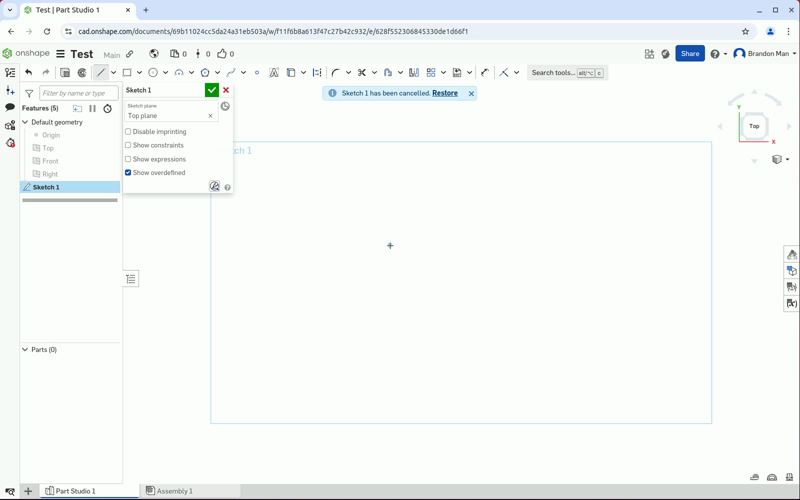
mouse_move(465, 245)
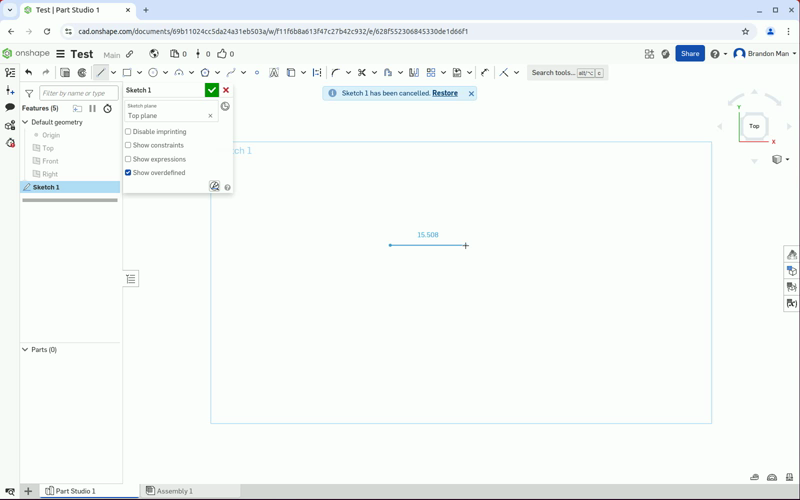
click(465, 245)
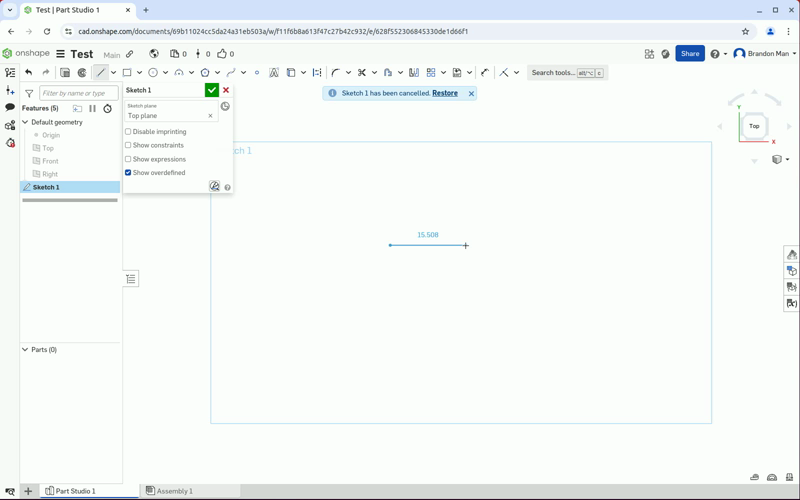
key_up(shift)
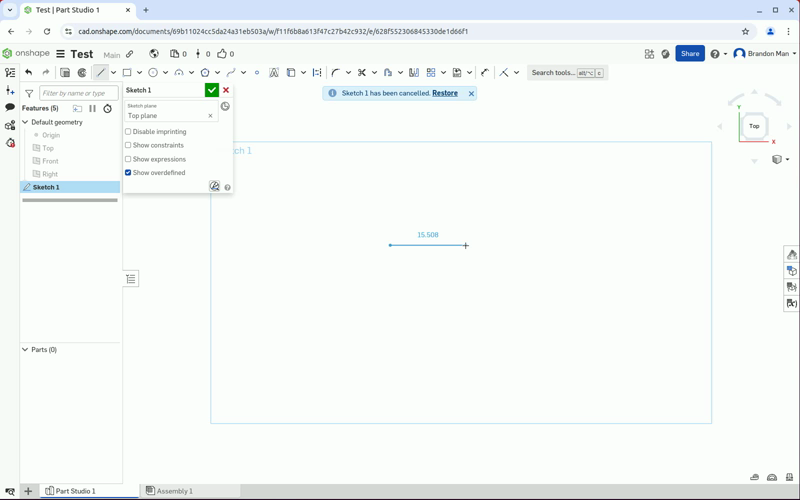
key_down(shift)
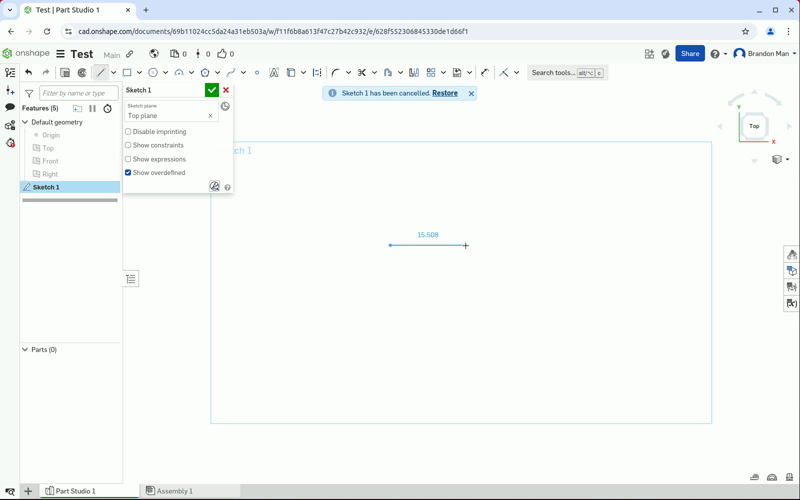
mouse_move(495, 245)
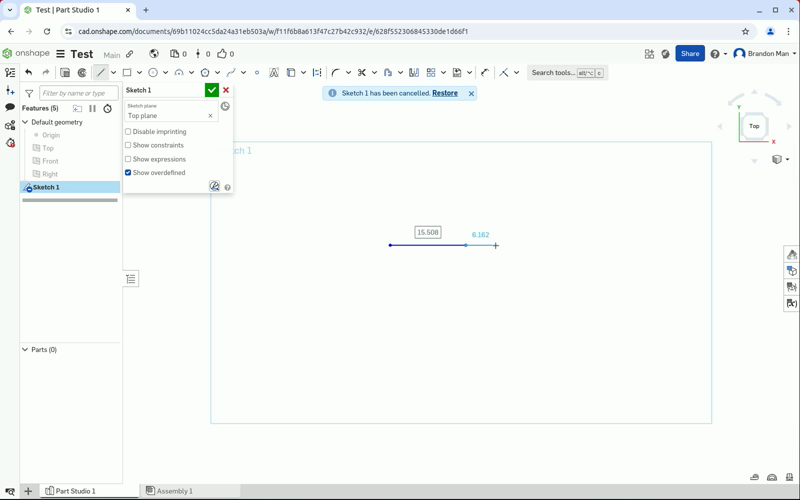
mouse_move(465, 219)
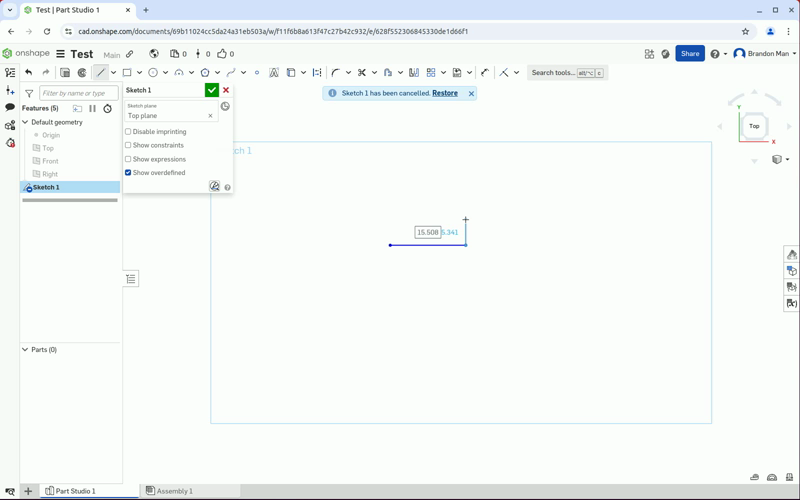
click(465, 219)
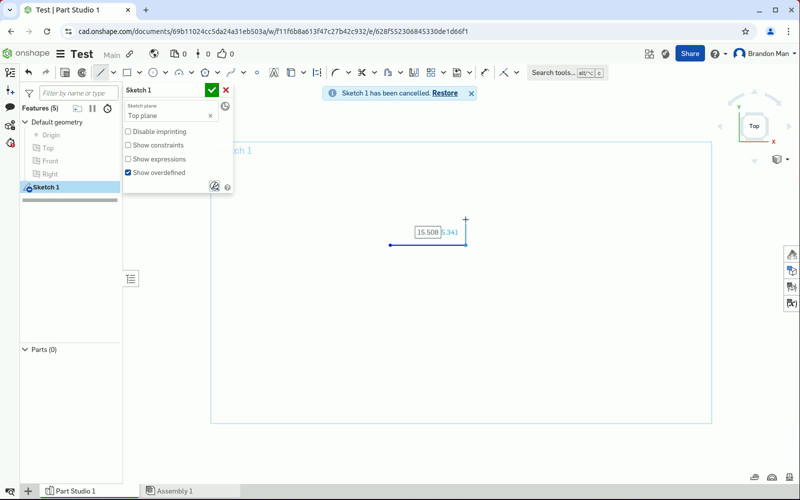
key_up(shift)
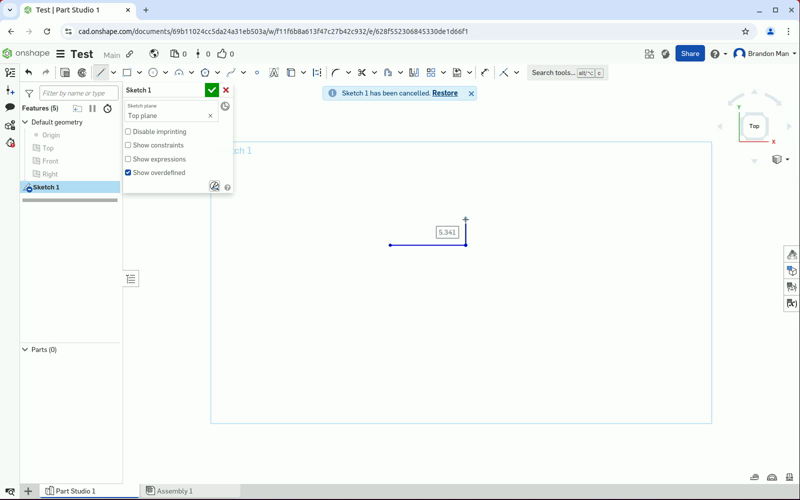
key_down(shift)
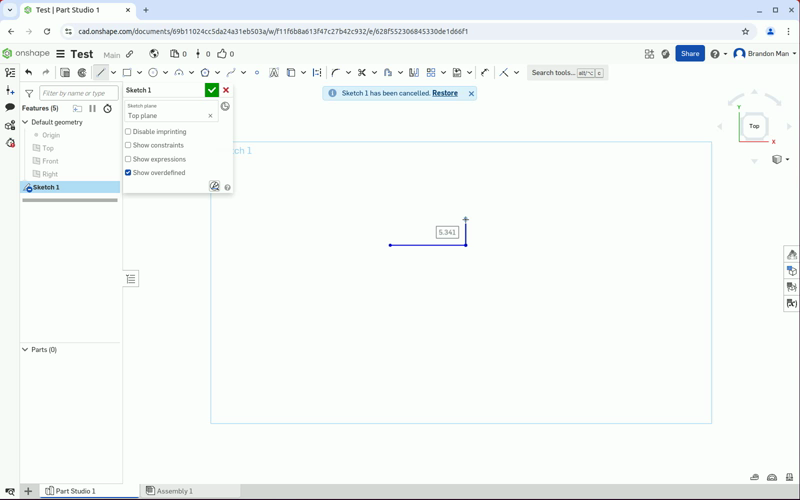
mouse_move(495, 219)
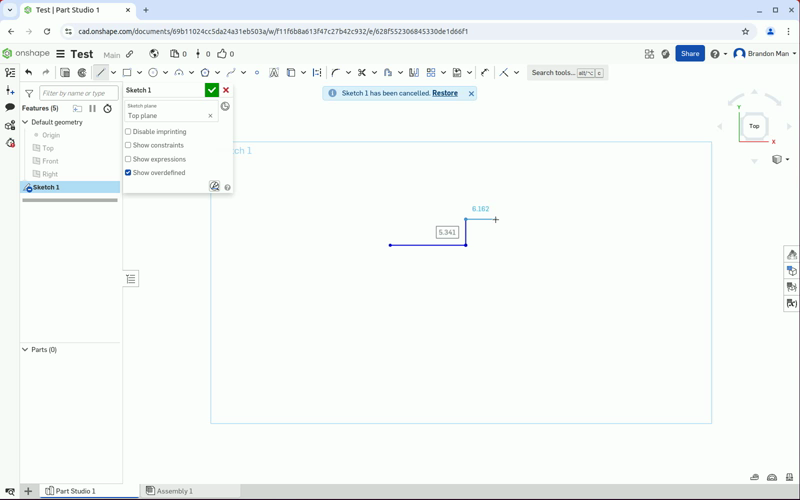
mouse_move(451, 219)
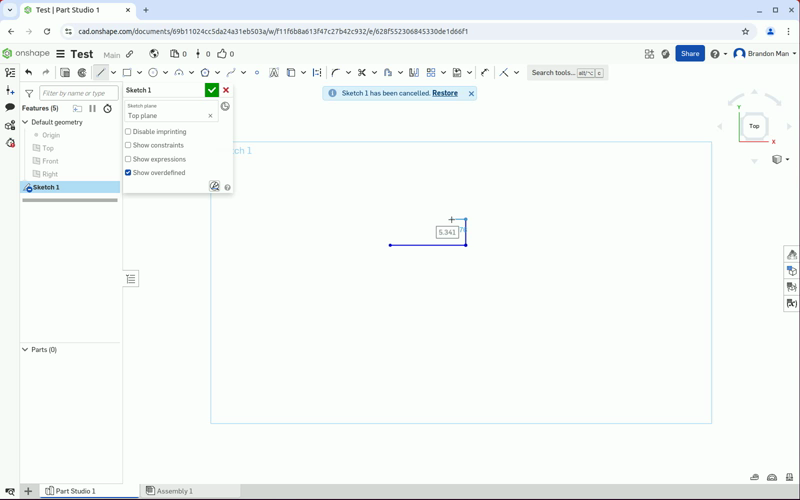
click(451, 219)
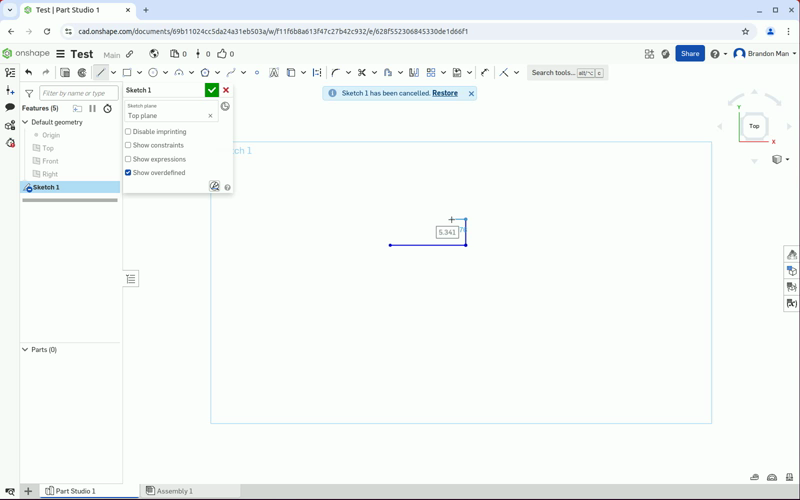
key_up(shift)
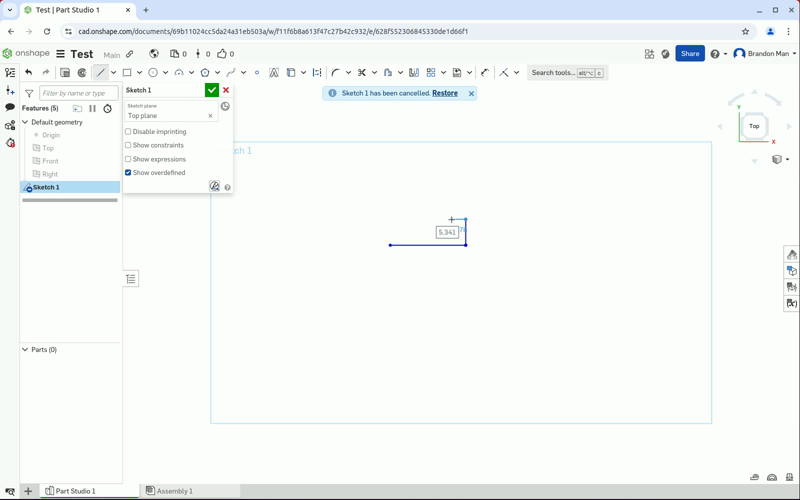
key_down(shift)
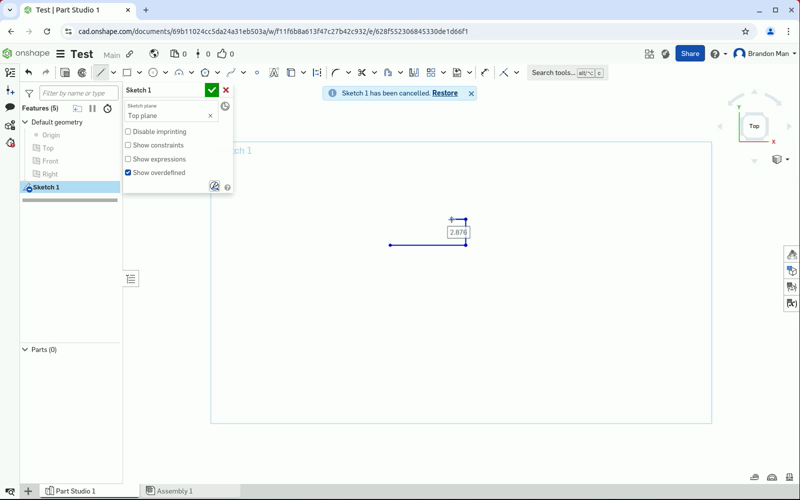
mouse_move(481, 219)
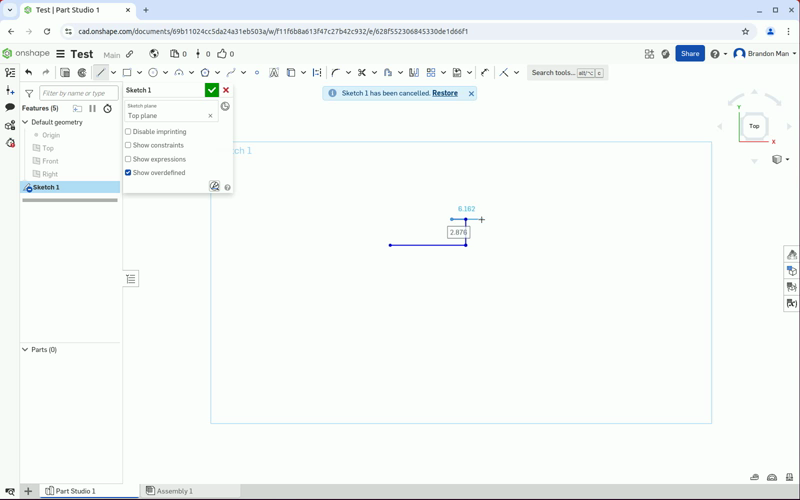
mouse_move(451, 196)
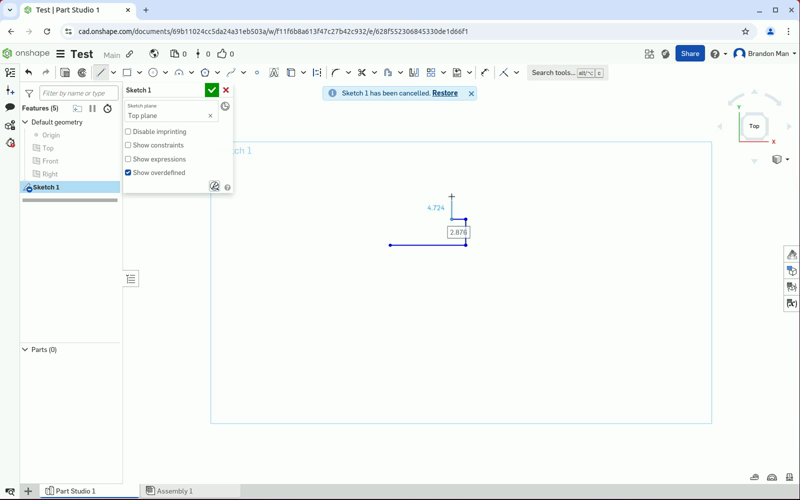
click(451, 196)
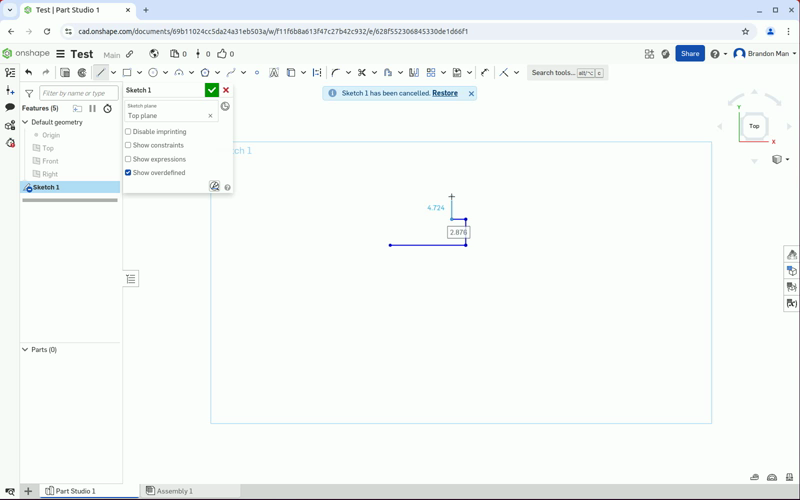
key_up(shift)
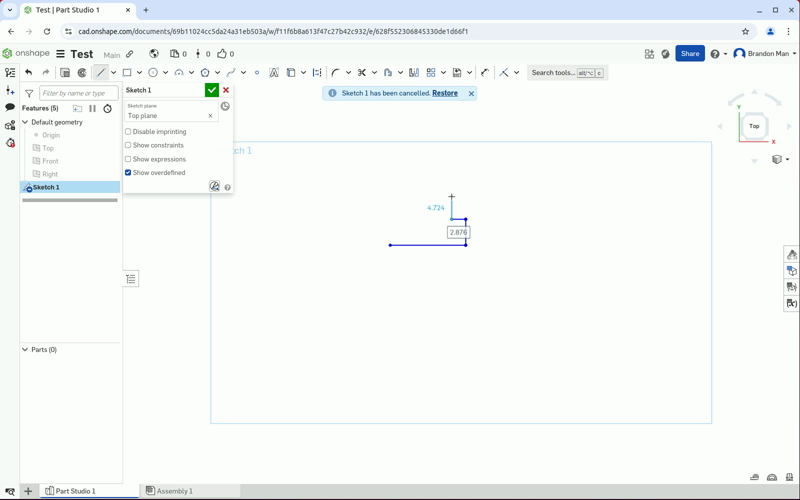
key_down(shift)
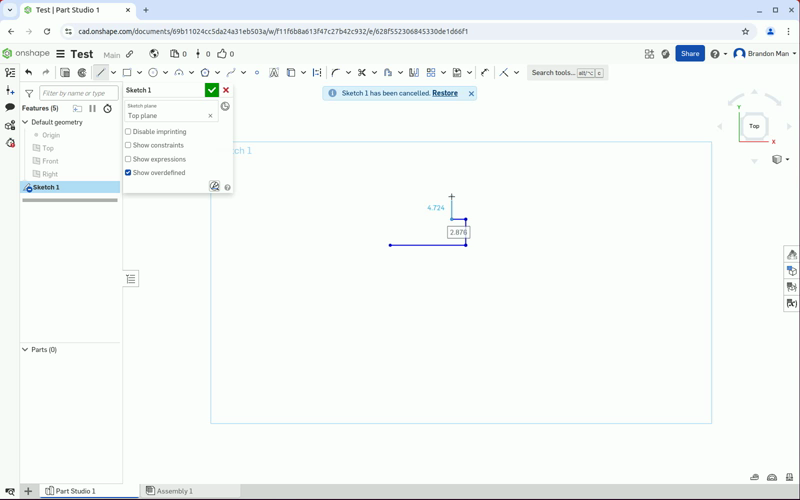
mouse_move(481, 196)
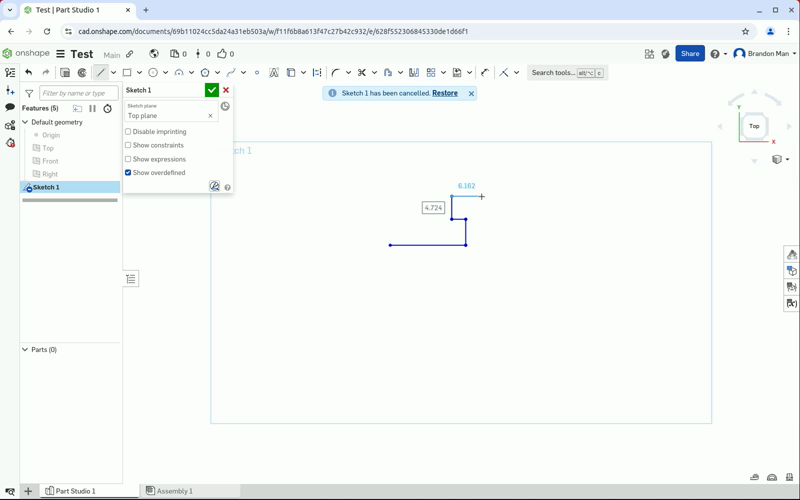
mouse_move(465, 196)
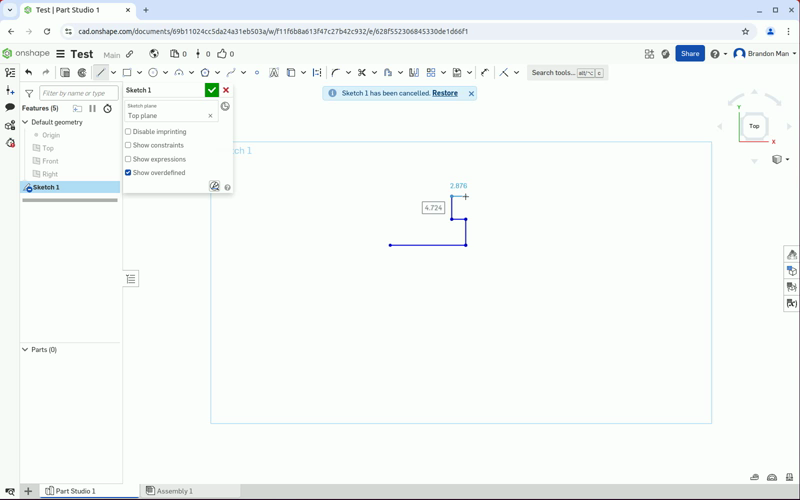
click(465, 196)
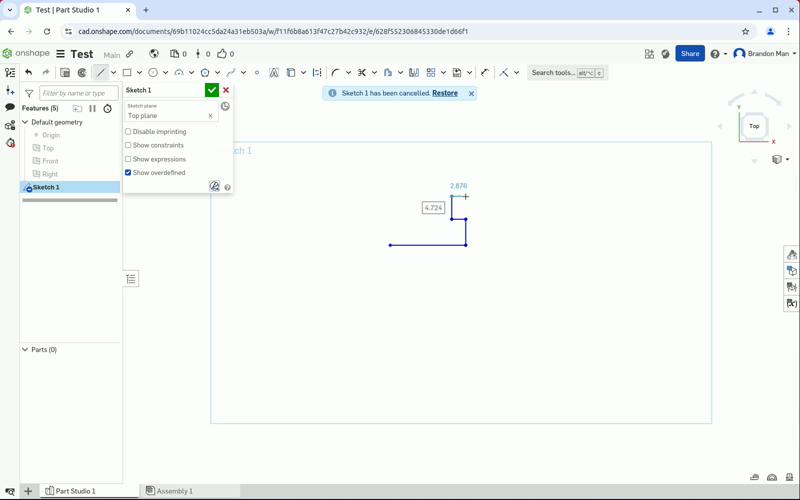
key_up(shift)
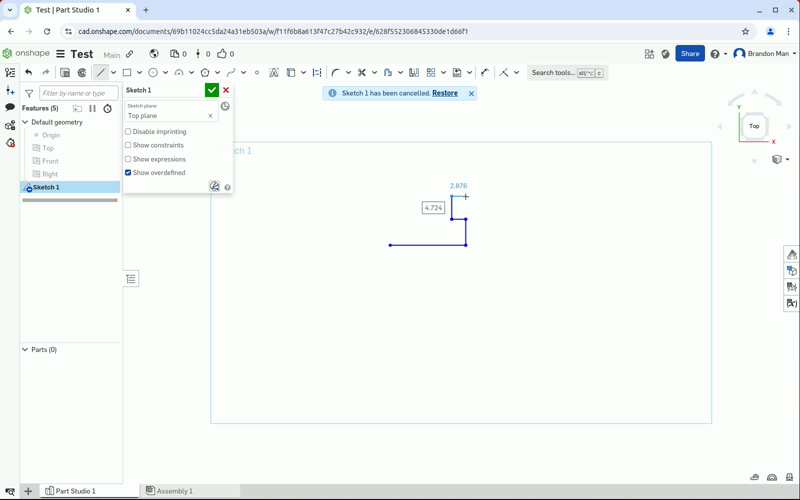
key_down(shift)
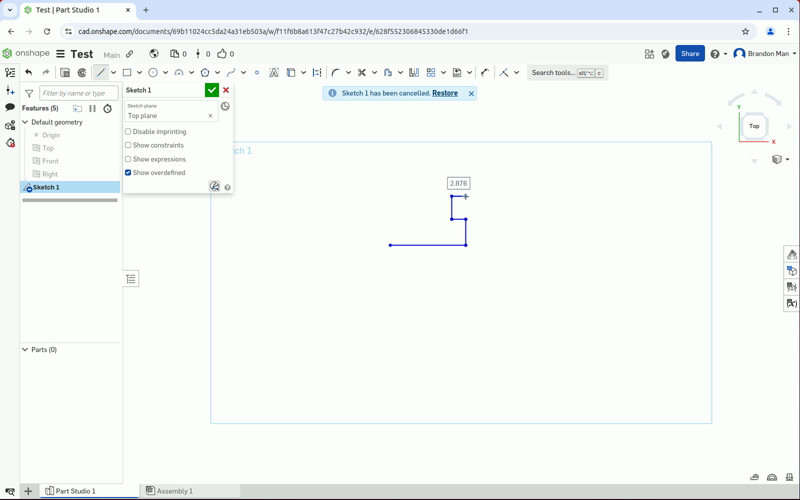
mouse_move(495, 196)
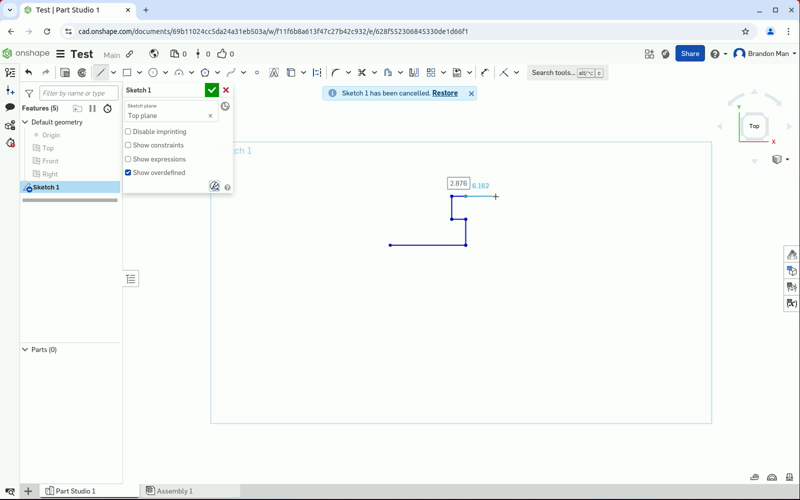
mouse_move(465, 170)
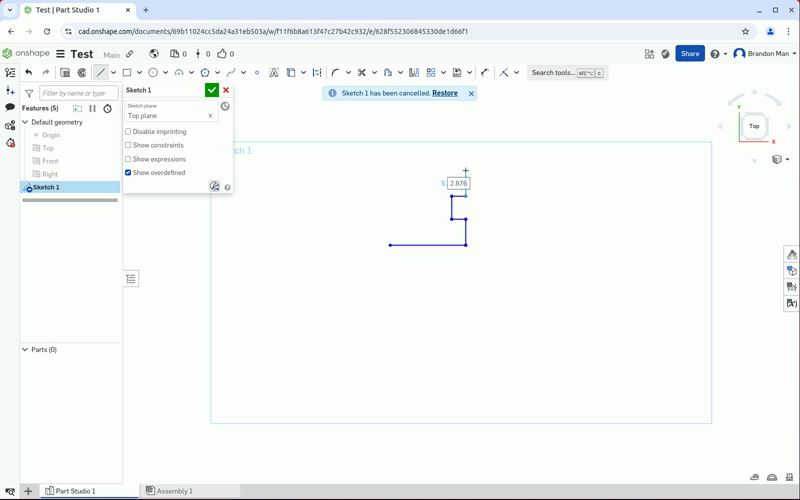
click(465, 170)
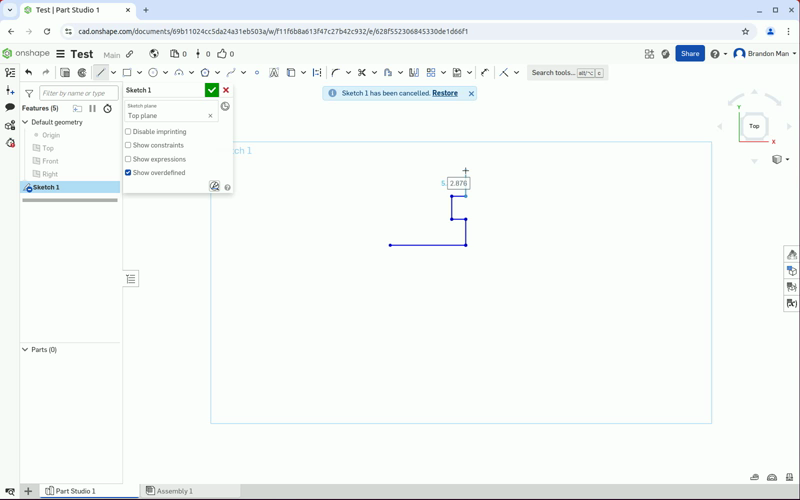
key_up(shift)
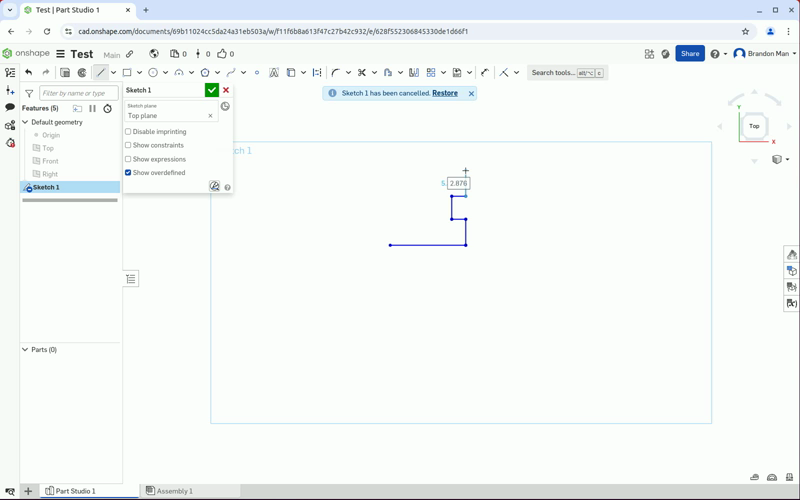
key_down(shift)
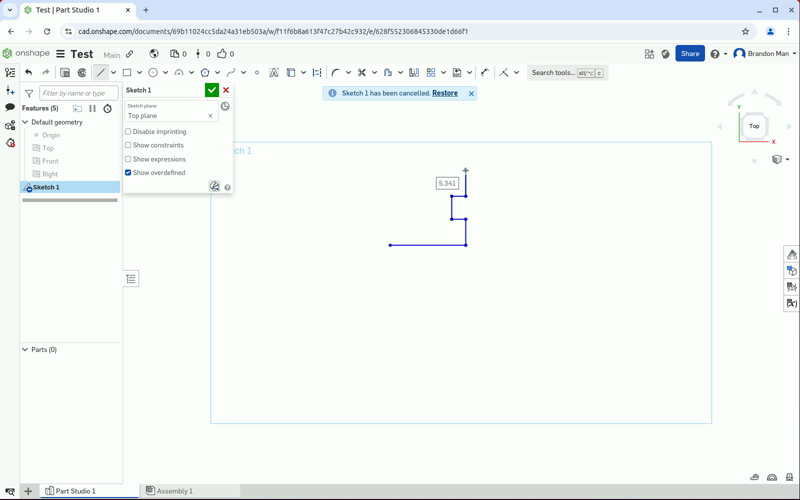
mouse_move(390, 170)
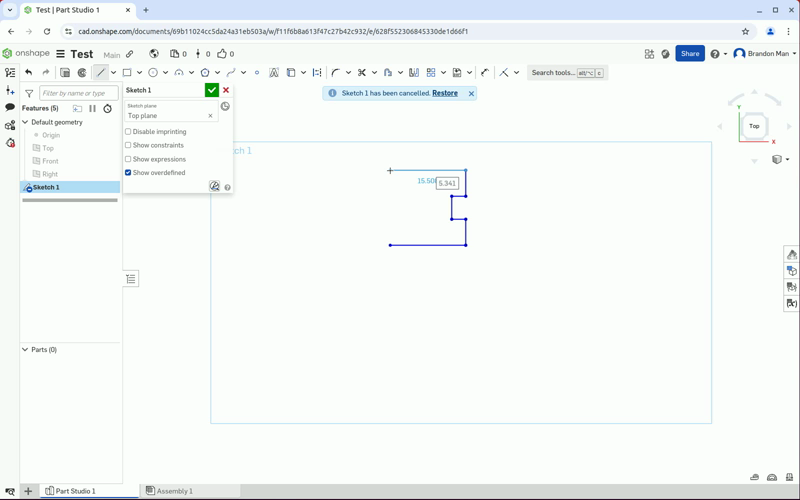
click(390, 170)
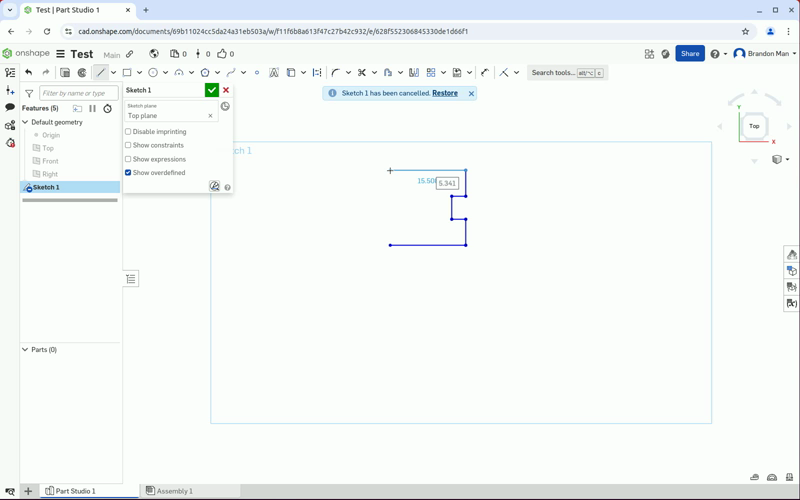
key_up(shift)
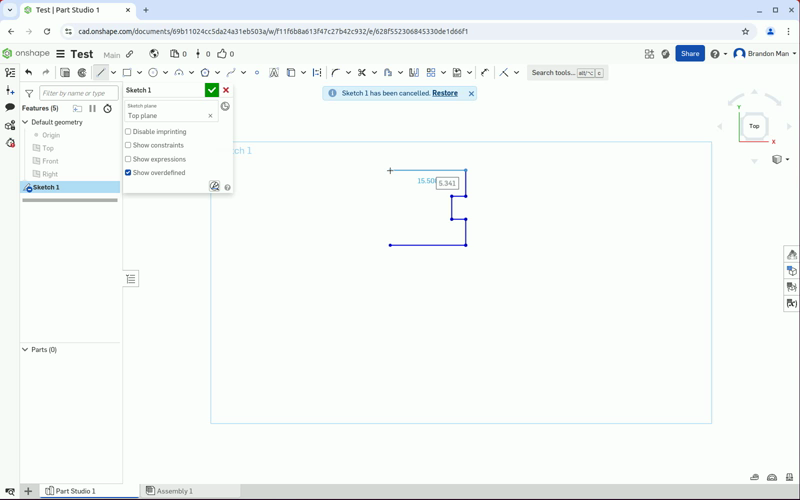
key_down(shift)
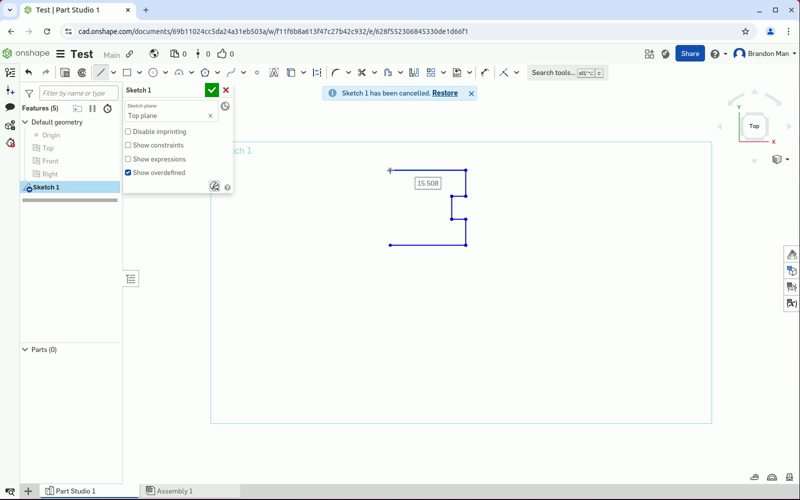
mouse_move(420, 170)
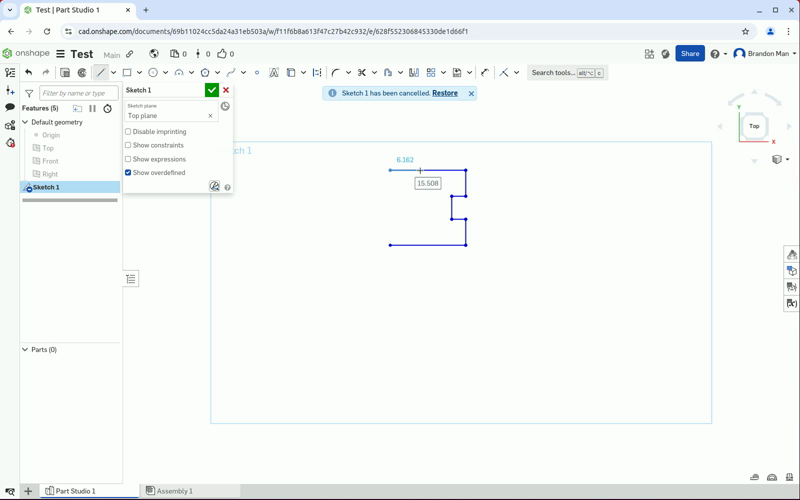
mouse_move(390, 196)
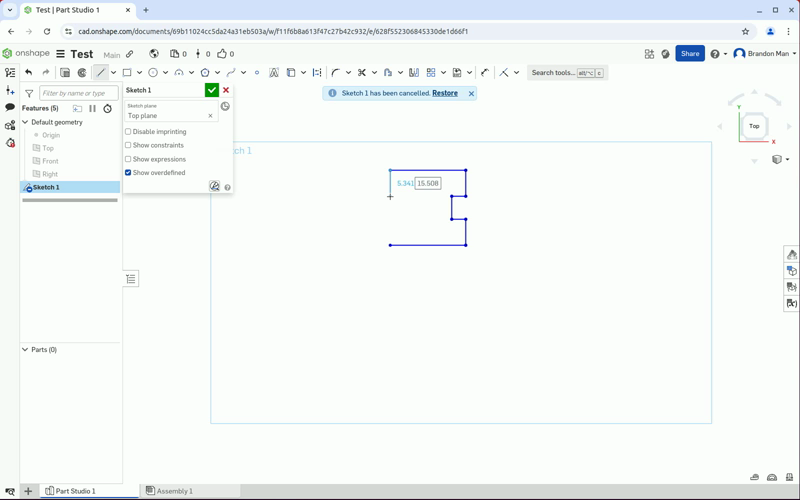
click(390, 196)
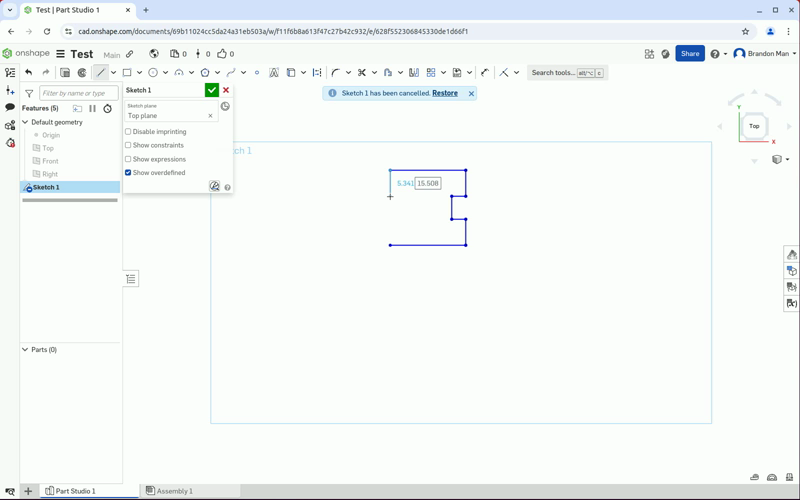
key_up(shift)
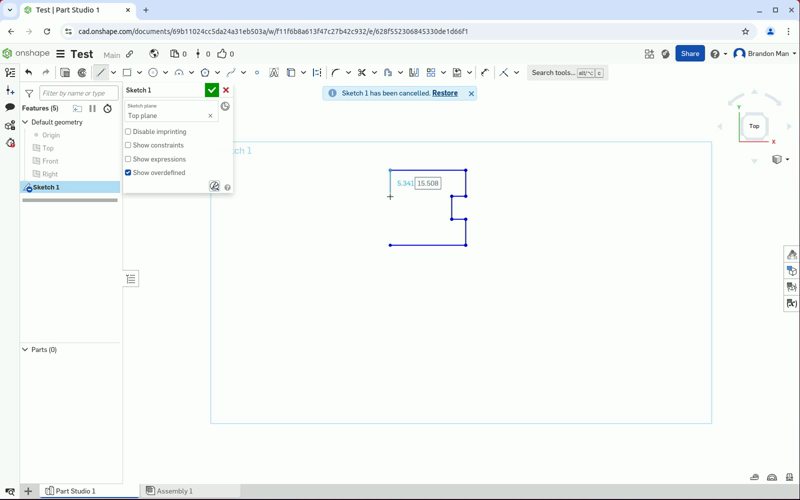
key_down(shift)
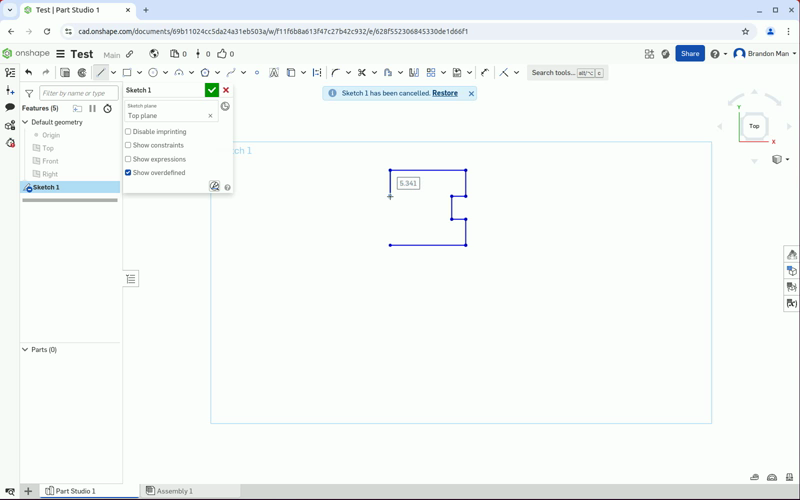
mouse_move(420, 196)
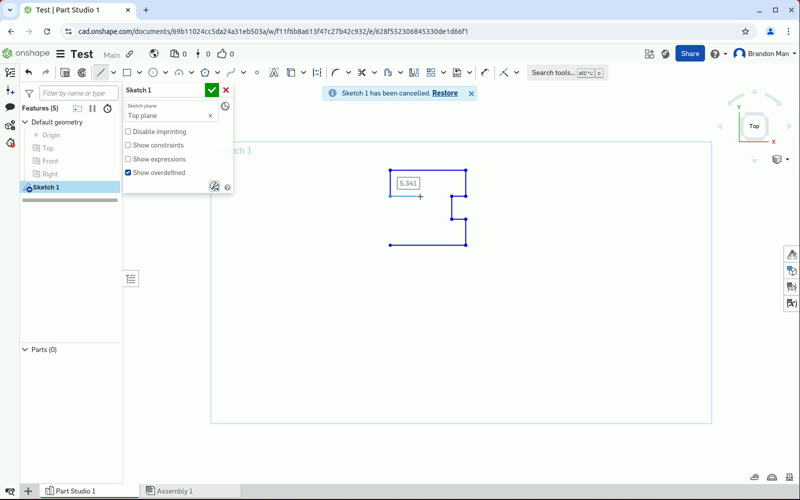
mouse_move(404, 196)
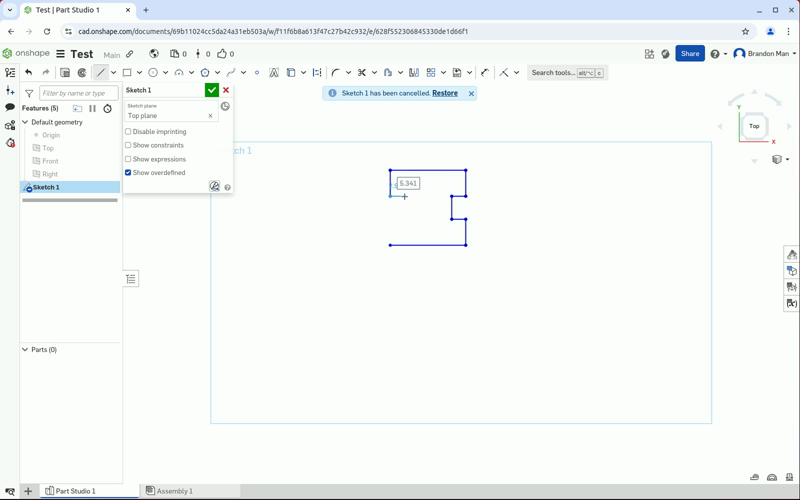
click(404, 196)
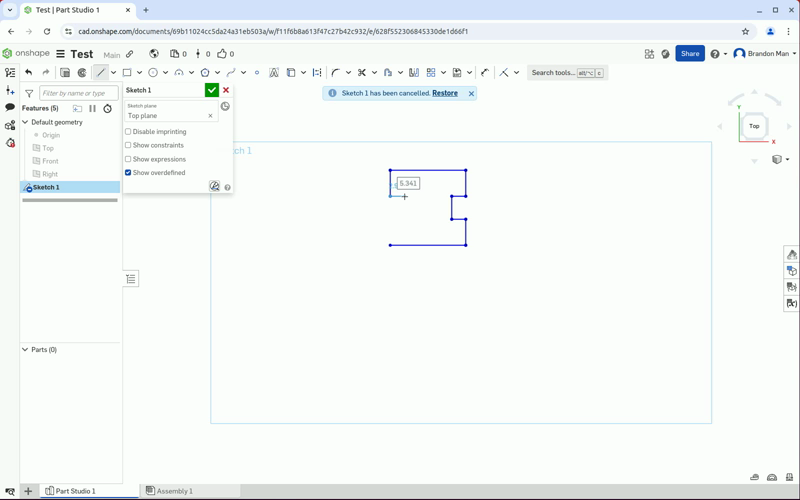
key_up(shift)
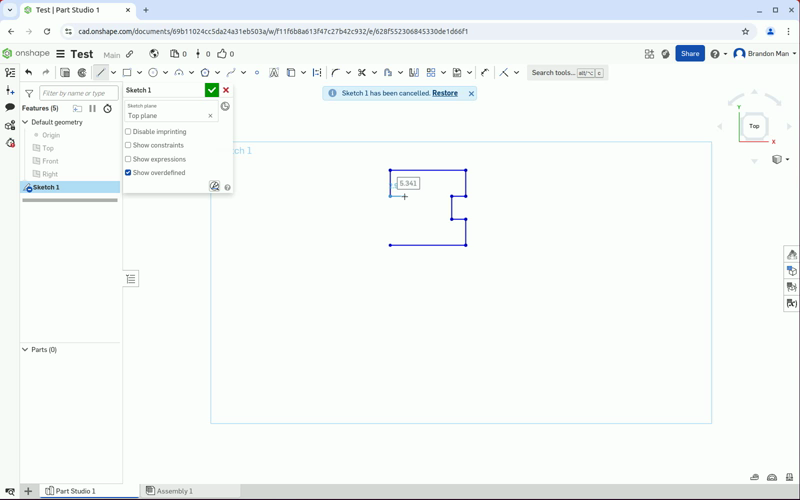
key_down(shift)
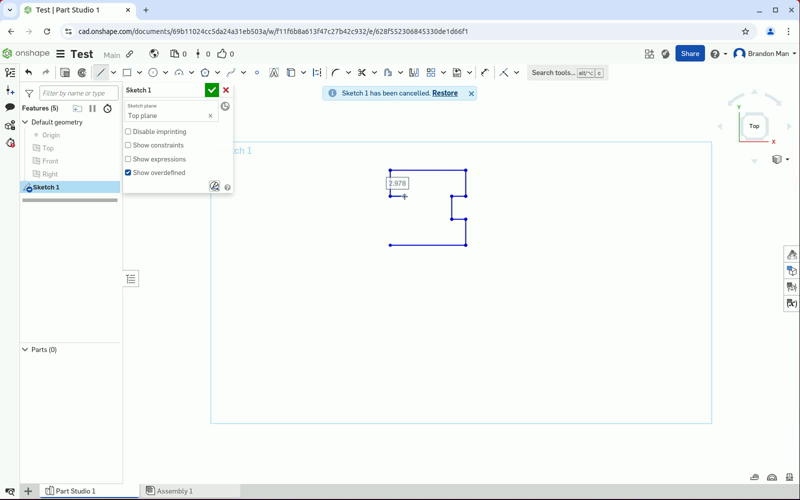
mouse_move(434, 196)
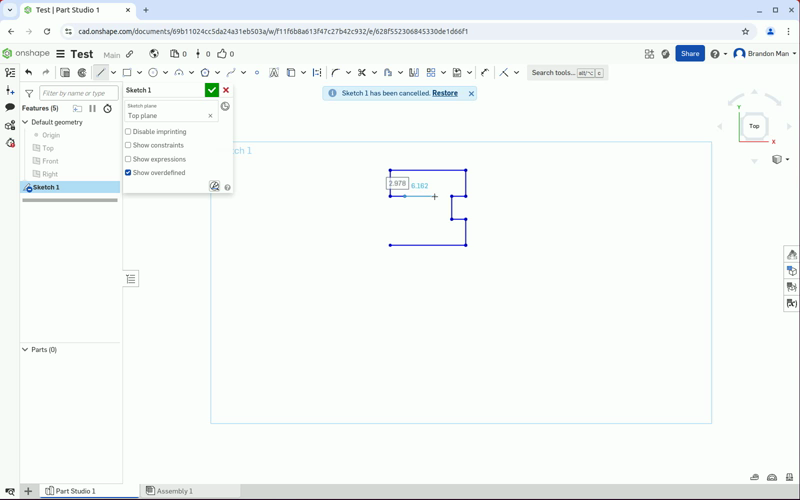
mouse_move(404, 219)
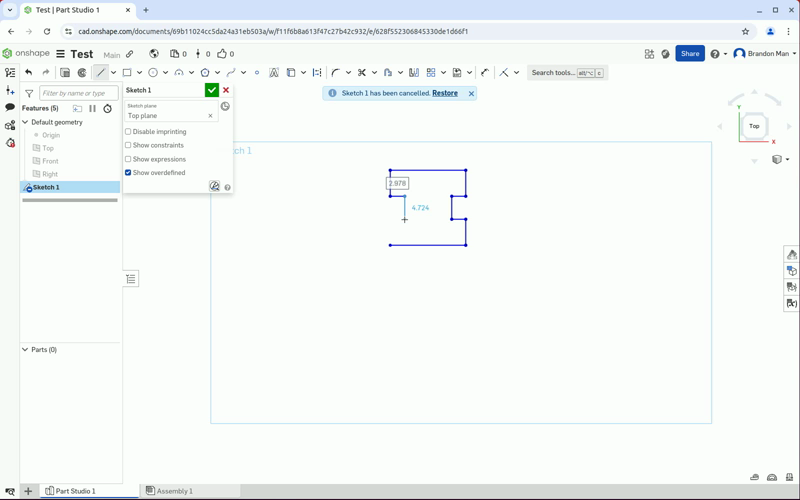
click(404, 219)
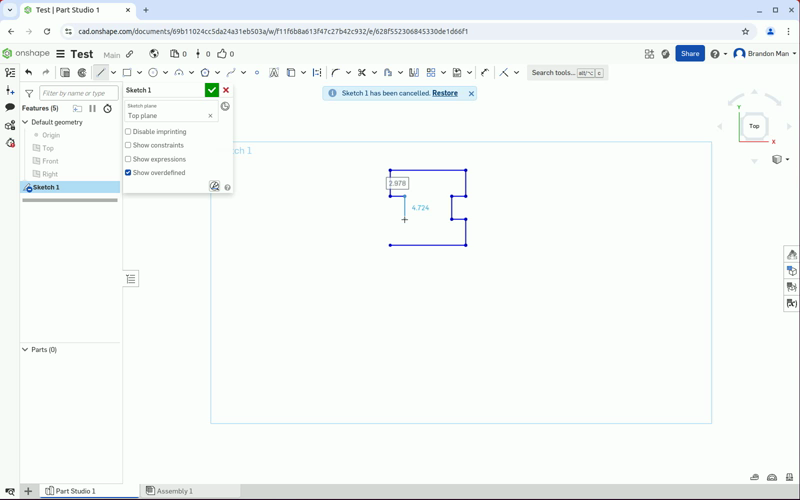
key_up(shift)
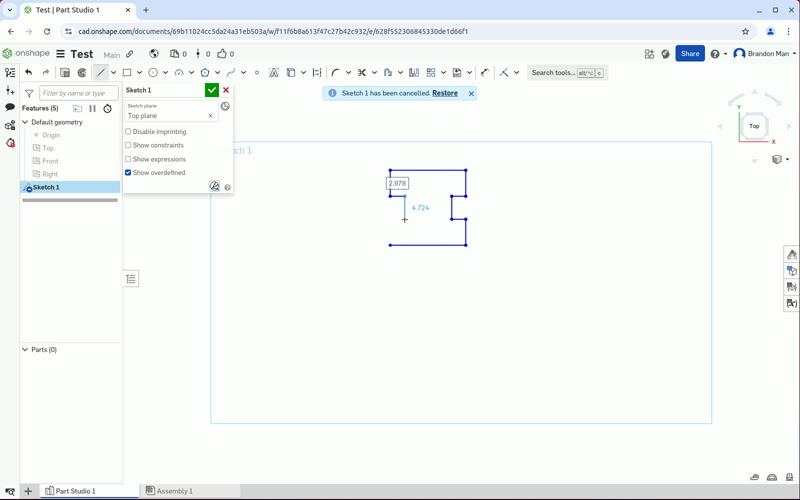
key_down(shift)
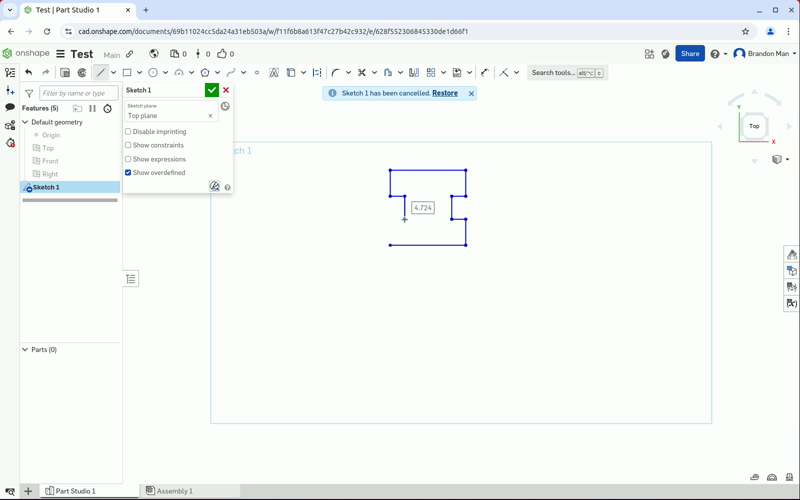
mouse_move(434, 219)
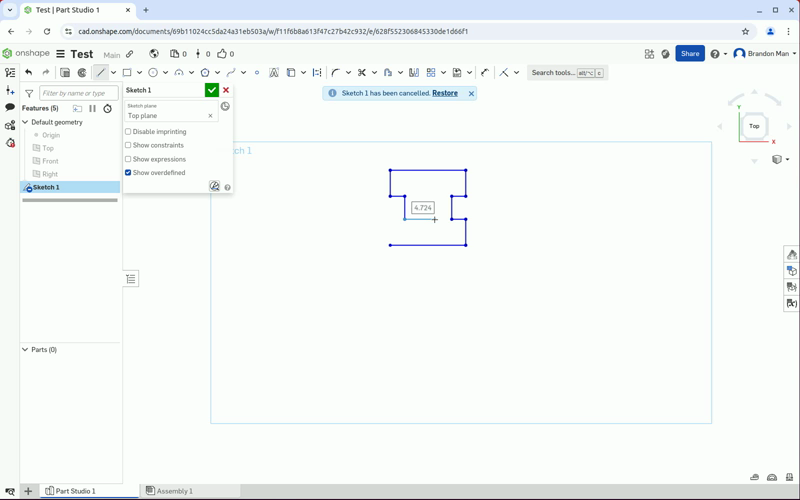
mouse_move(390, 219)
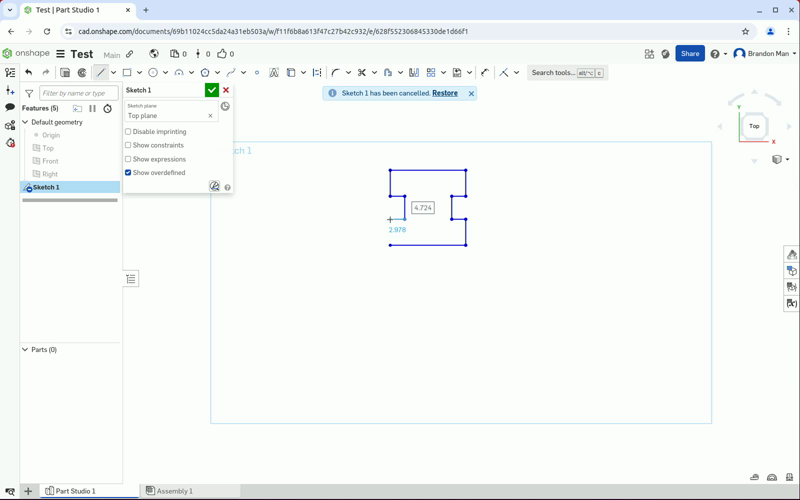
click(390, 219)
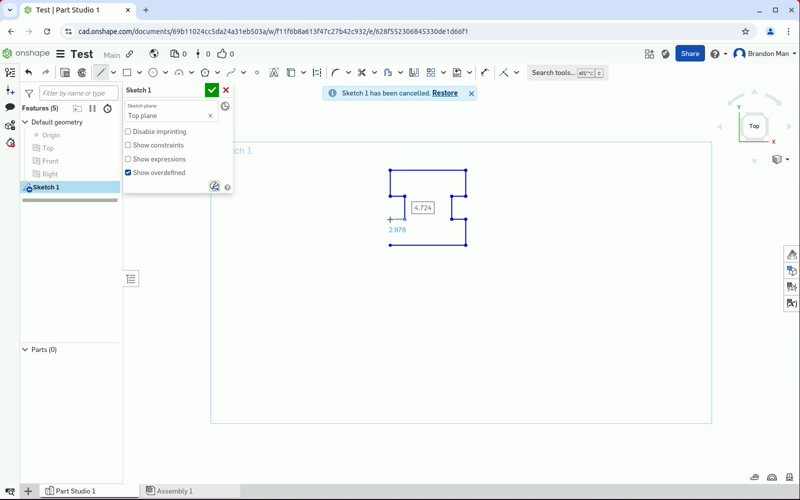
key_up(shift)
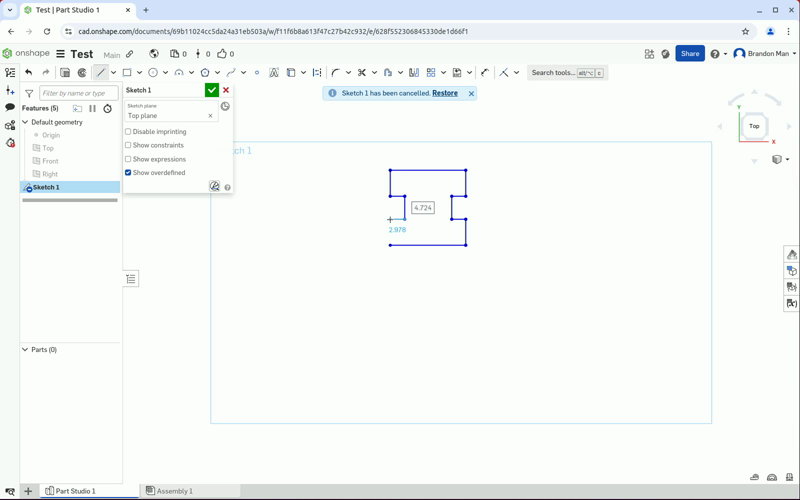
mouse_move(420, 219)
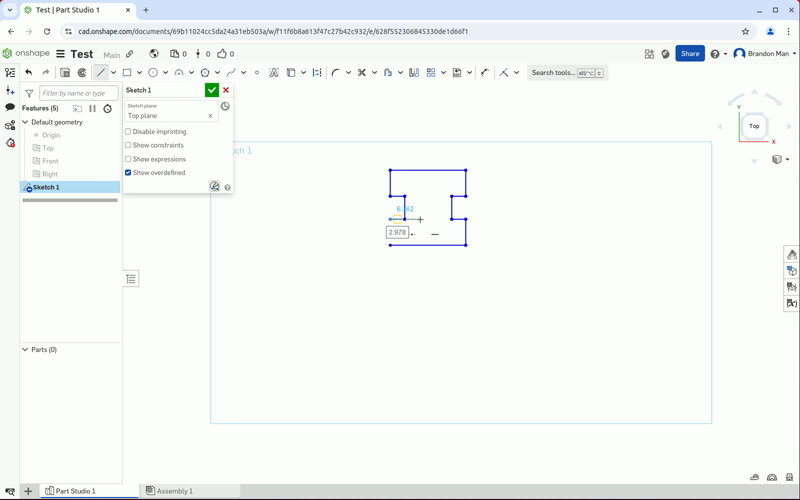
key_down(shift)
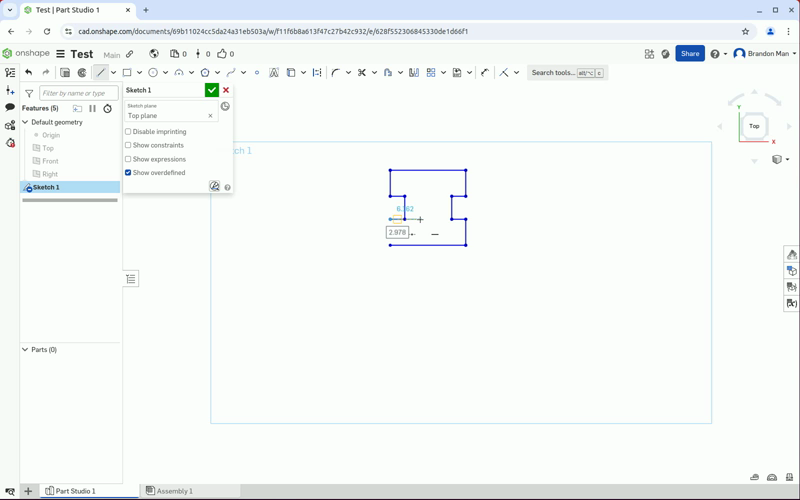
mouse_move(390, 245)
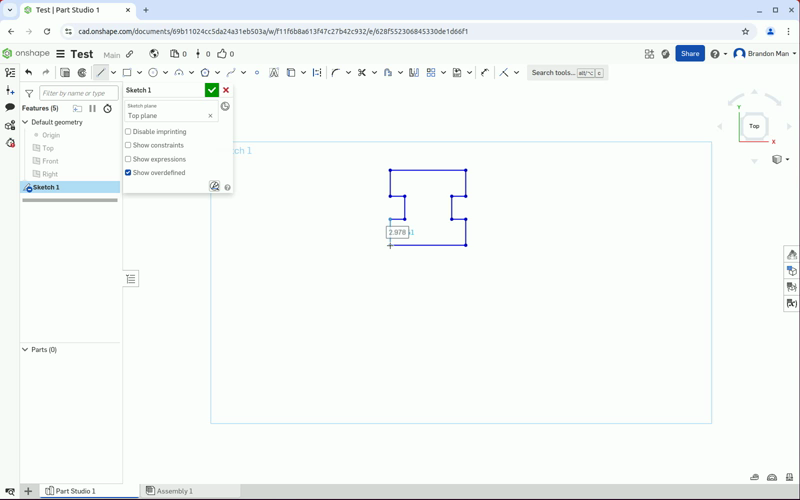
key_up(shift)
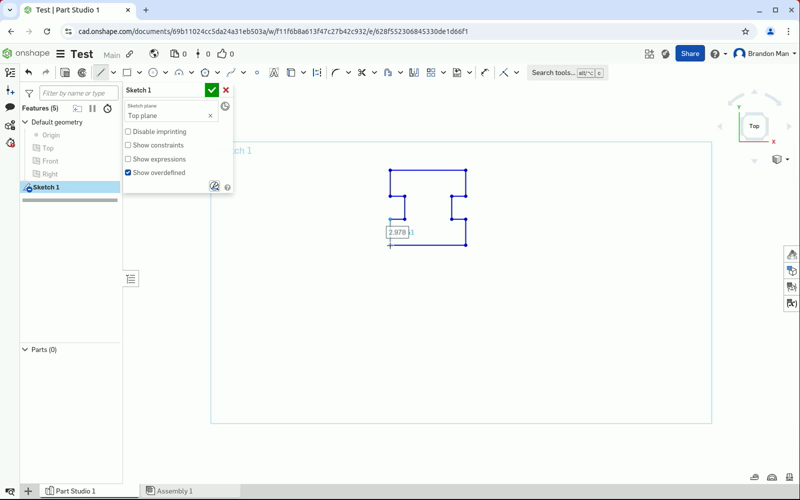
click(390, 245)
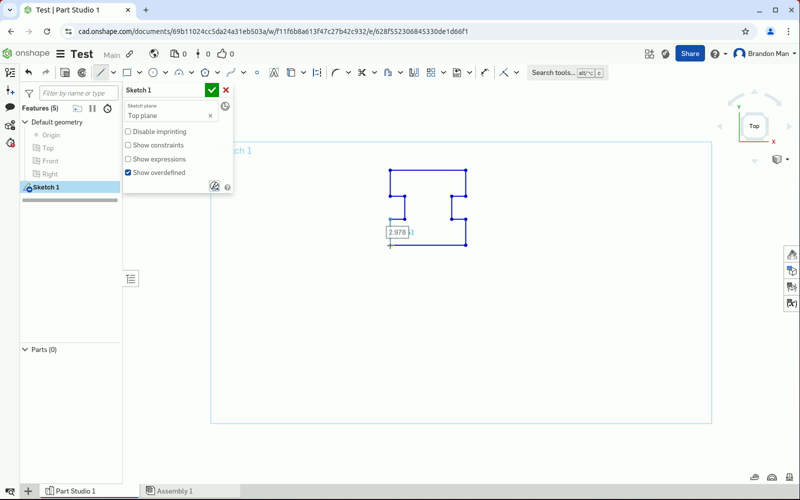
key(esc)
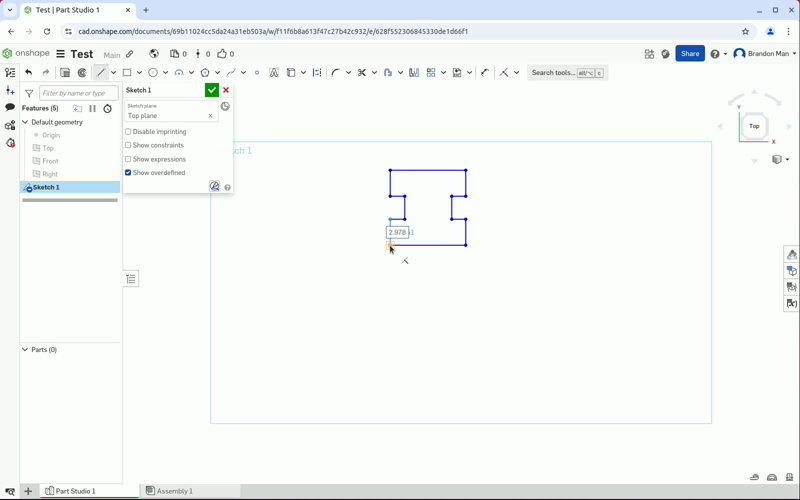
key(c)
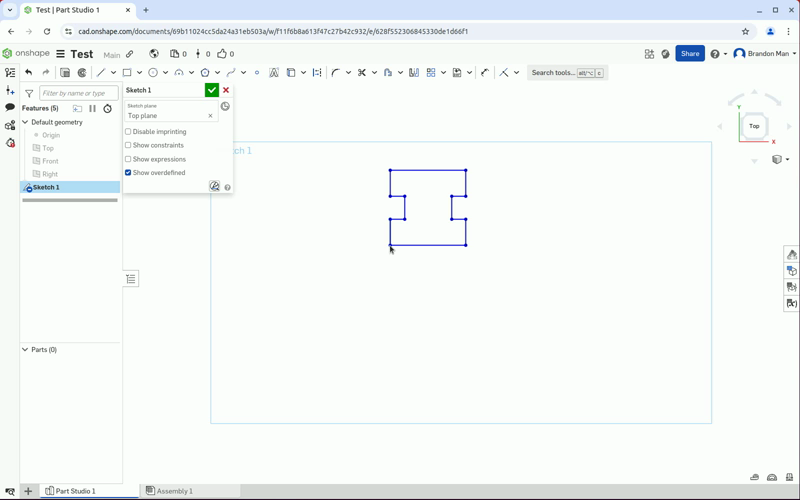
key_down(shift)
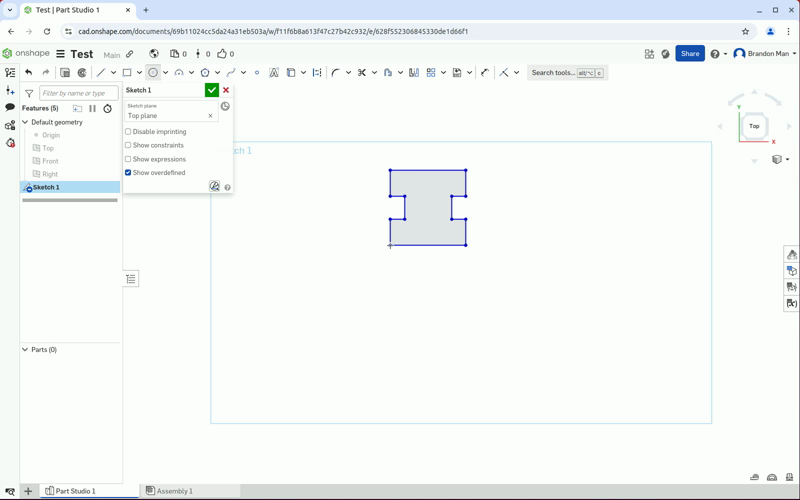
mouse_move(428, 207)
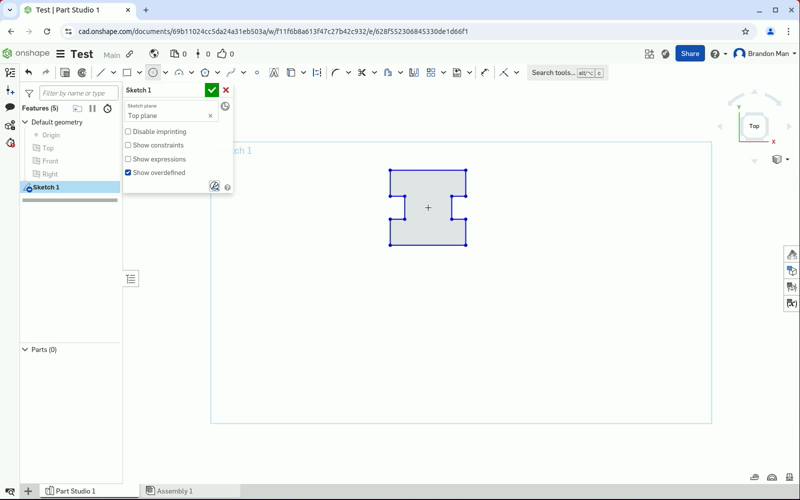
click(428, 207)
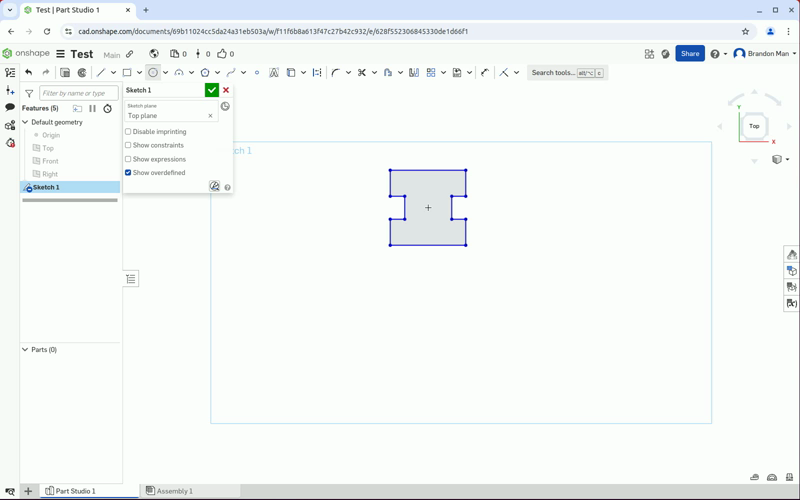
key_up(shift)
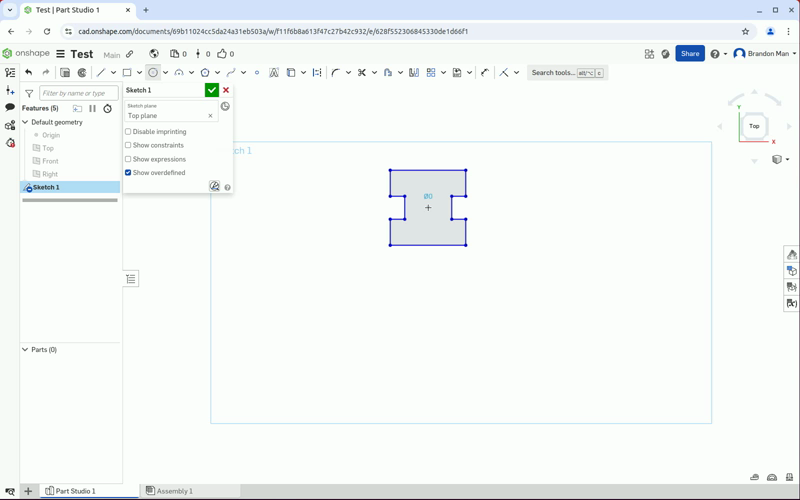
mouse_move(437, 207)
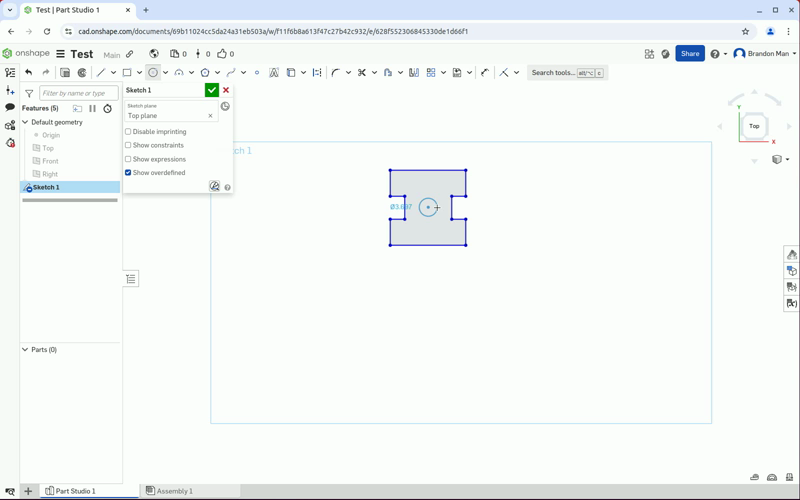
click(437, 207)
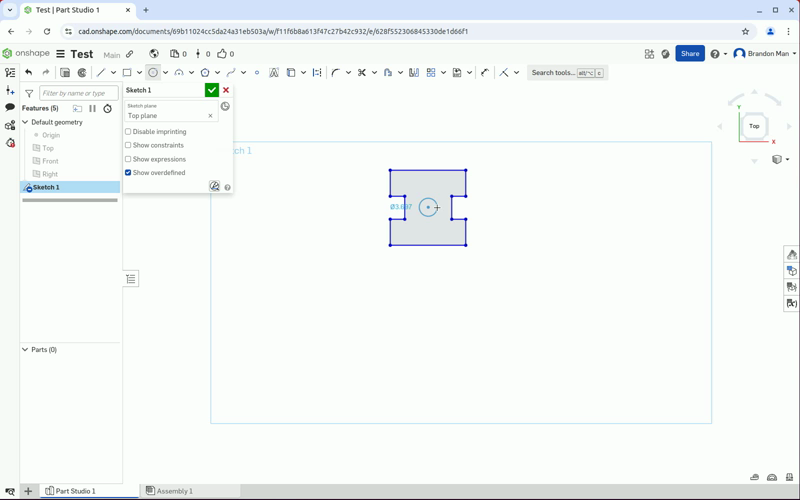
key(esc)
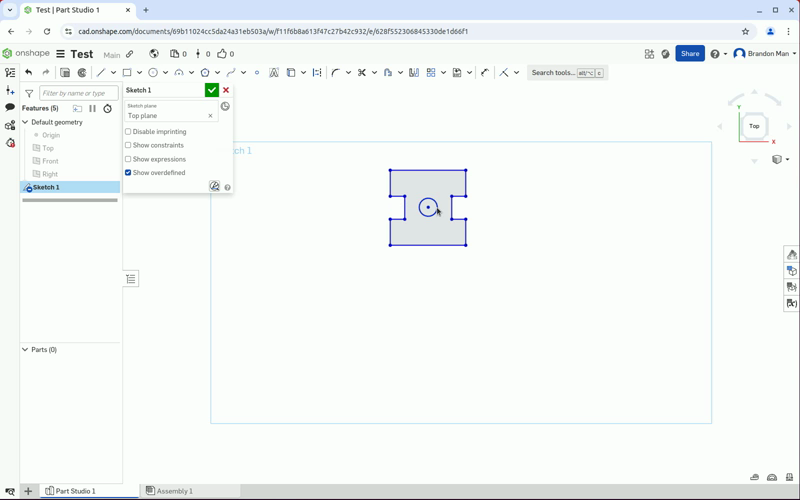
mouse_move(424, 233)
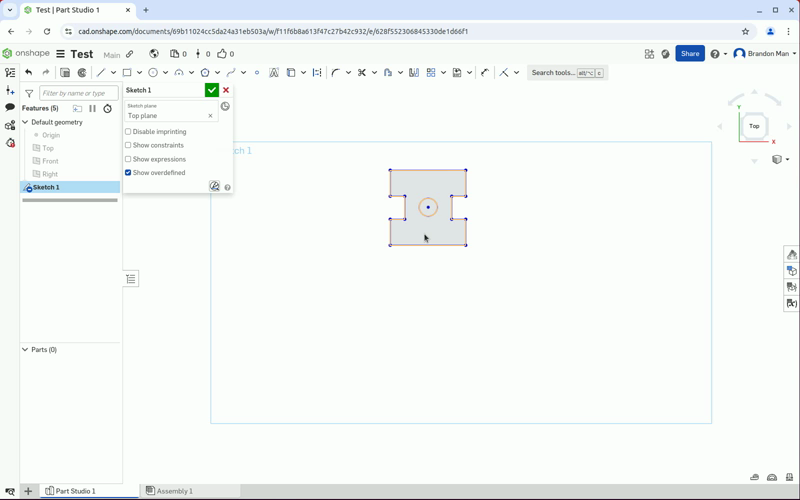
click(424, 233)
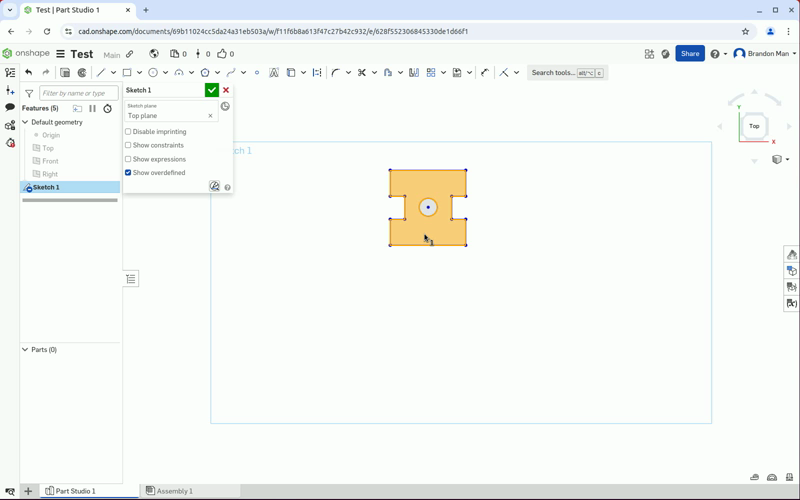
mouse_move(73, 352)
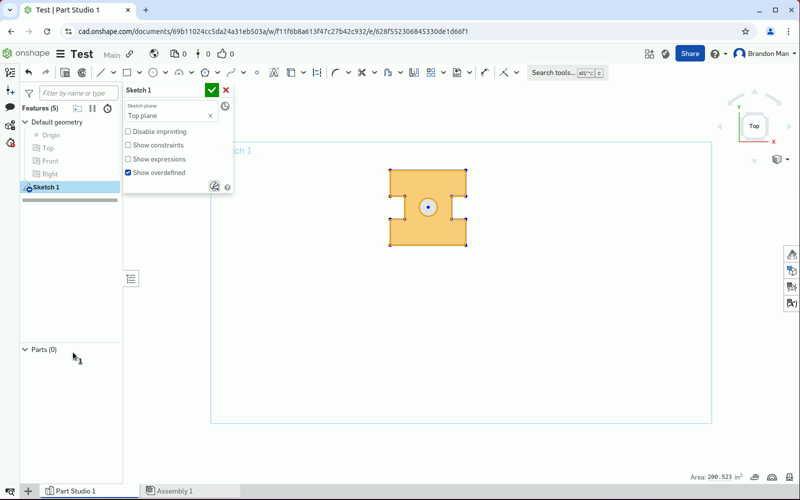
key(shift+y)
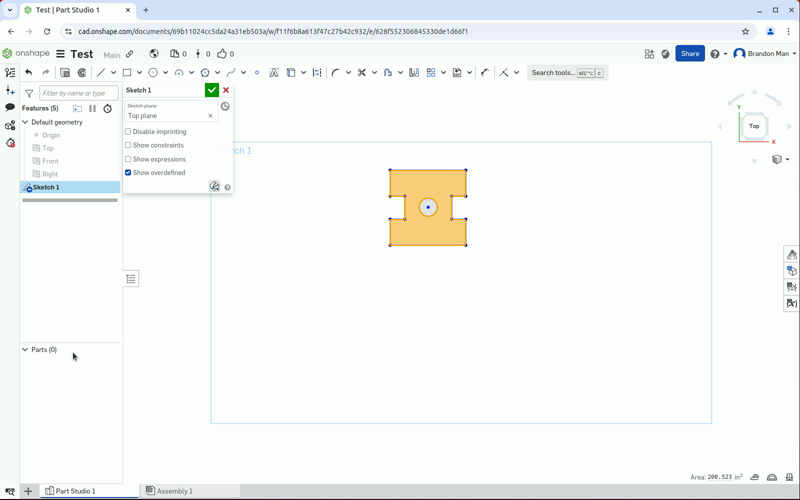
key(shift+e)
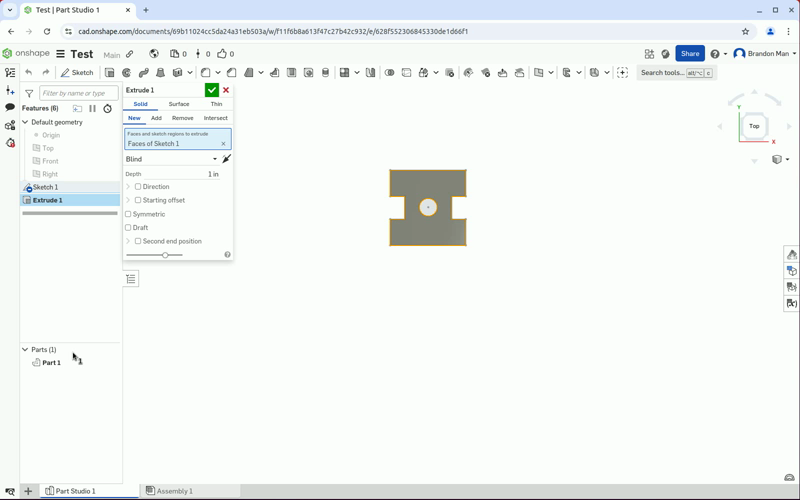
mouse_move(143, 106)
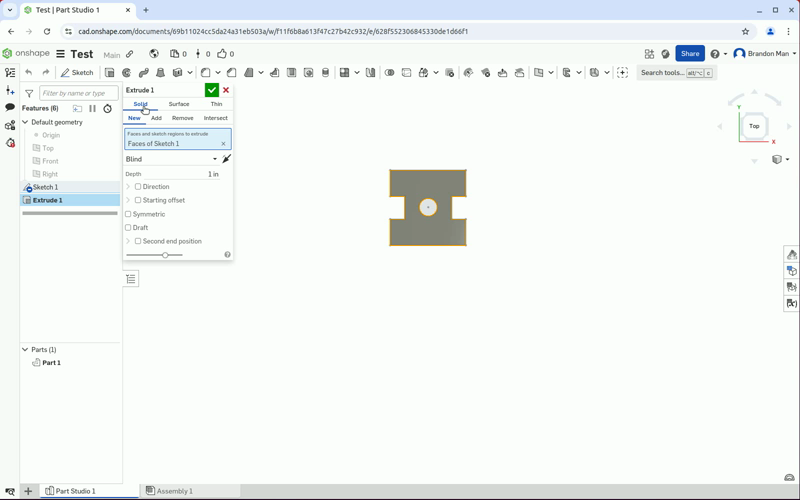
click(143, 106)
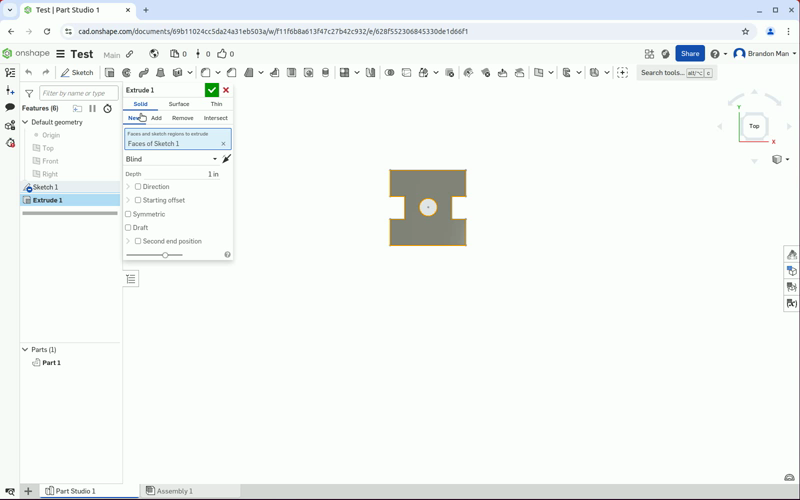
mouse_move(137, 120)
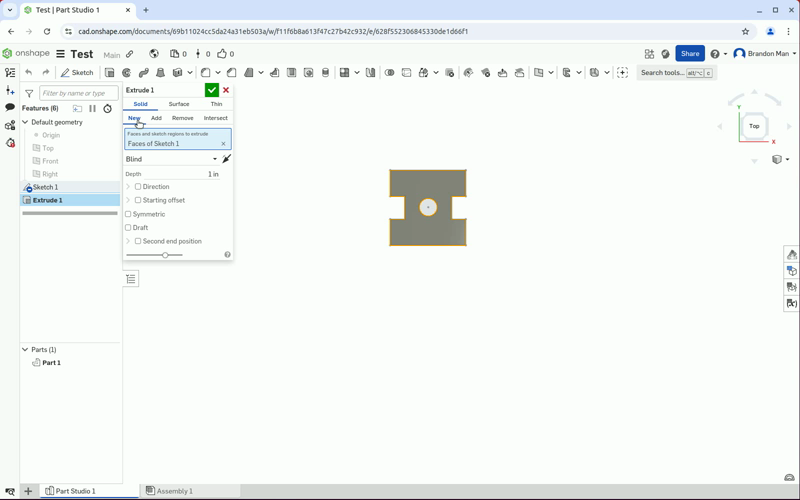
click(137, 120)
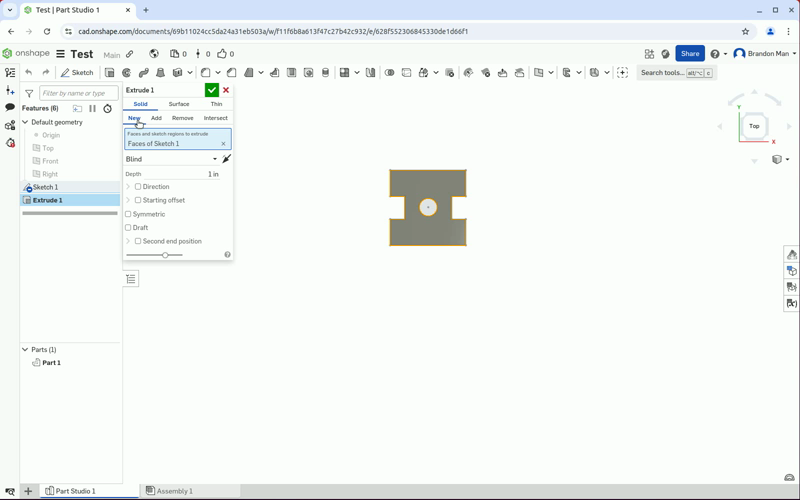
key(tab, 4)
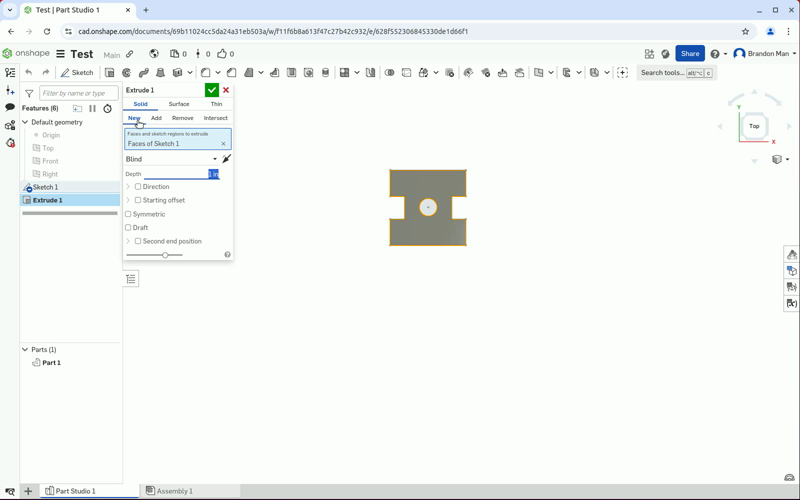
text(3.851)
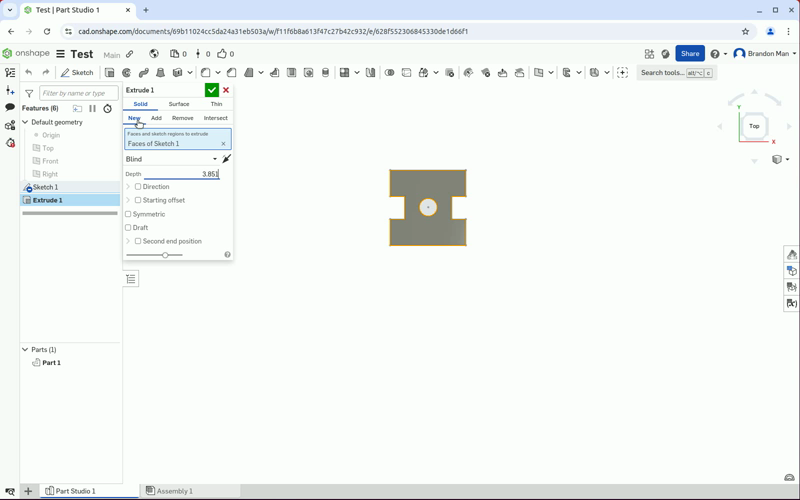
key(enter)
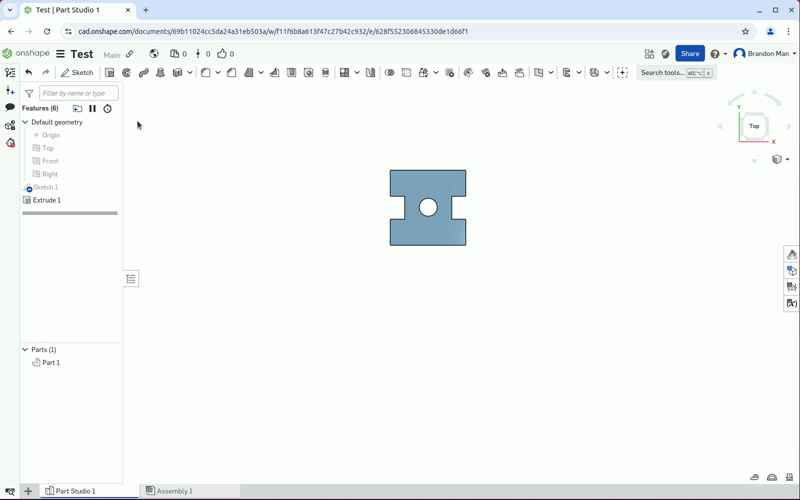
key(shift+h)
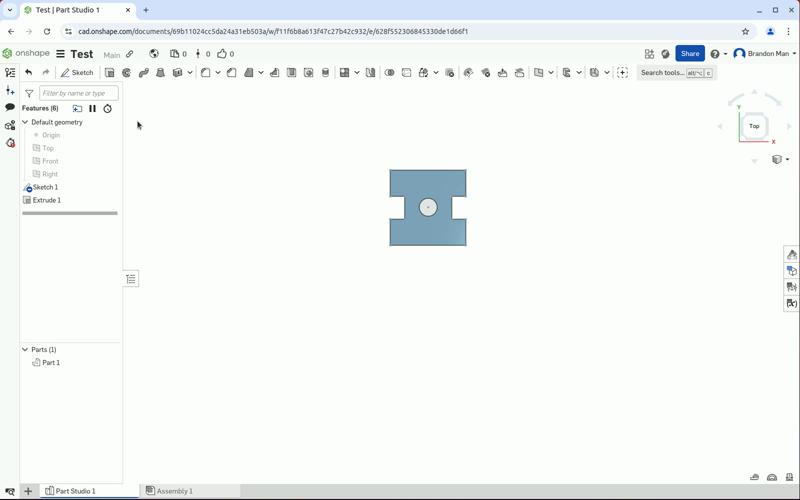
key(shift+h)
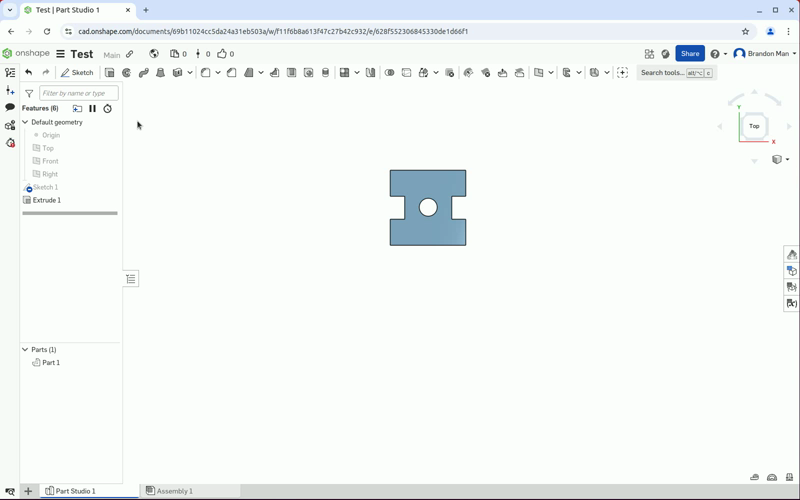
mouse_move(73, 189)
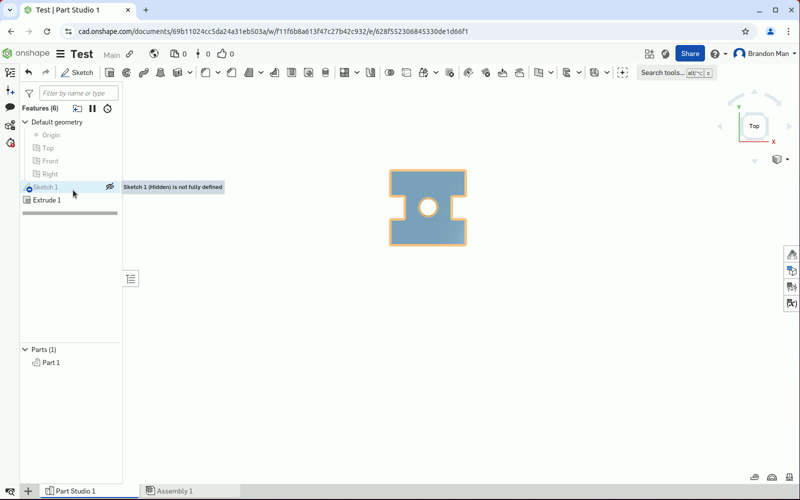
click(73, 189)
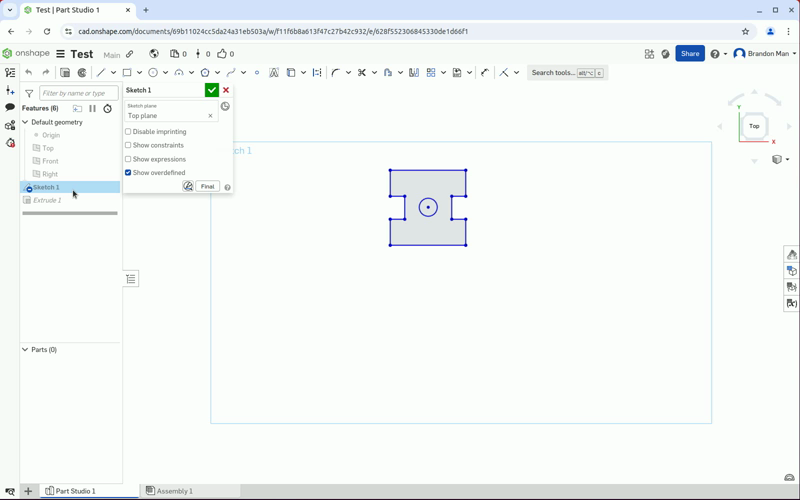
mouse_move(229, 92)
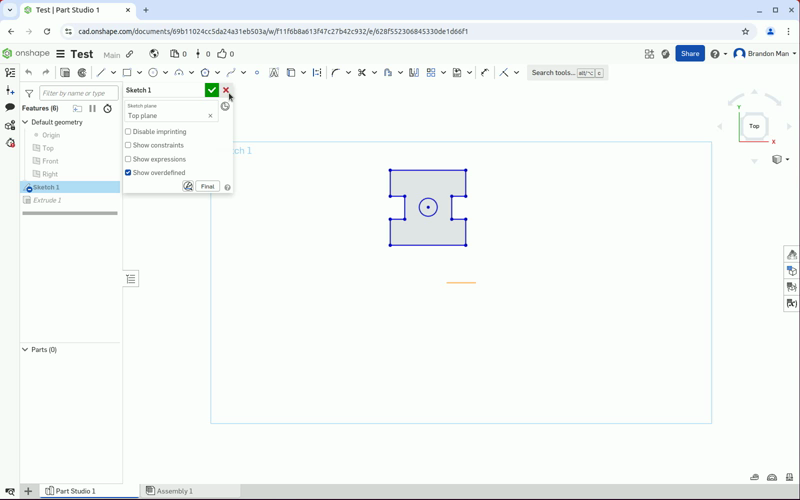
click(229, 92)
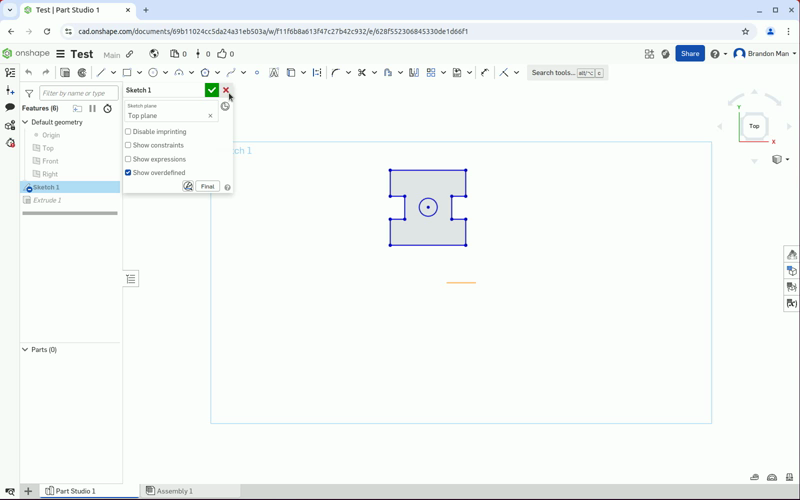
key(shift+s)
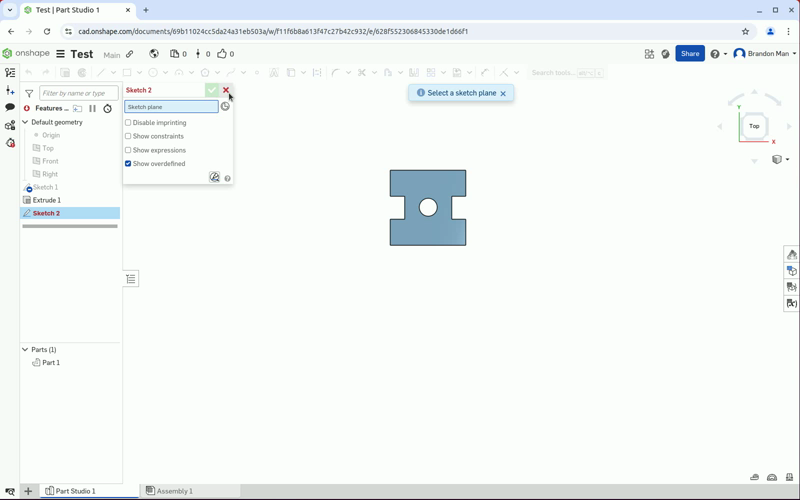
mouse_move(73, 150)
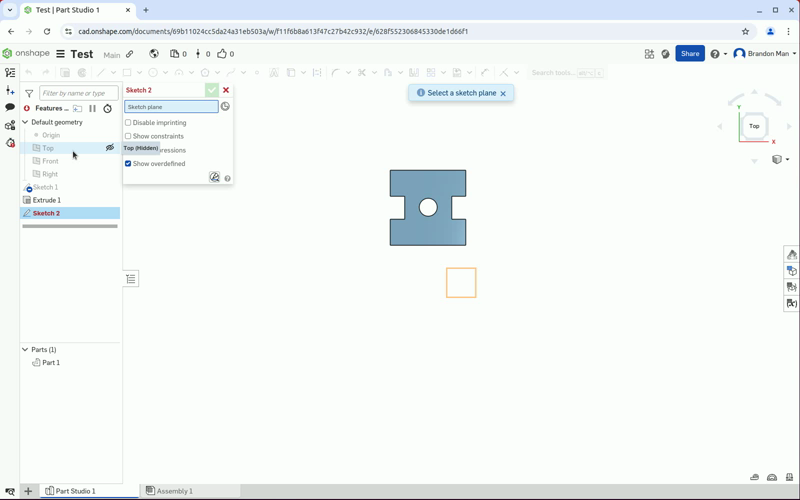
click(73, 150)
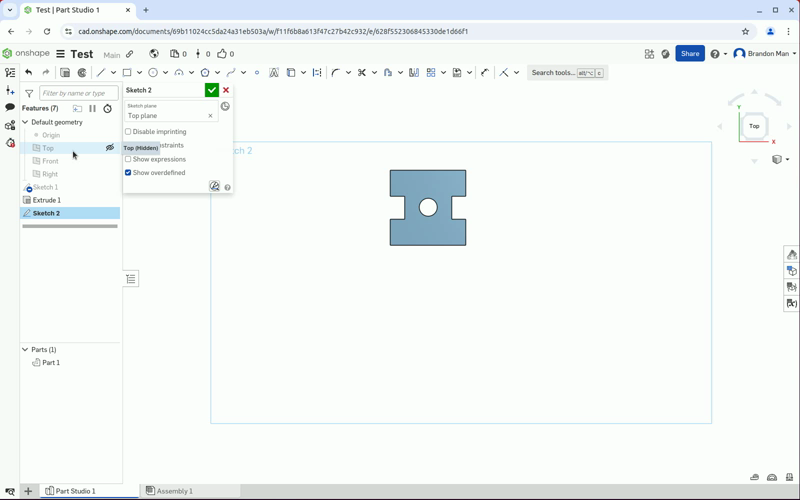
mouse_move(73, 352)
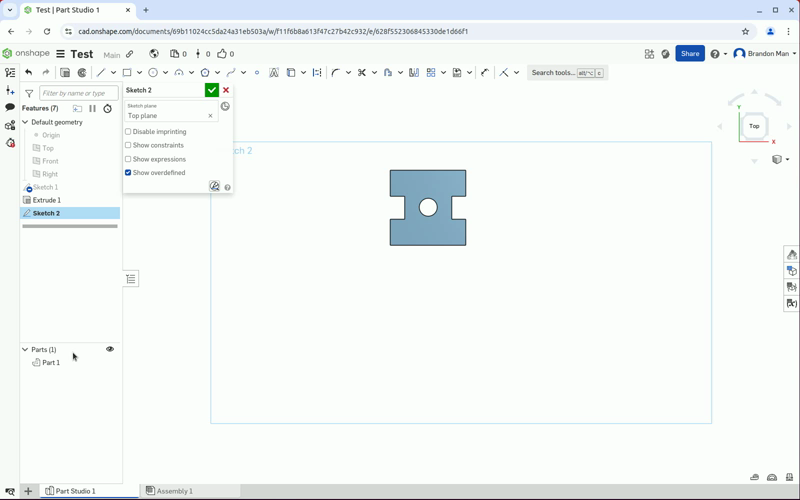
key(y)
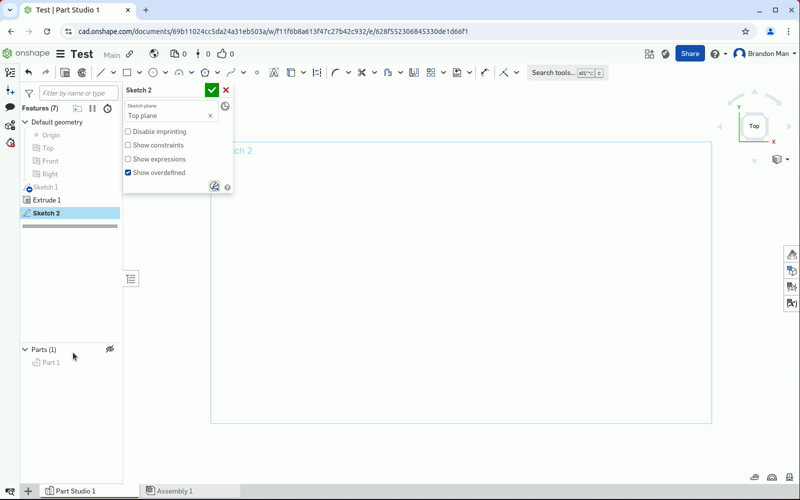
key(l)
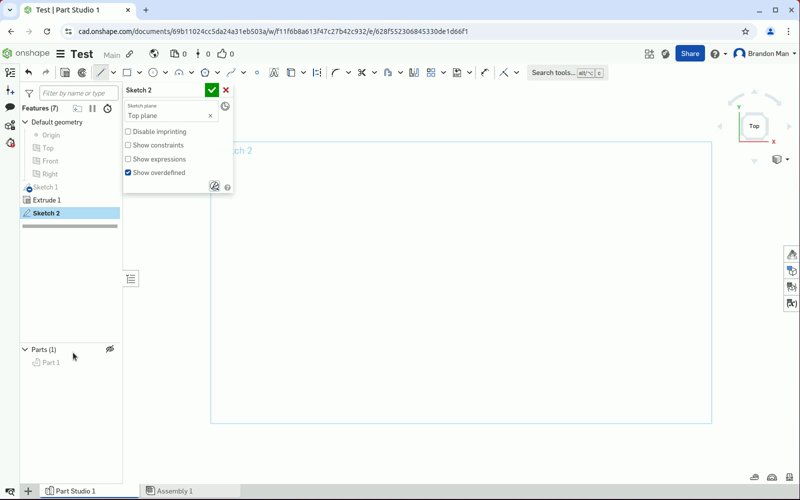
key_down(shift)
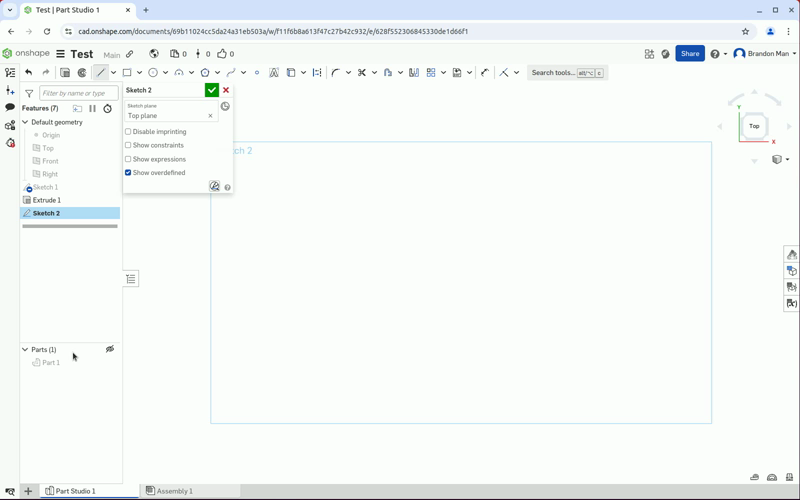
mouse_move(390, 282)
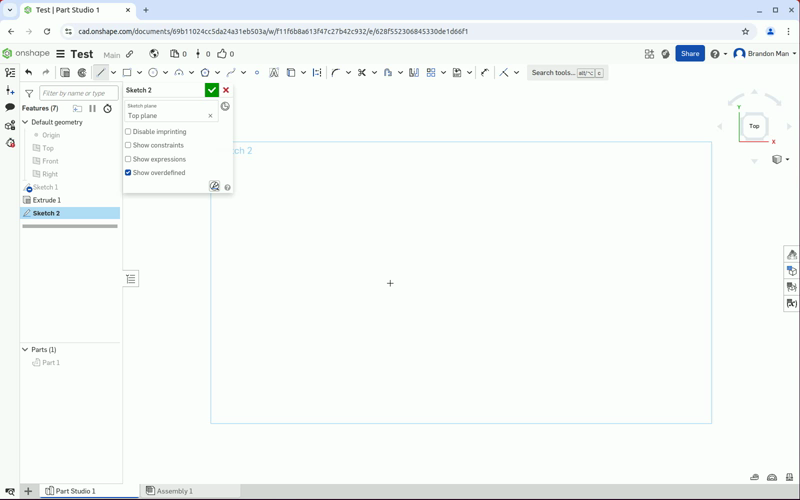
click(390, 282)
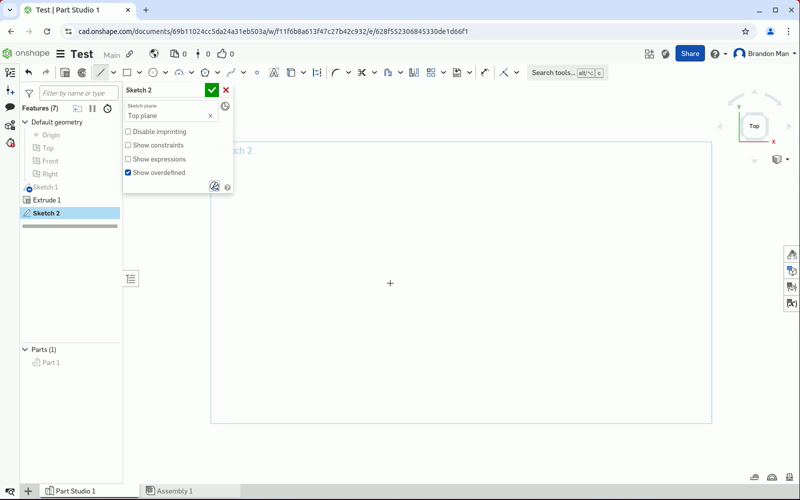
key_up(shift)
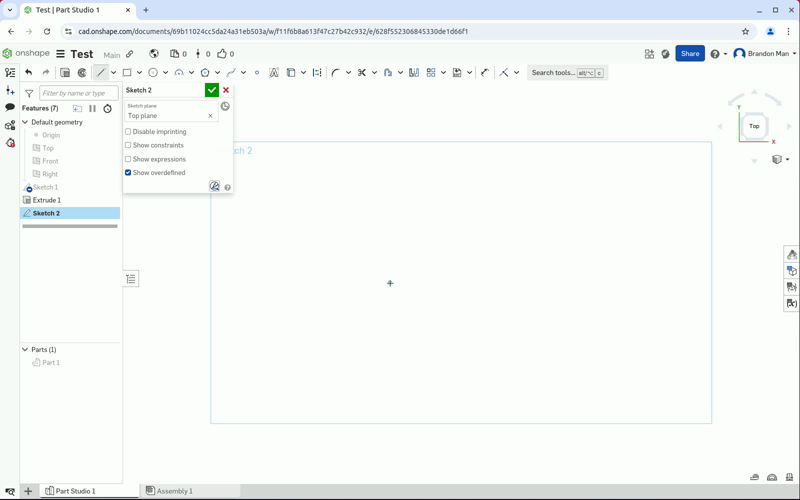
key_down(shift)
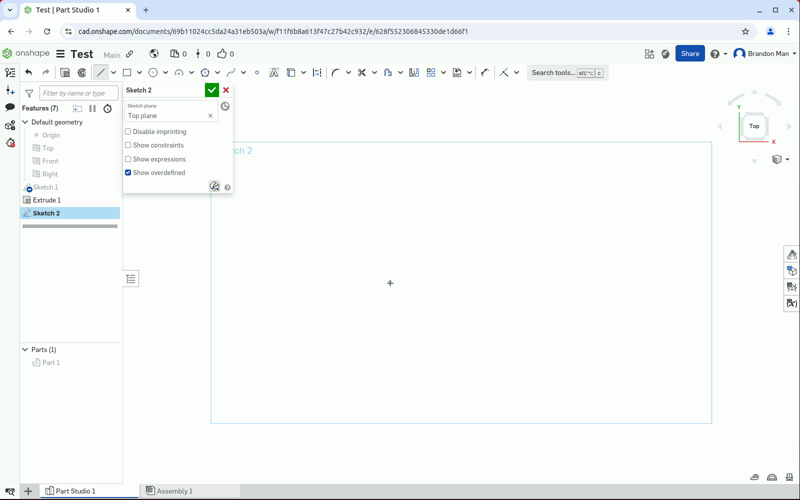
mouse_move(465, 282)
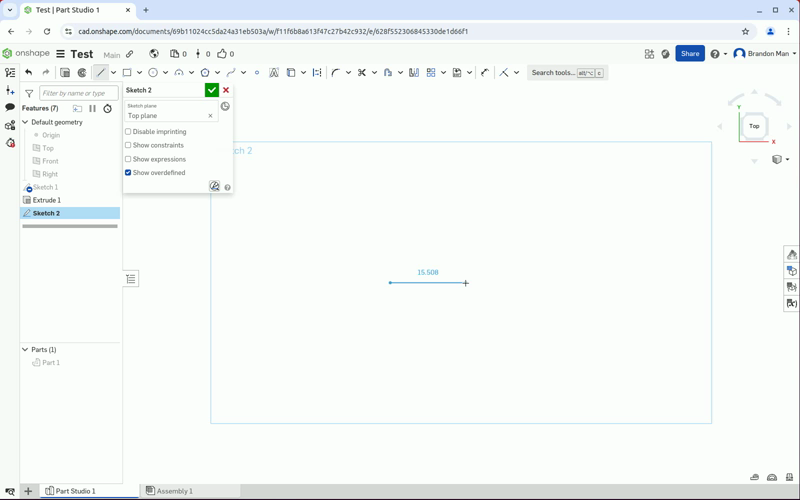
click(465, 282)
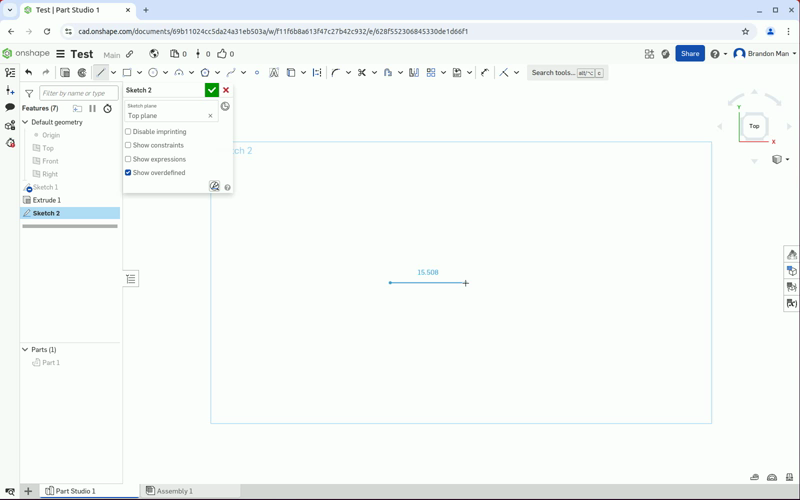
key_up(shift)
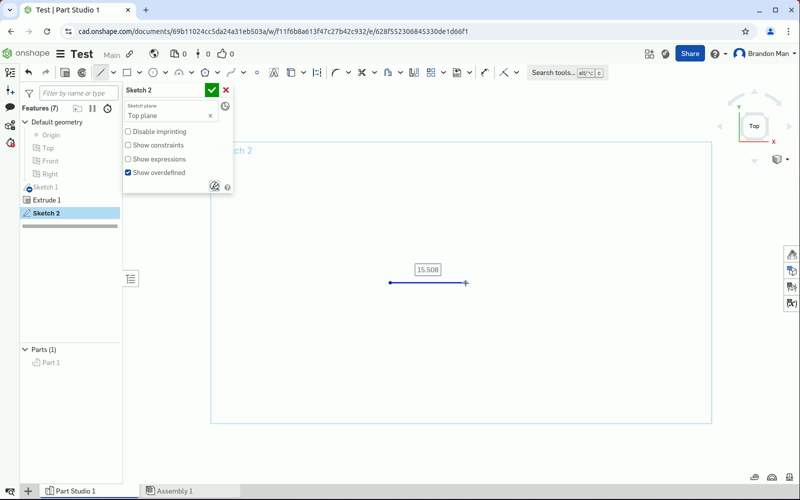
key_down(shift)
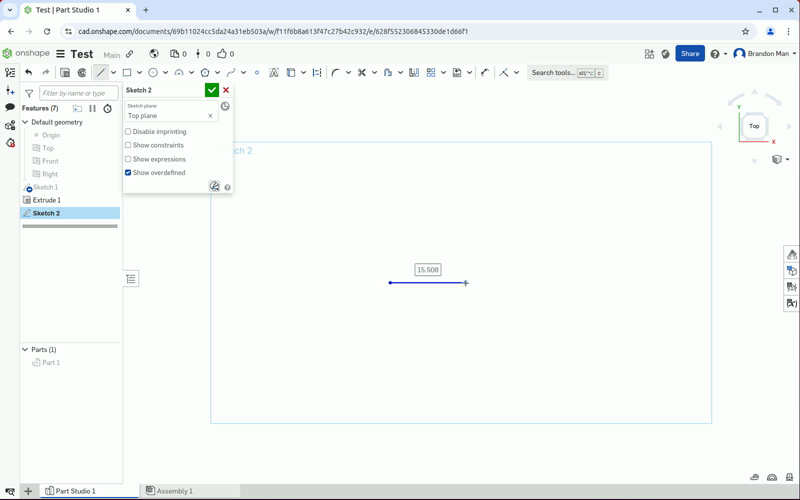
mouse_move(495, 282)
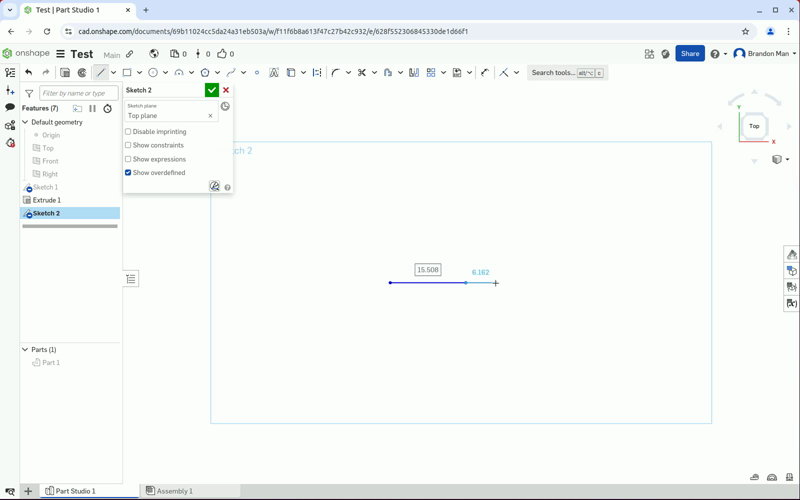
mouse_move(465, 244)
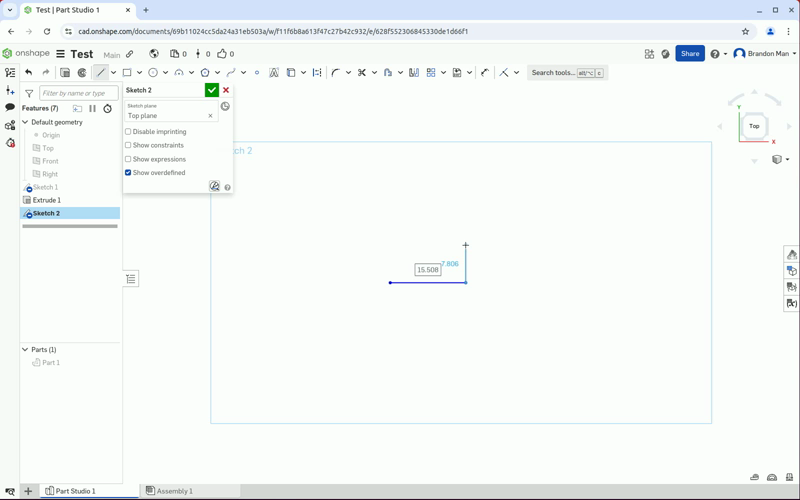
click(465, 244)
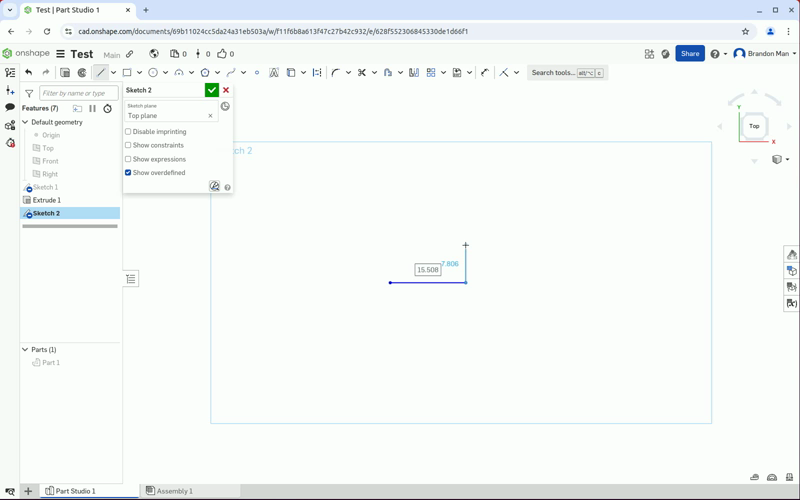
key_up(shift)
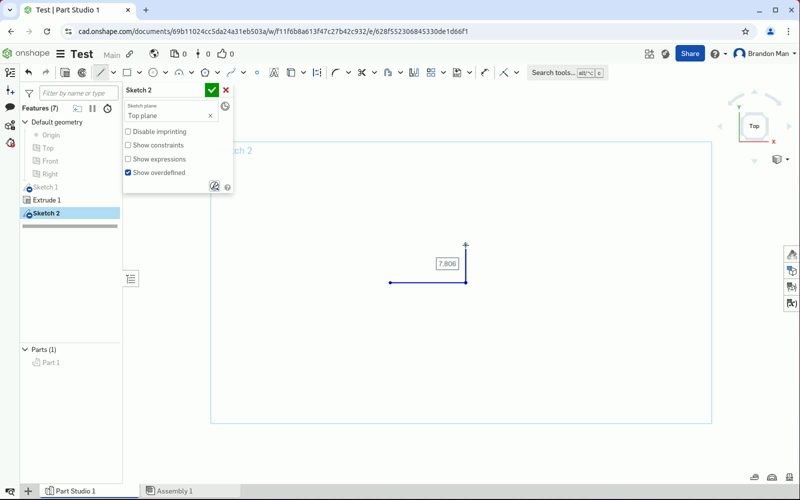
key_down(shift)
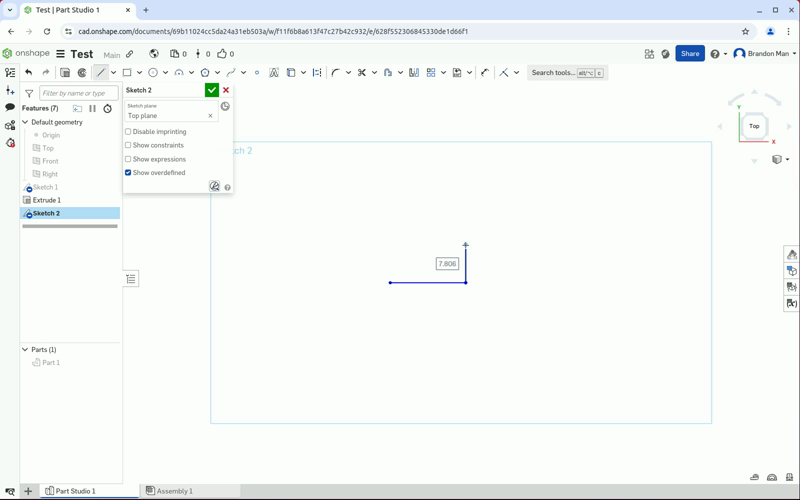
mouse_move(390, 244)
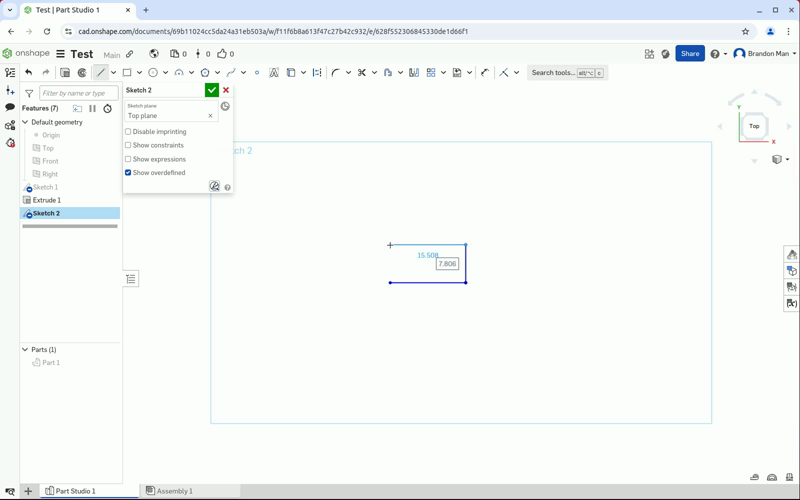
click(390, 244)
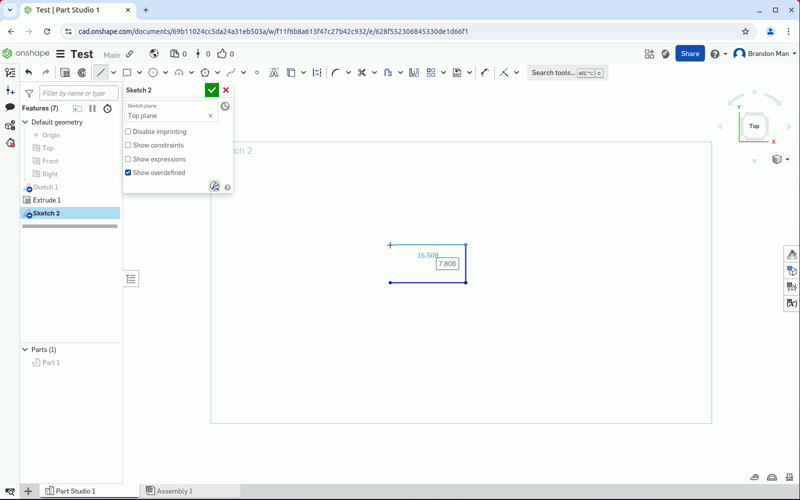
key_up(shift)
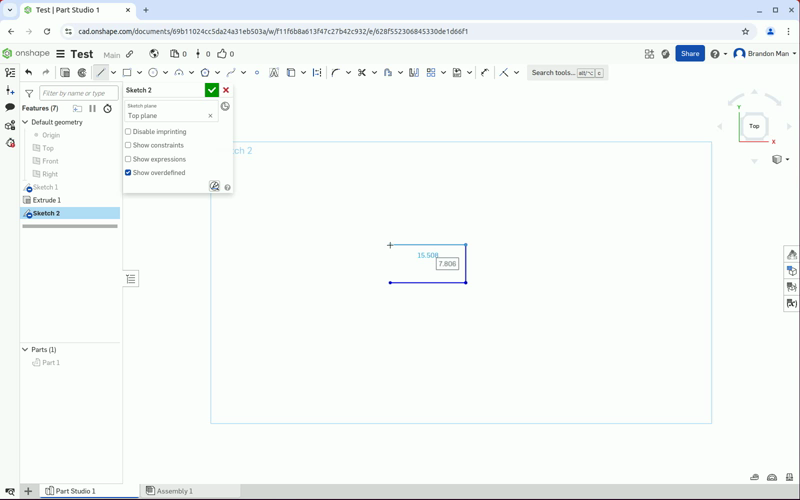
mouse_move(420, 244)
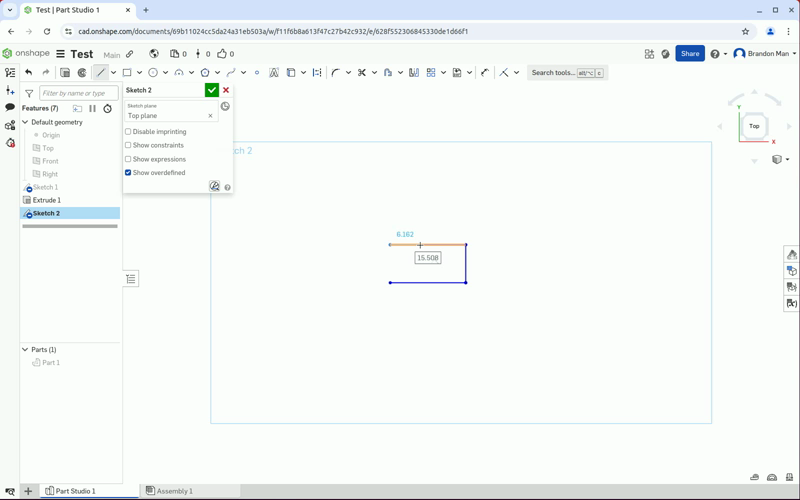
key_down(shift)
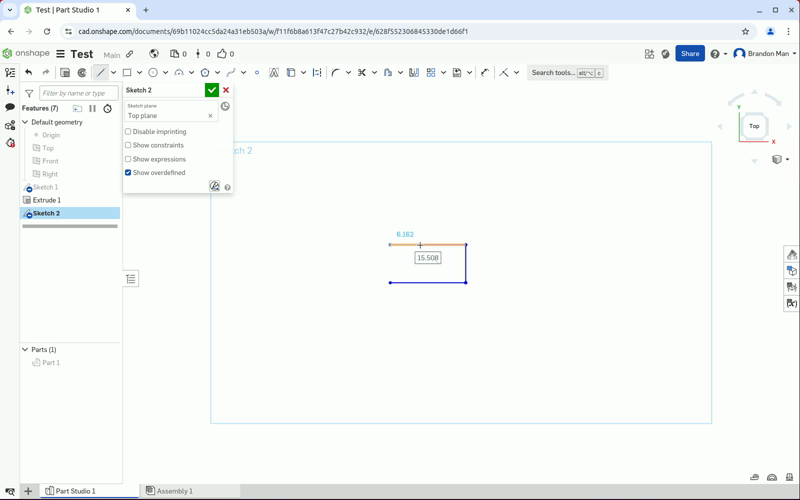
mouse_move(390, 282)
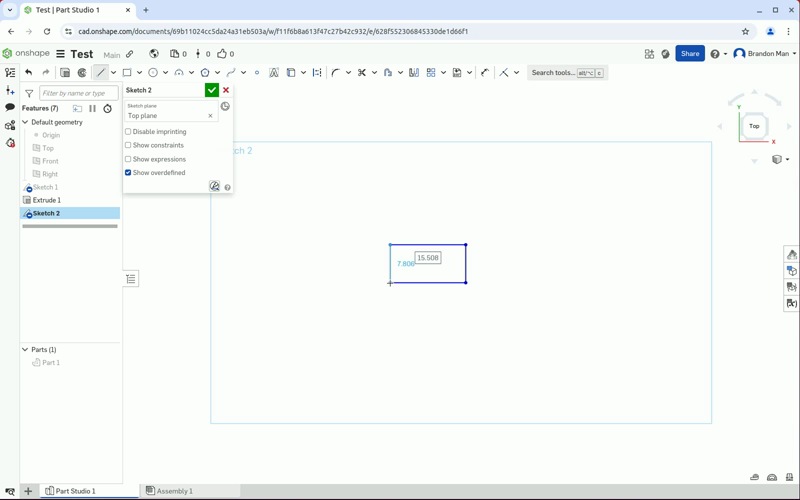
key_up(shift)
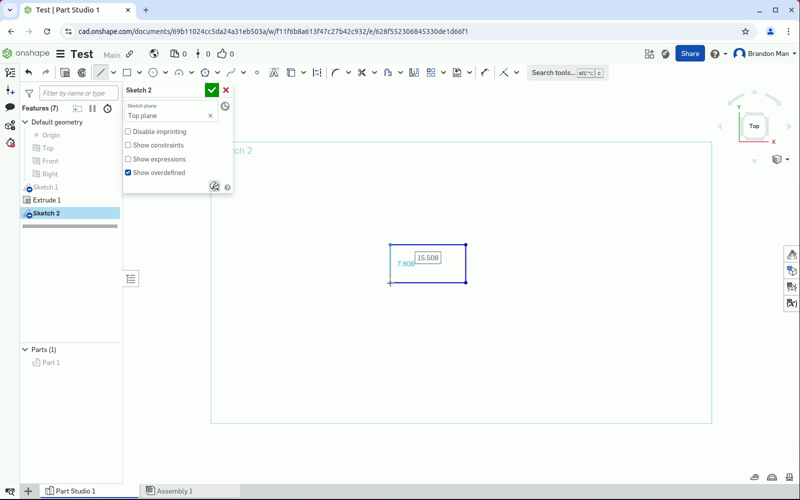
click(390, 282)
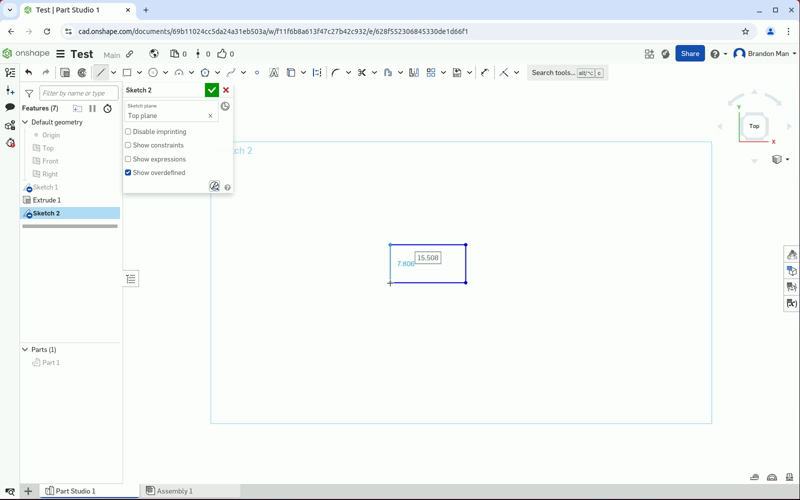
key(esc)
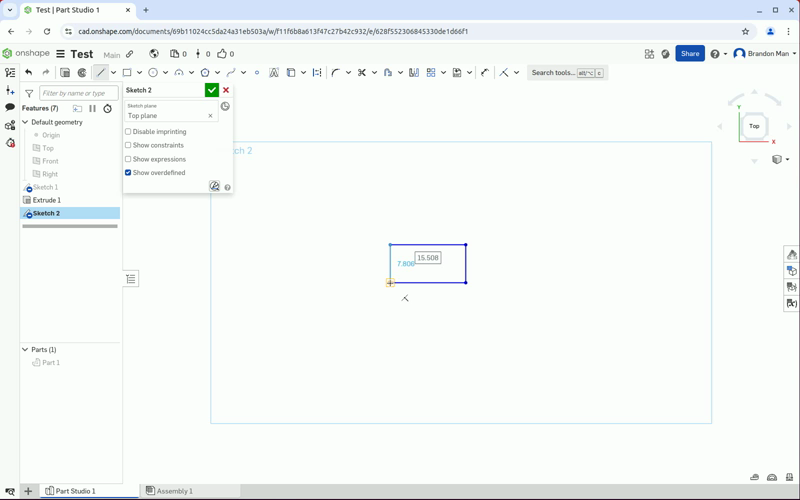
key(c)
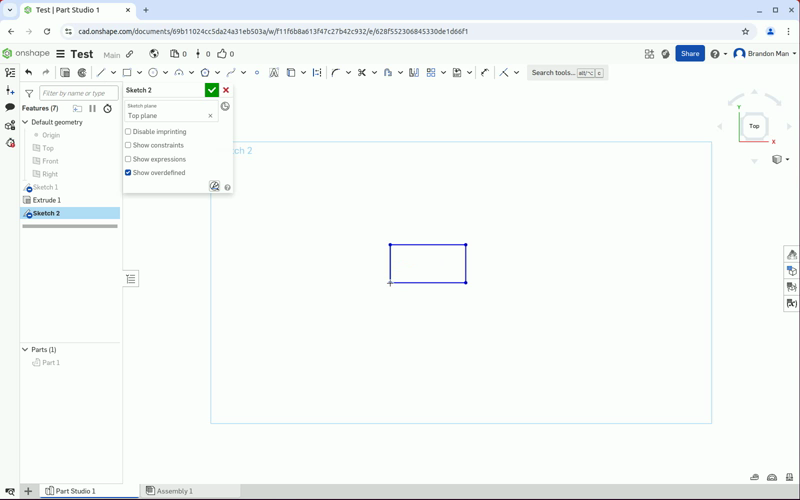
key_down(shift)
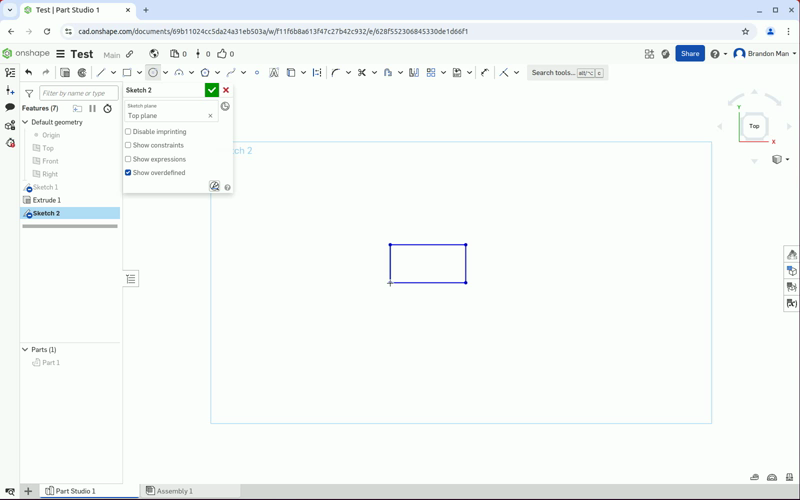
mouse_move(428, 264)
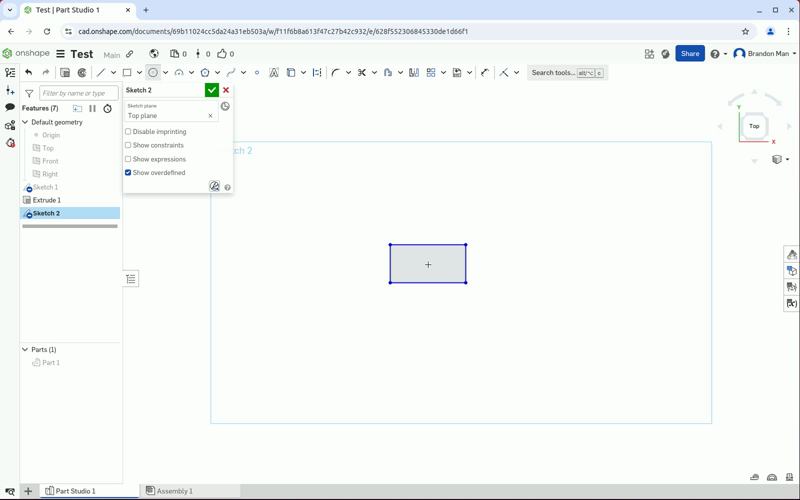
click(428, 264)
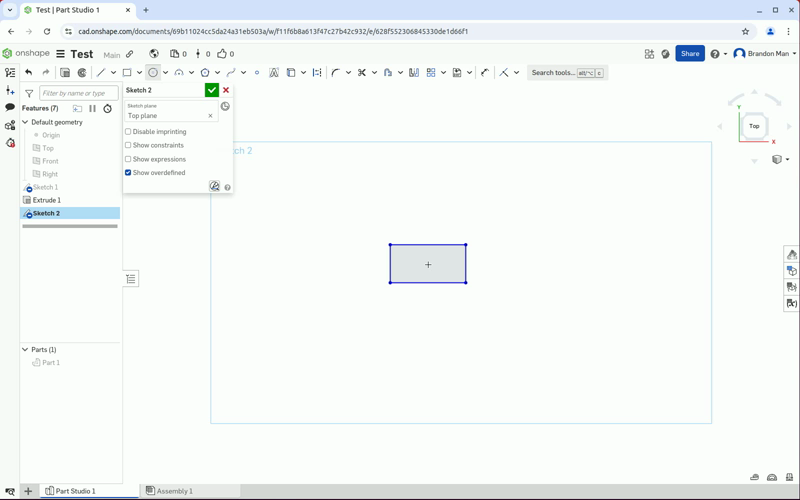
key_up(shift)
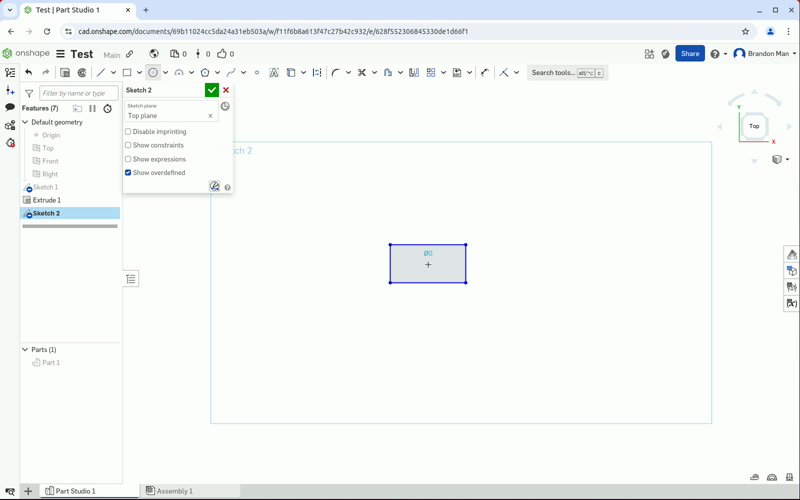
mouse_move(437, 264)
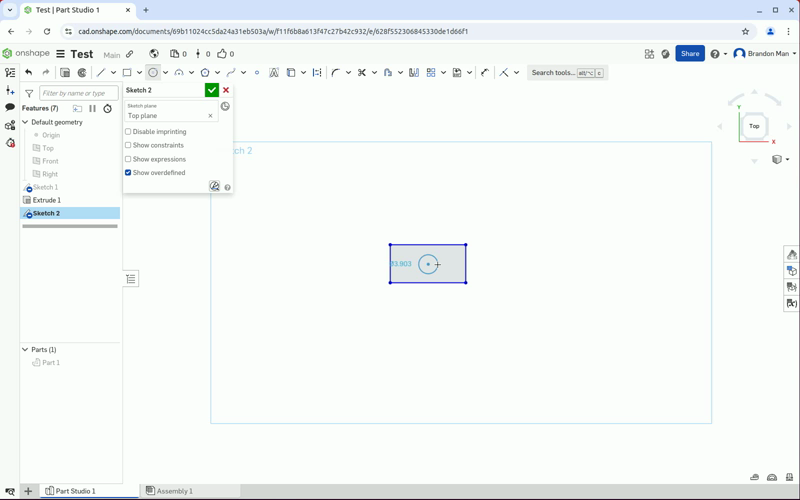
click(437, 264)
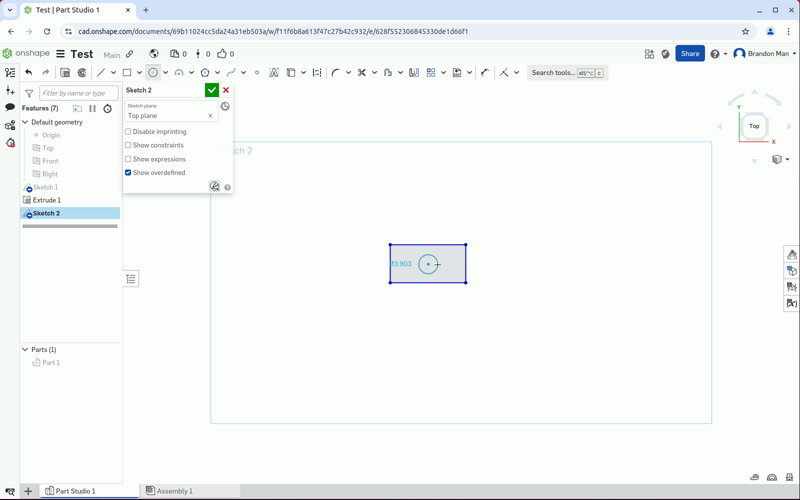
key(esc)
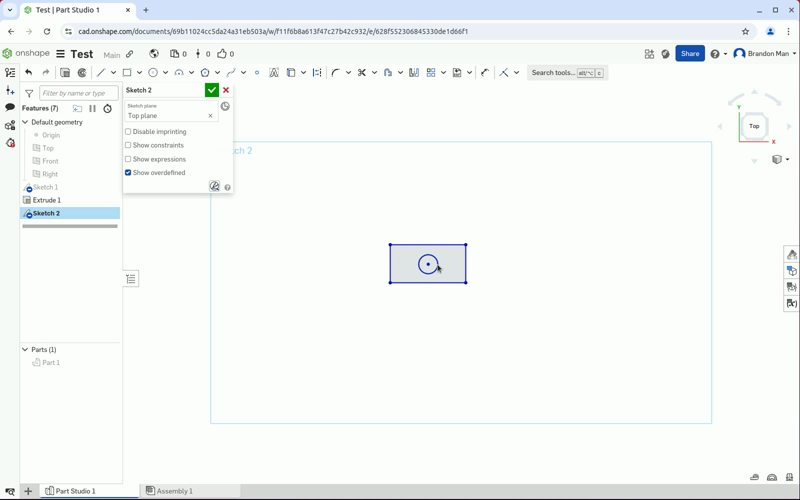
mouse_move(401, 276)
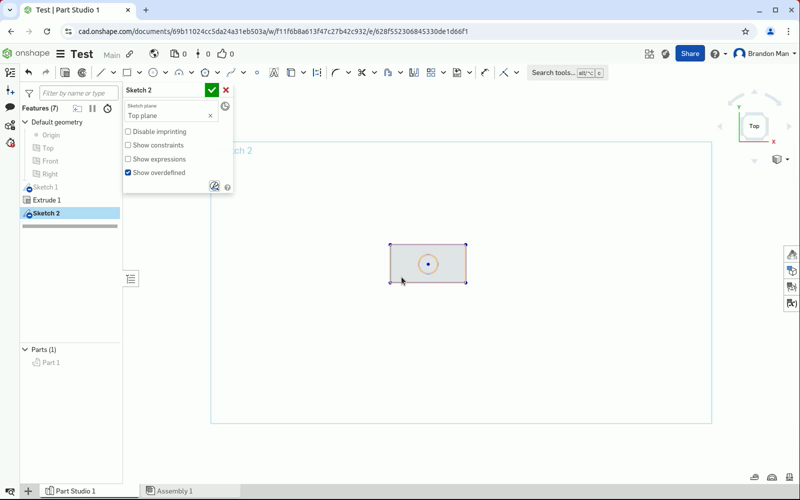
click(401, 276)
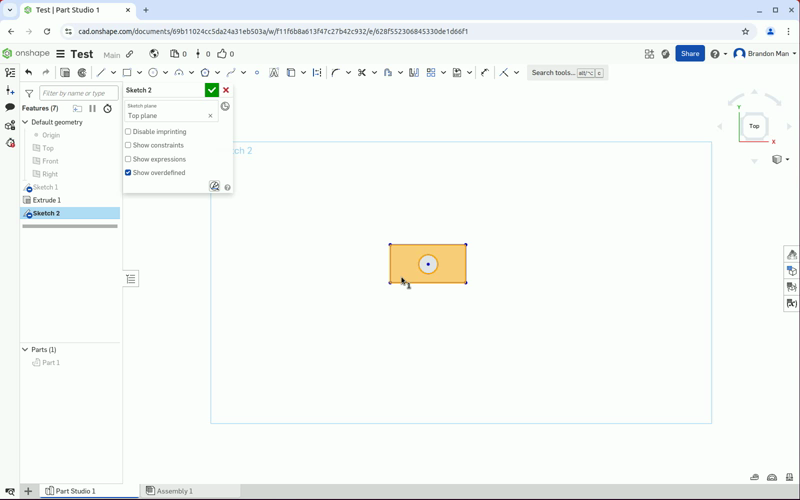
mouse_move(73, 352)
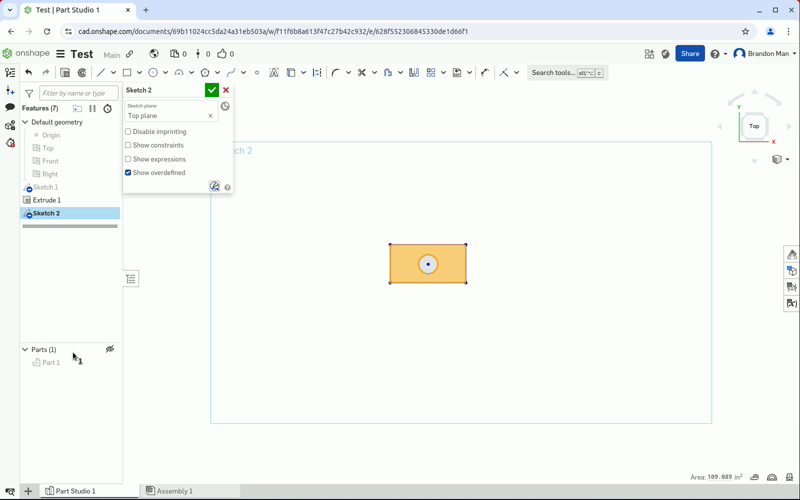
key(shift+y)
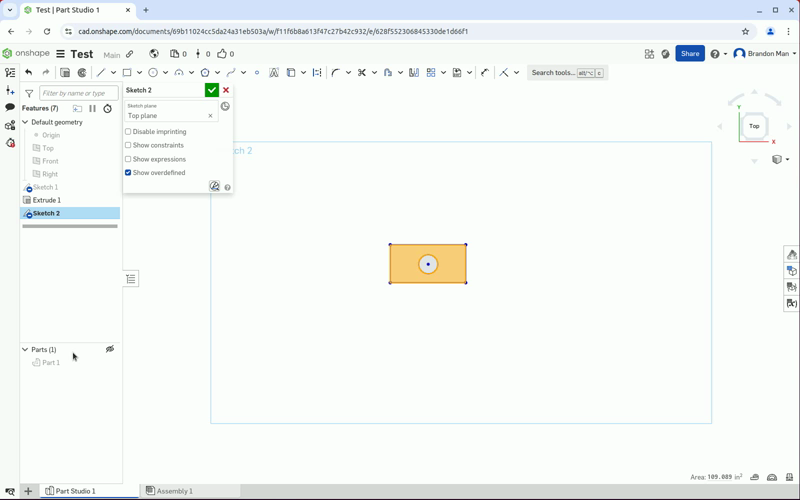
key(shift+e)
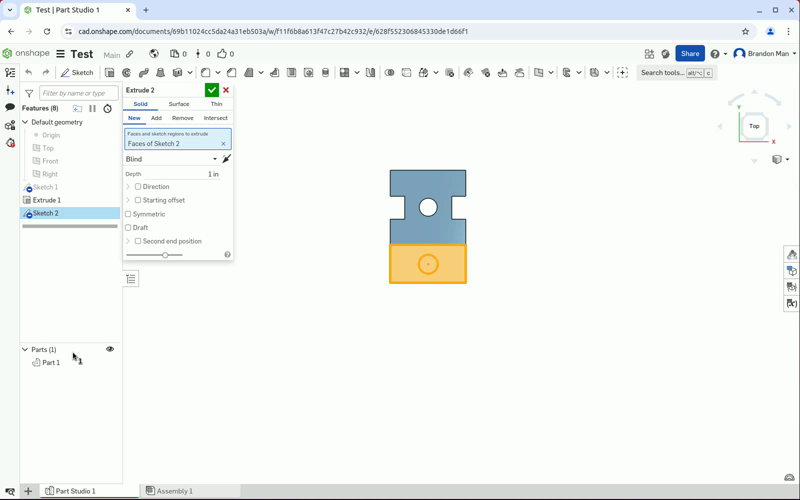
mouse_move(143, 106)
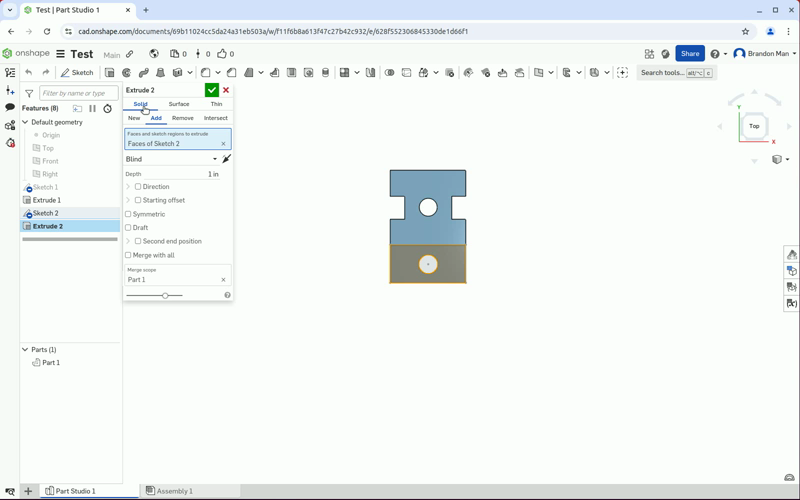
click(143, 106)
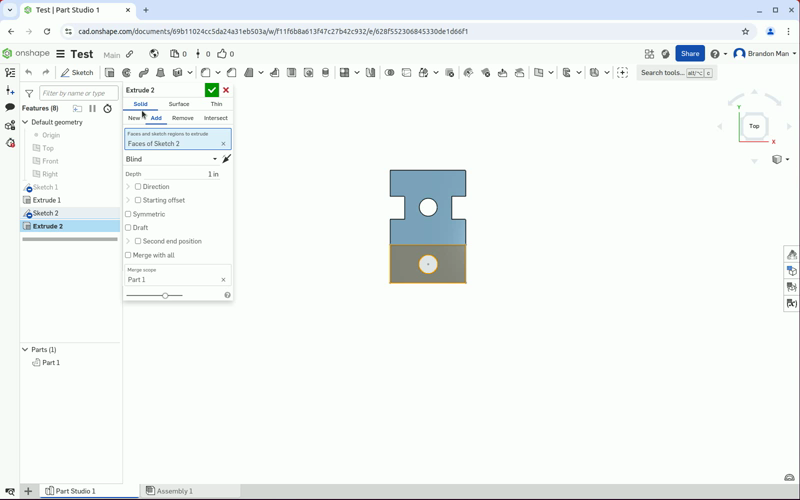
mouse_move(137, 120)
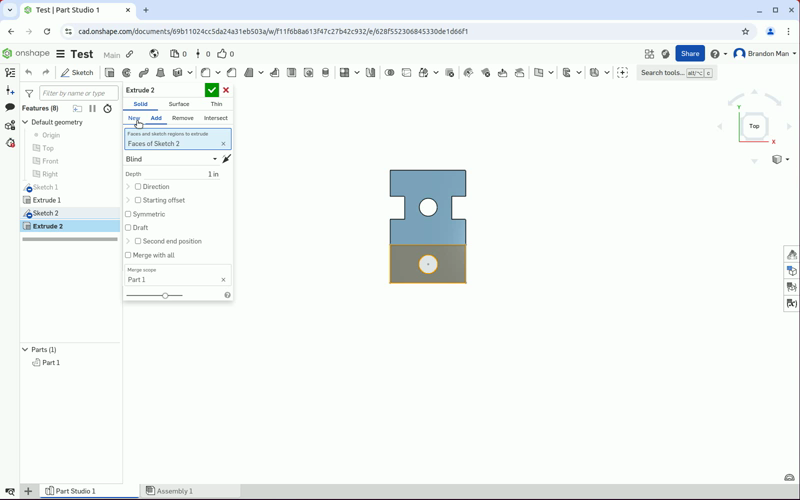
click(137, 120)
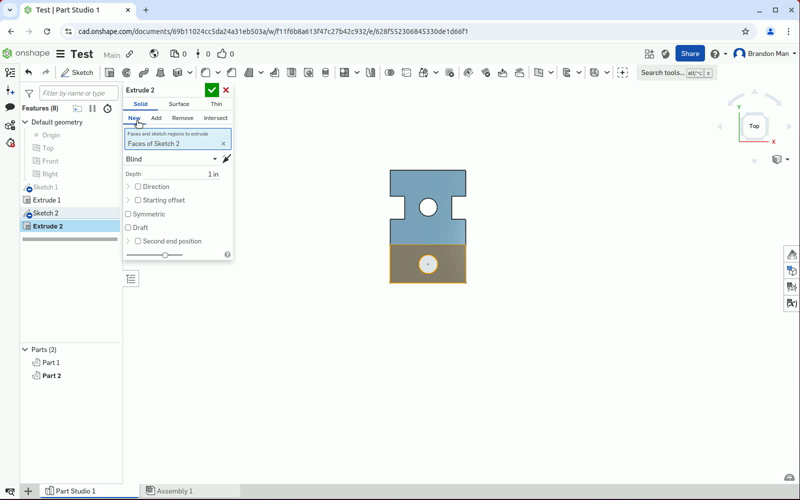
key(tab, 4)
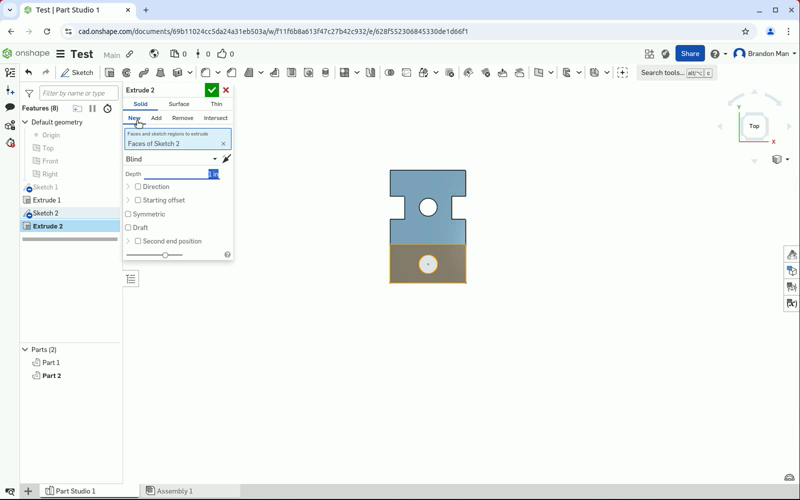
text(3.851)
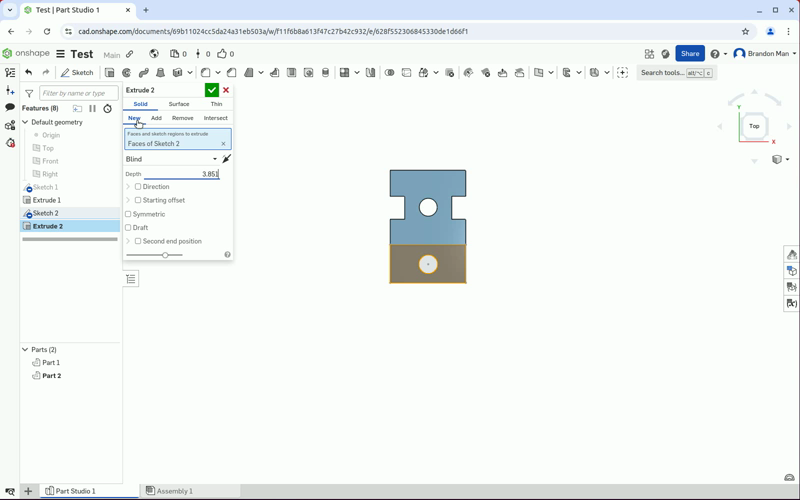
key(enter)
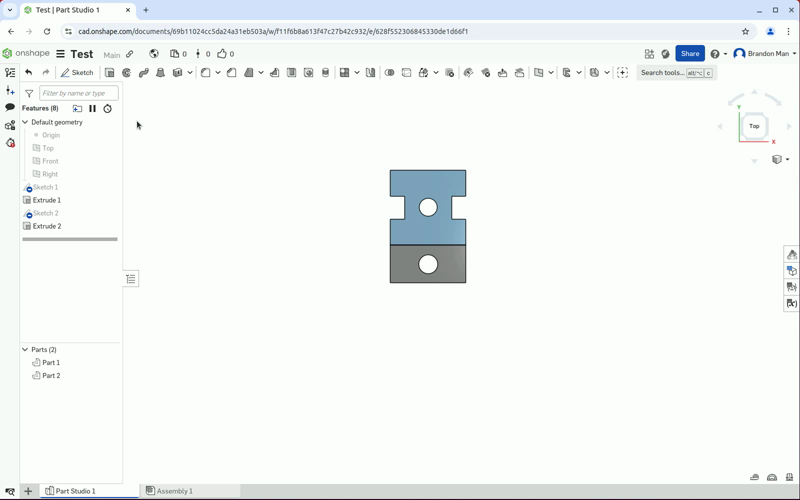
key(shift+h)
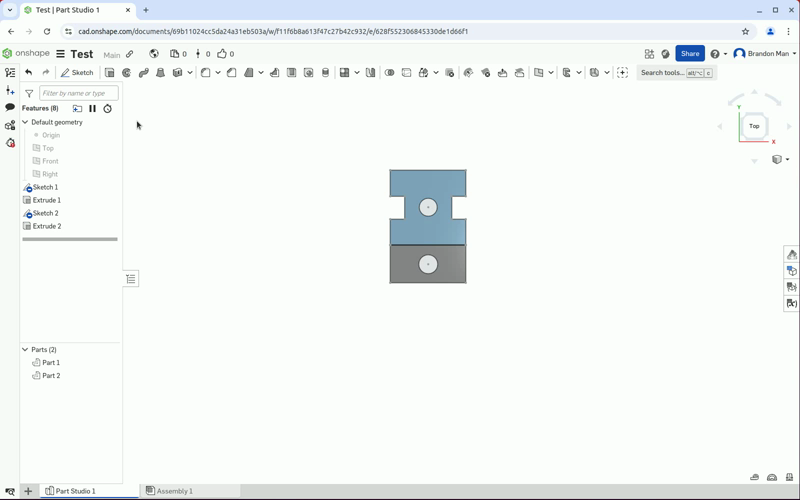
key(shift+h)
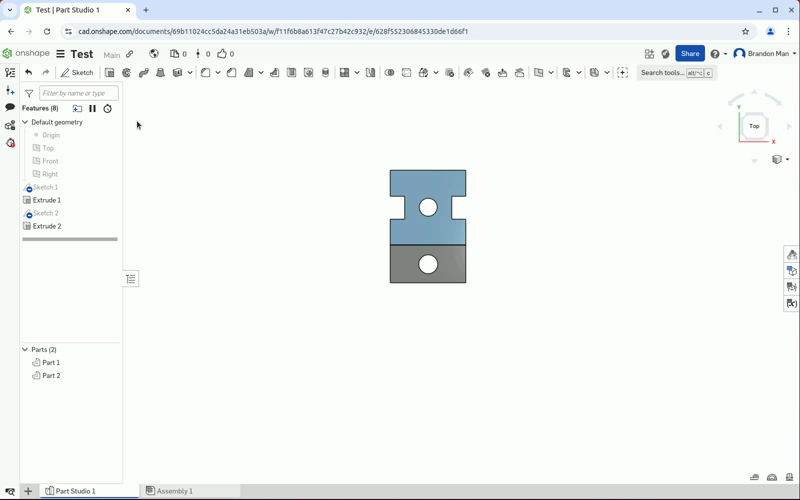
mouse_move(73, 189)
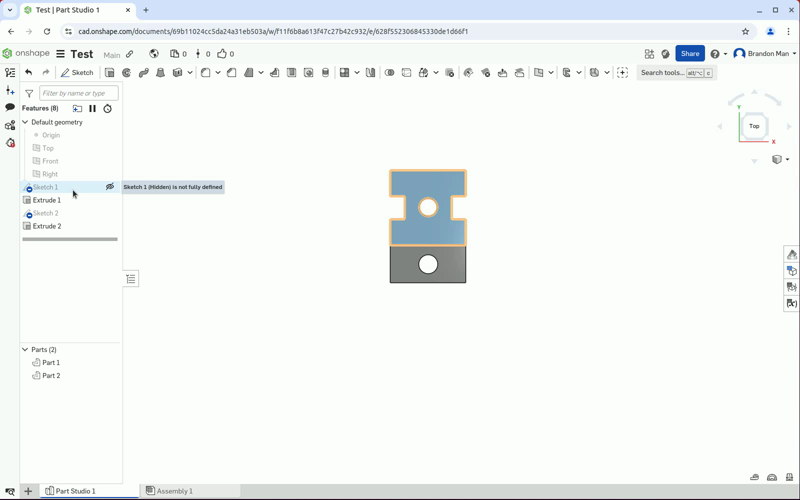
click(73, 189)
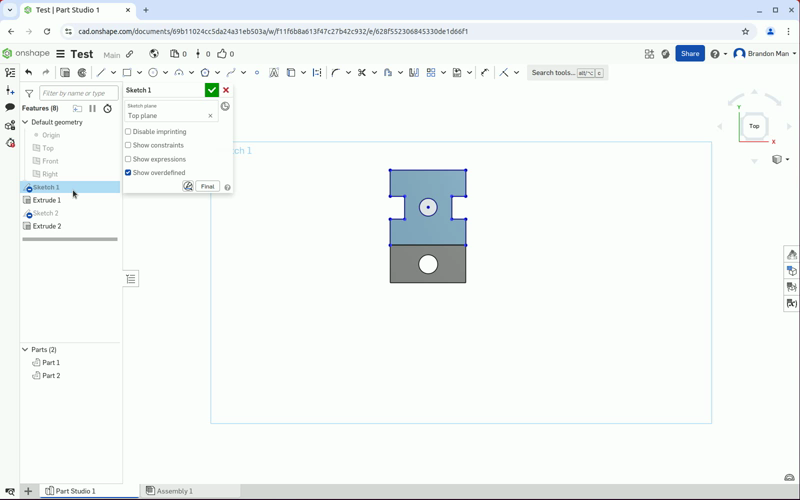
mouse_move(229, 92)
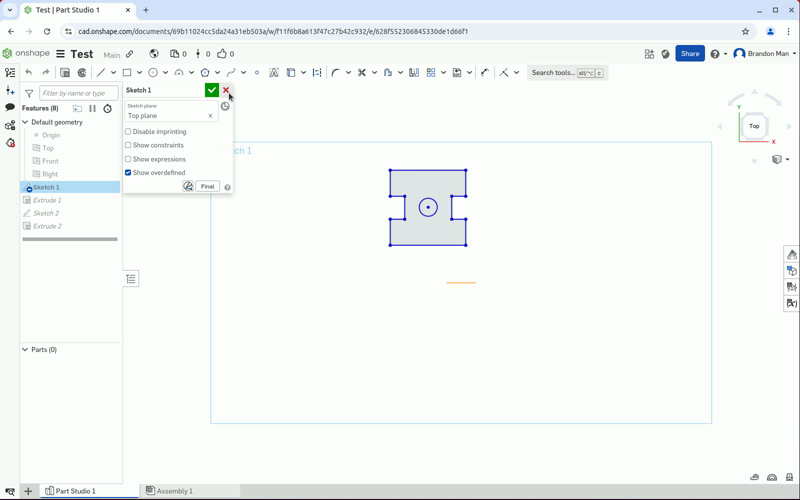
click(229, 92)
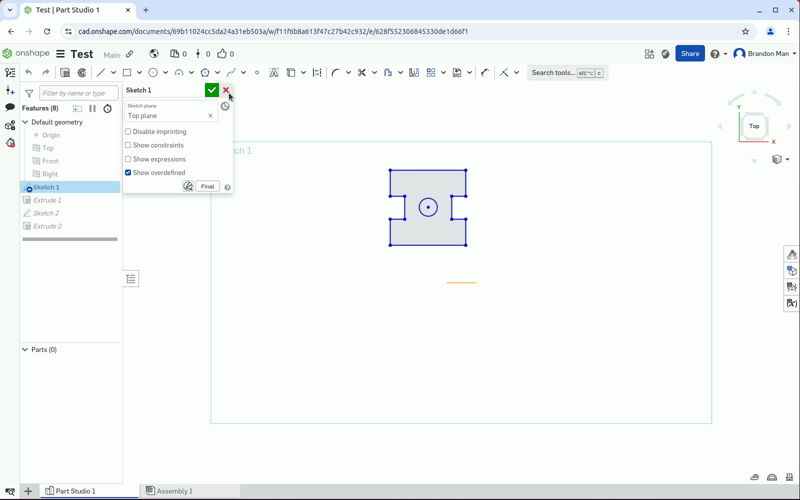
key(shift+s)
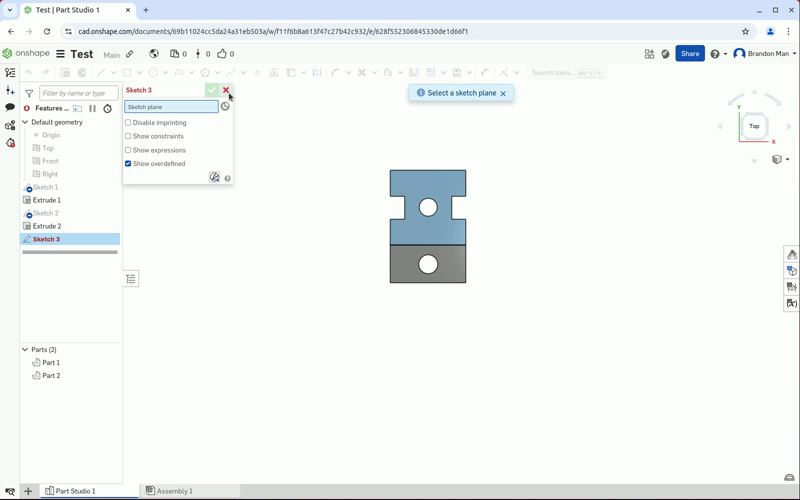
mouse_move(73, 150)
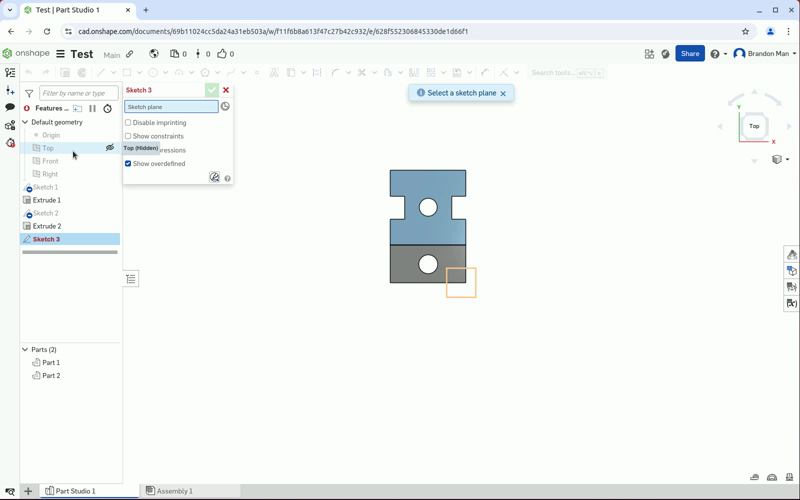
click(73, 150)
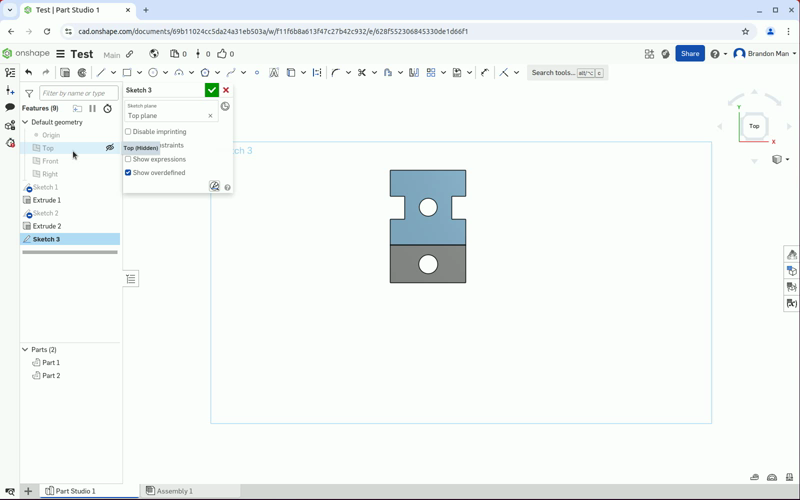
mouse_move(73, 352)
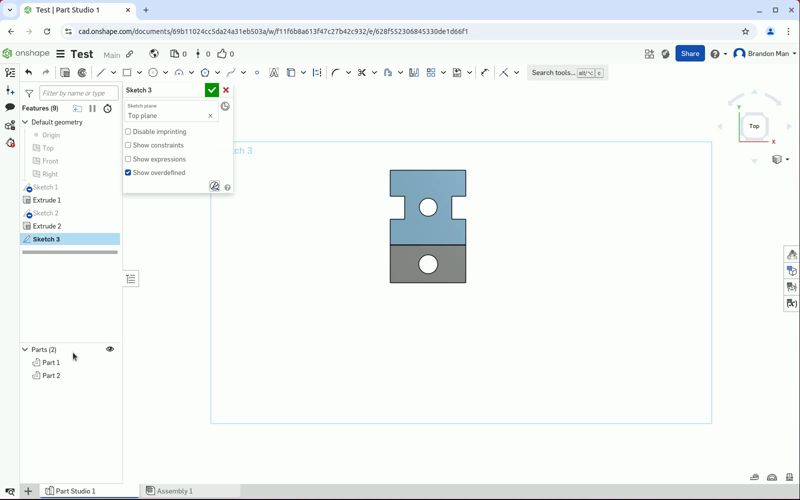
key(y)
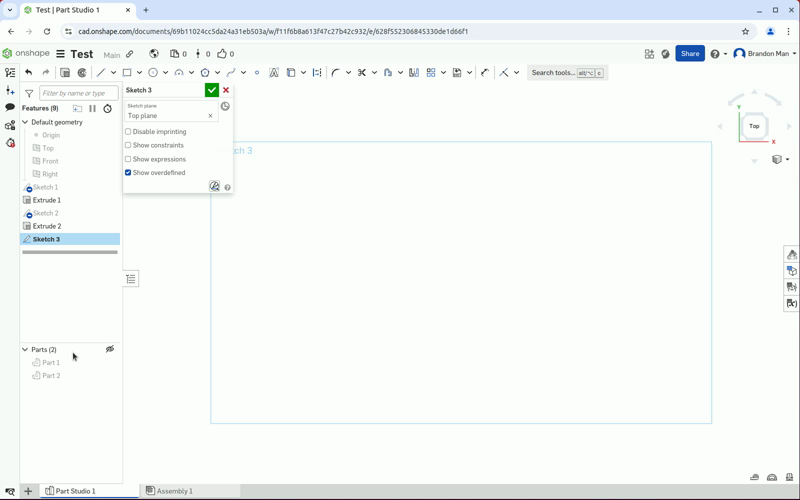
key(l)
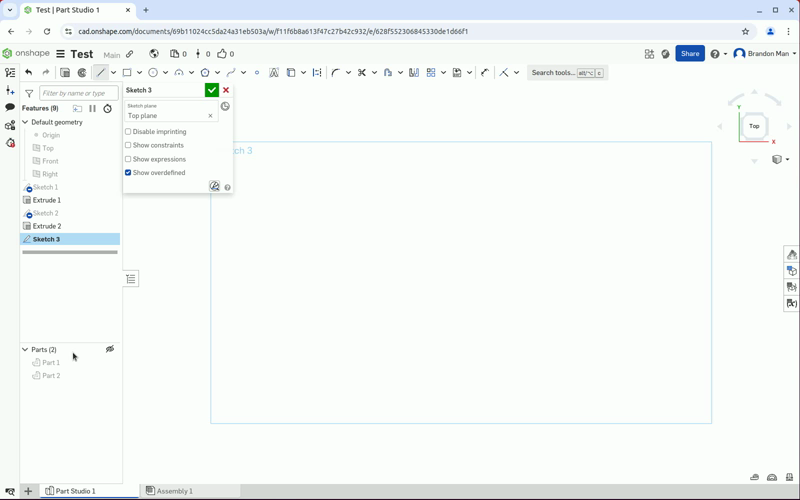
key_down(shift)
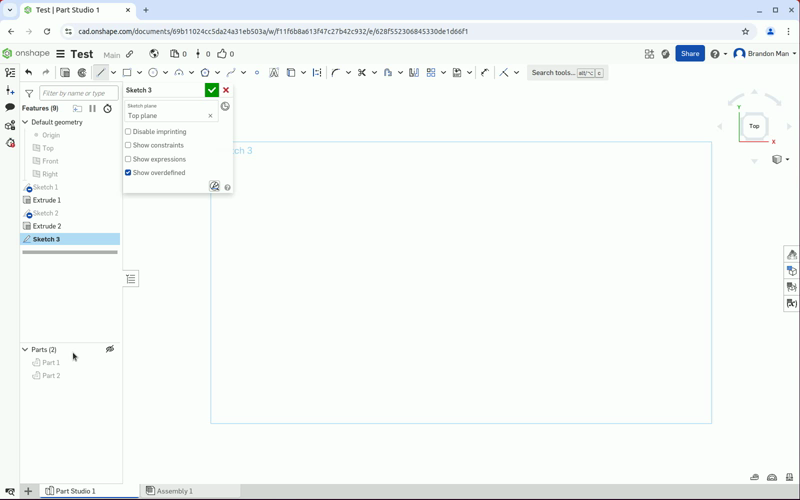
mouse_move(390, 218)
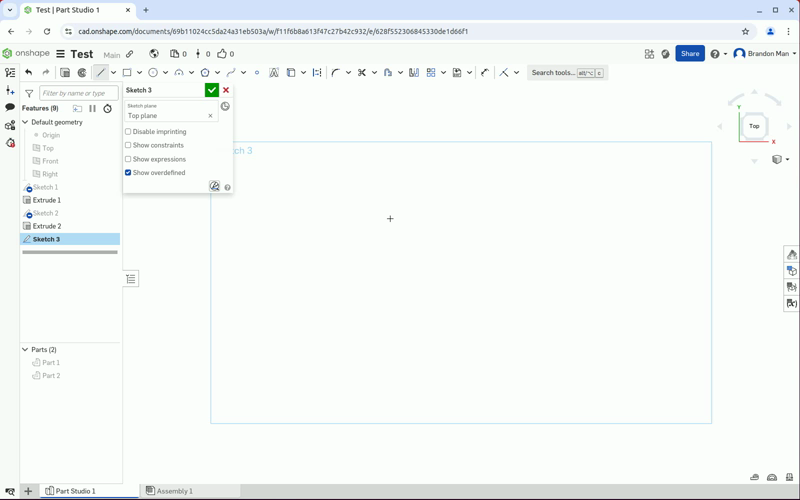
click(390, 218)
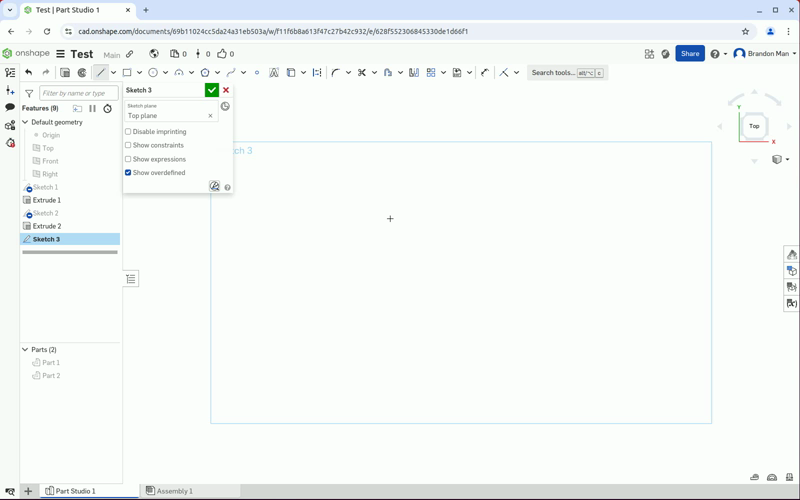
key_up(shift)
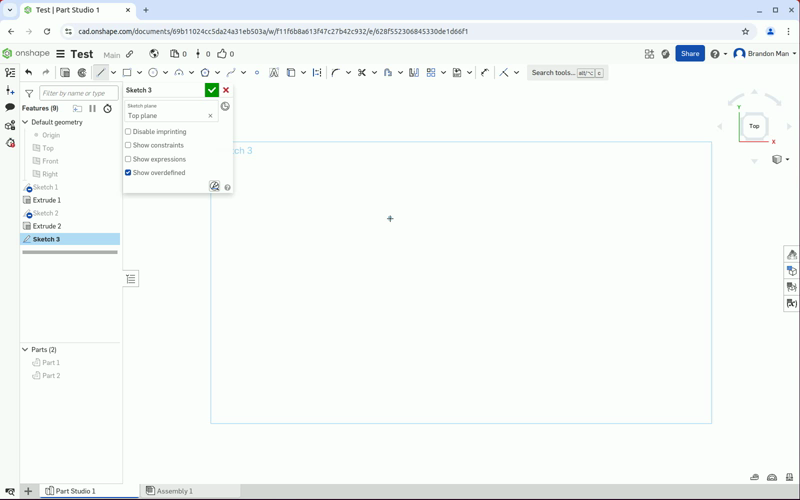
key_down(shift)
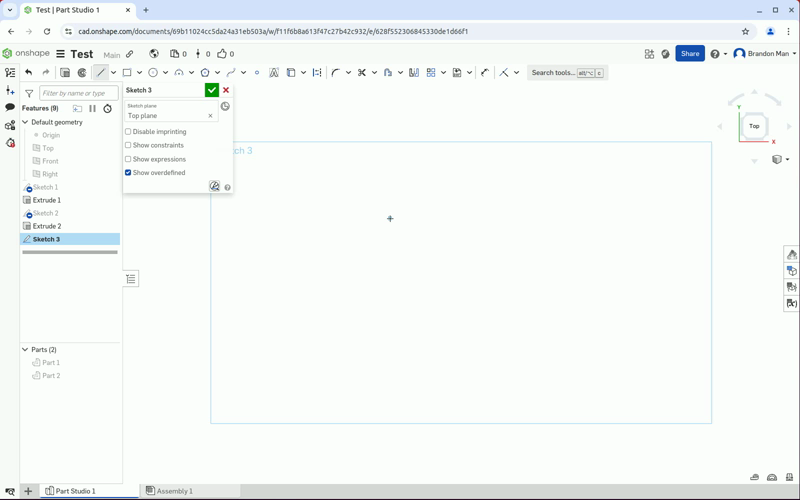
mouse_move(420, 218)
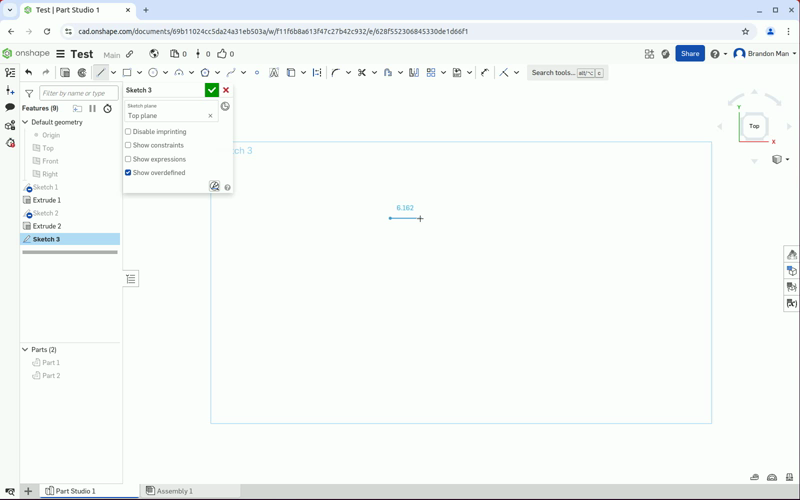
mouse_move(404, 218)
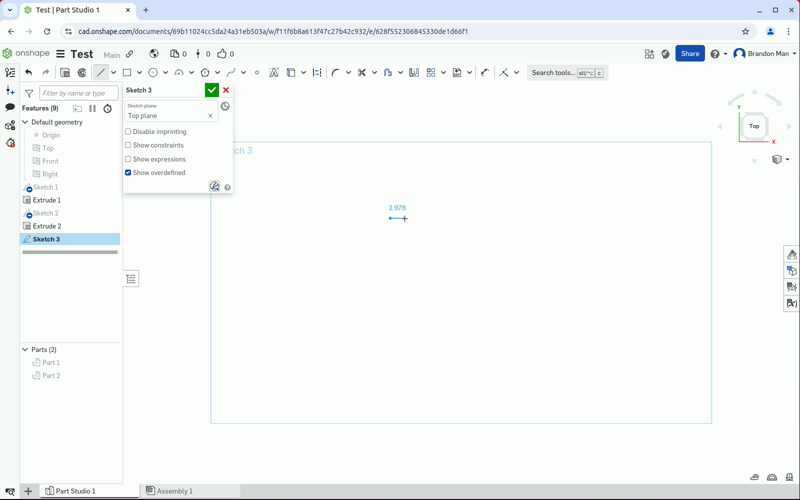
click(404, 218)
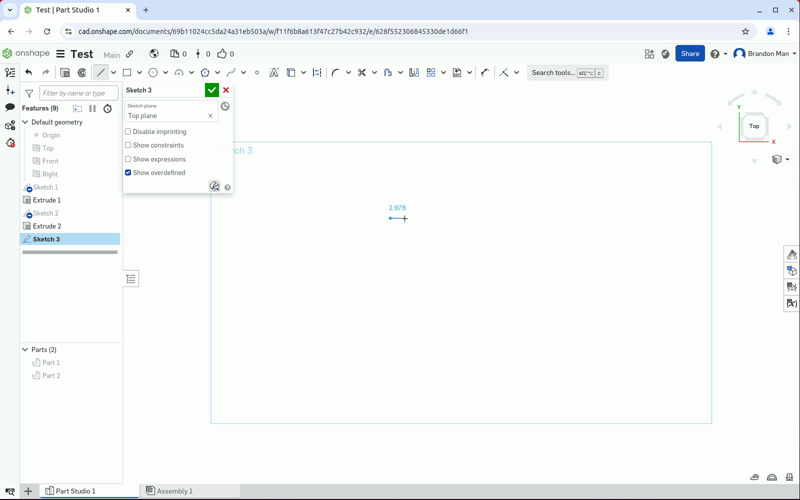
key_up(shift)
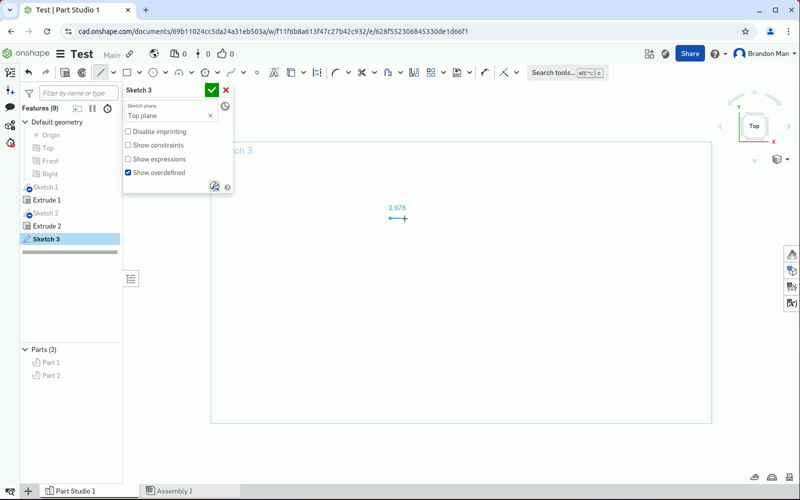
key_down(shift)
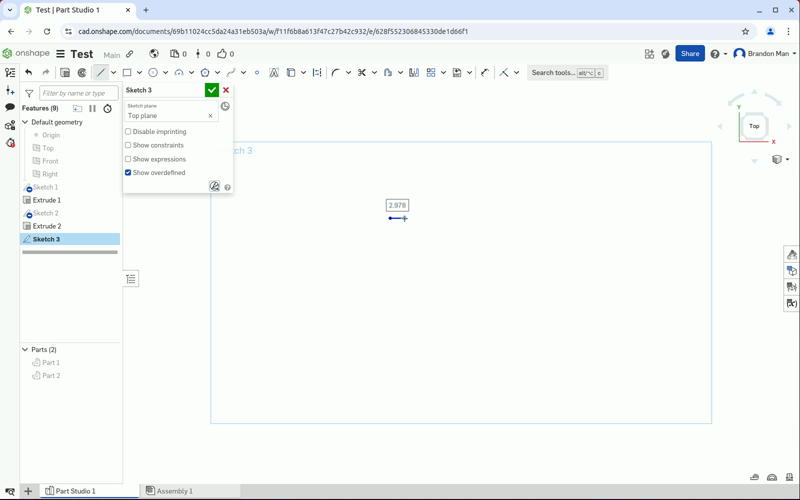
mouse_move(434, 218)
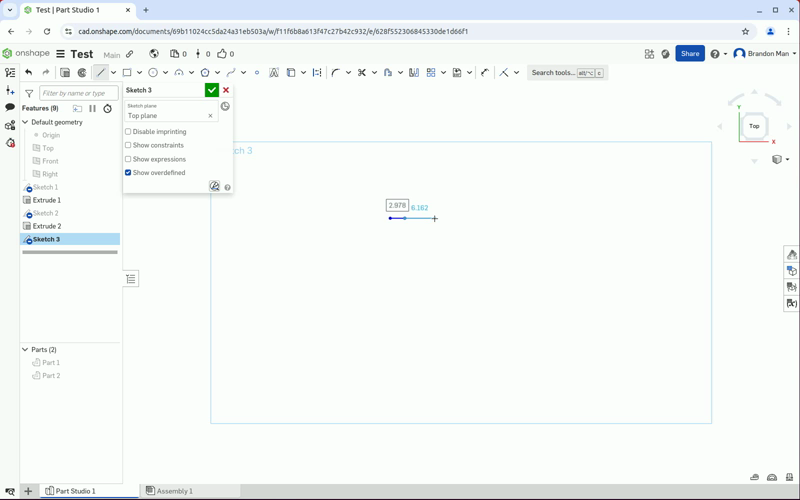
mouse_move(404, 195)
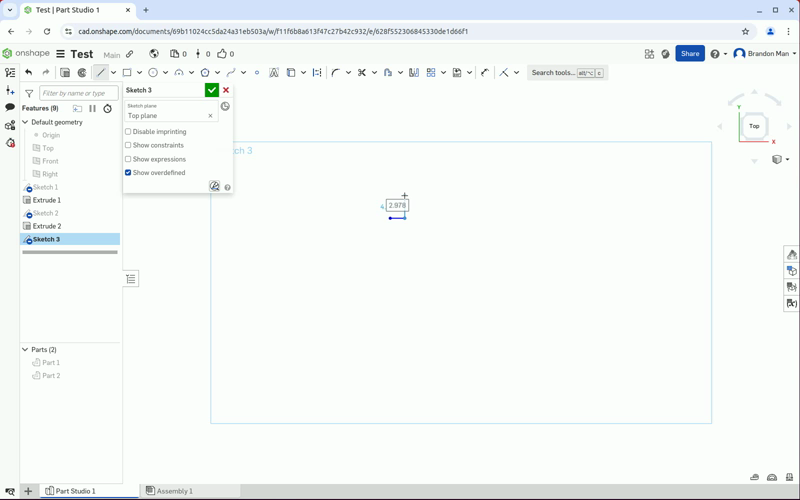
click(404, 195)
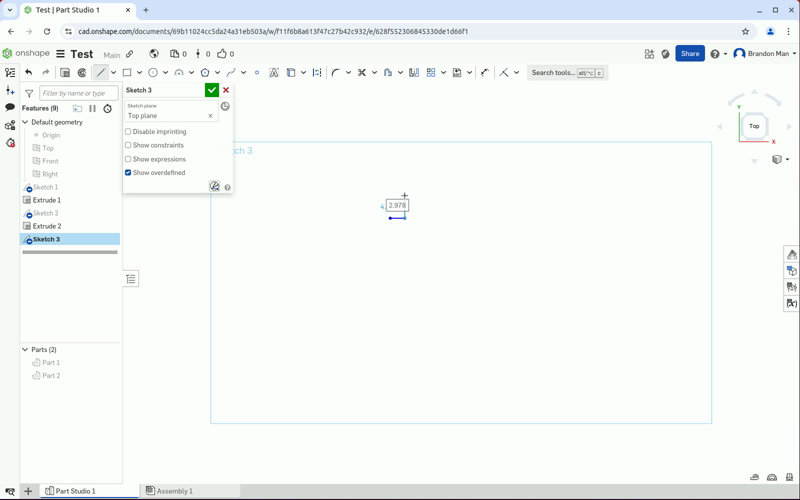
key_up(shift)
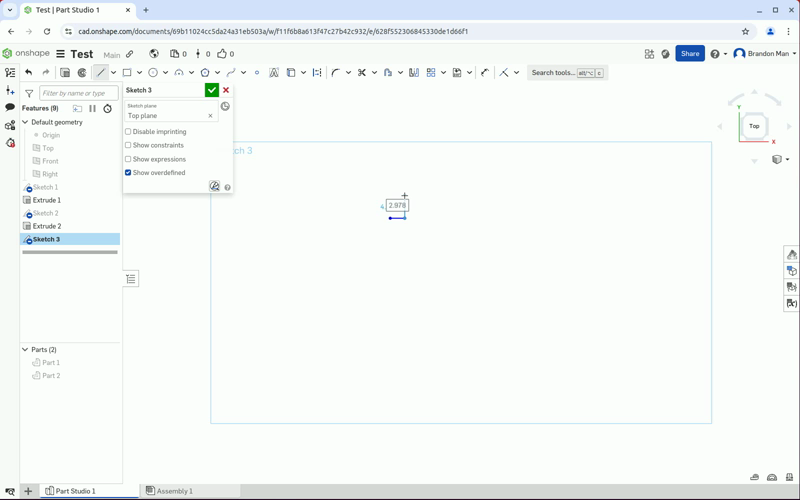
key_down(shift)
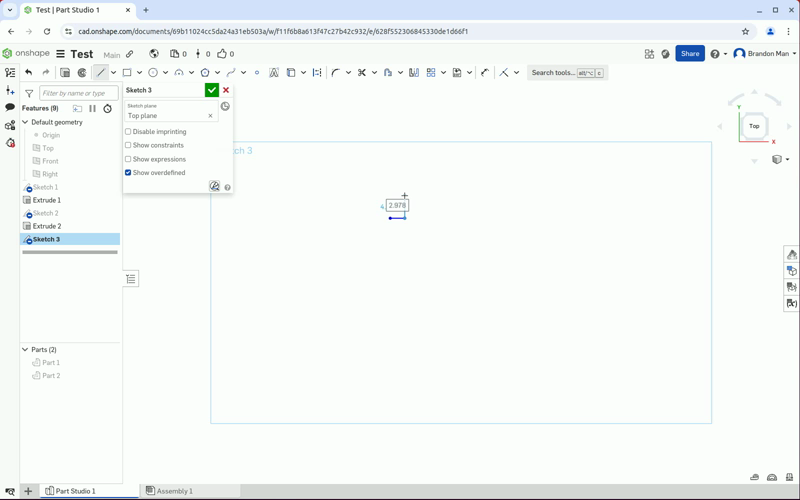
mouse_move(434, 195)
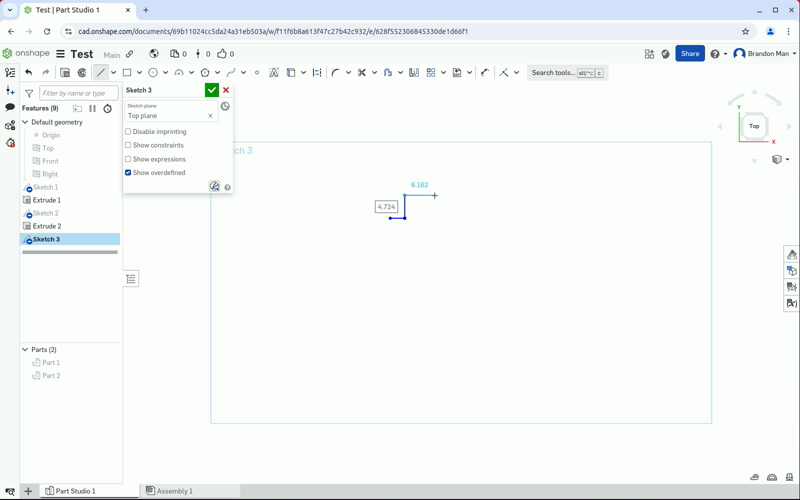
mouse_move(390, 195)
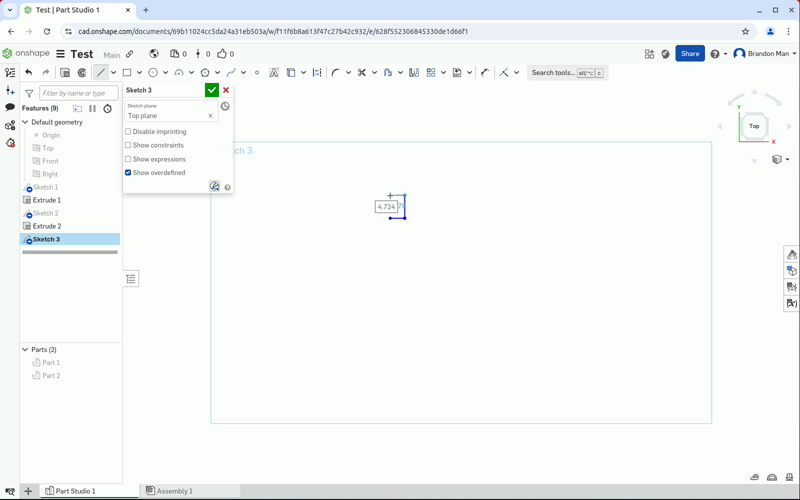
click(390, 195)
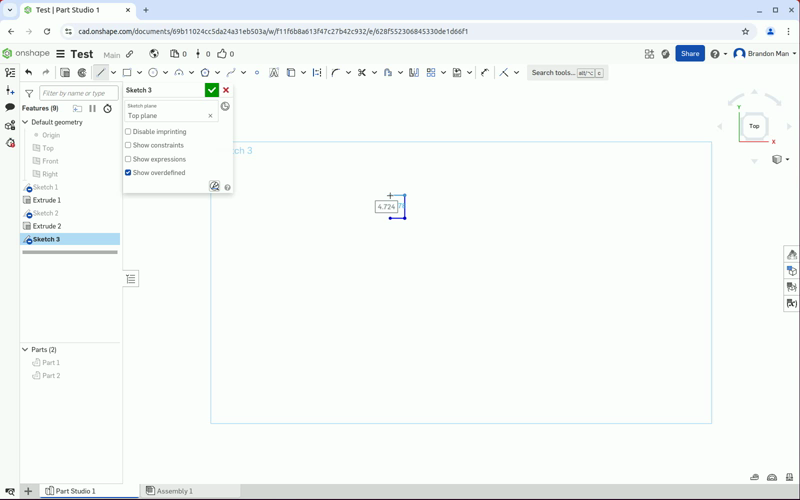
key_up(shift)
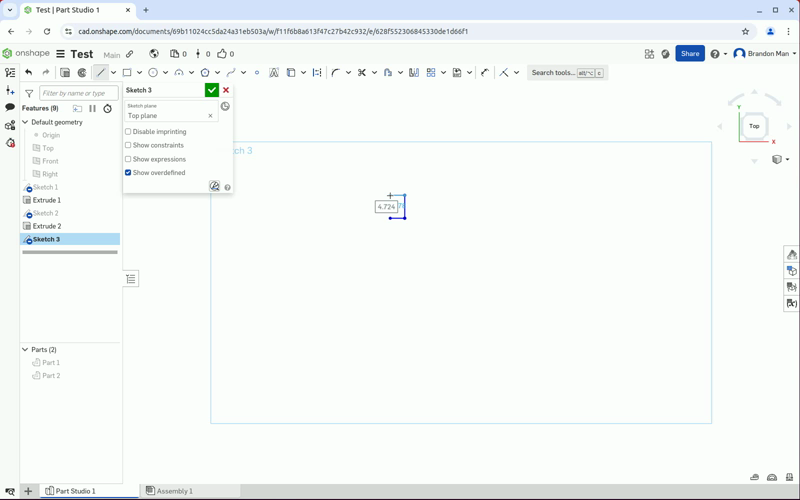
mouse_move(420, 195)
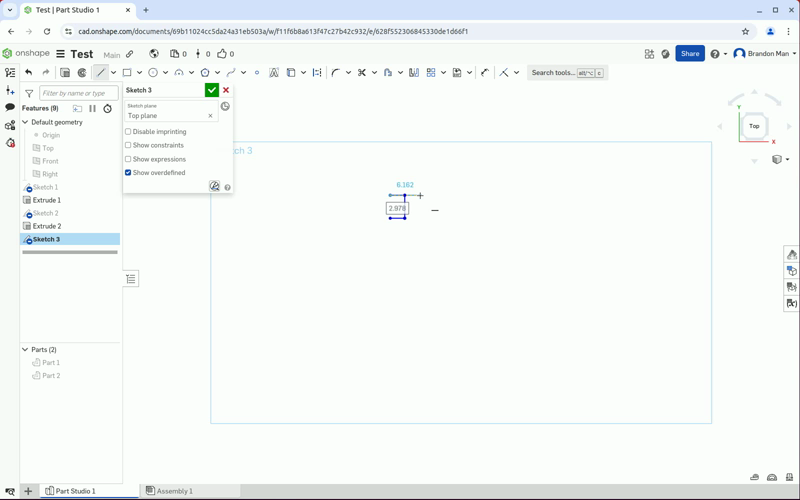
key_down(shift)
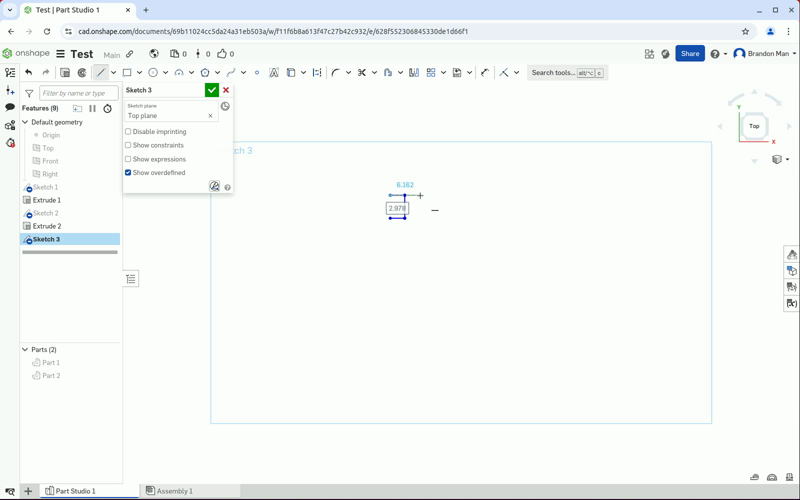
mouse_move(390, 218)
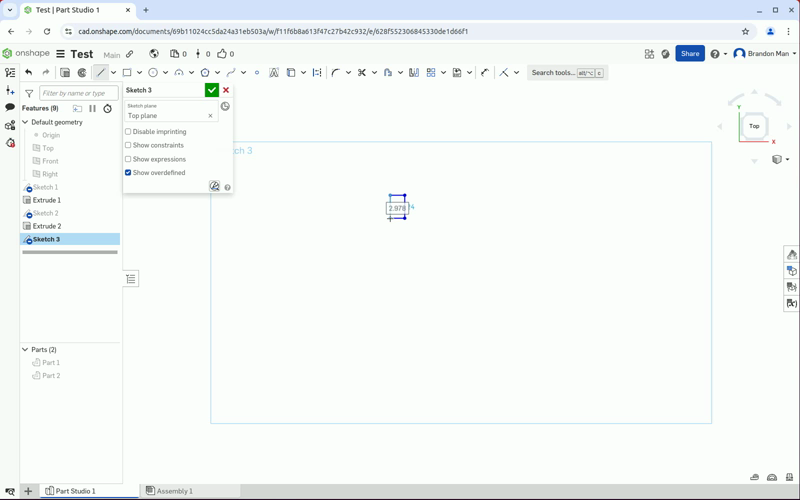
key_up(shift)
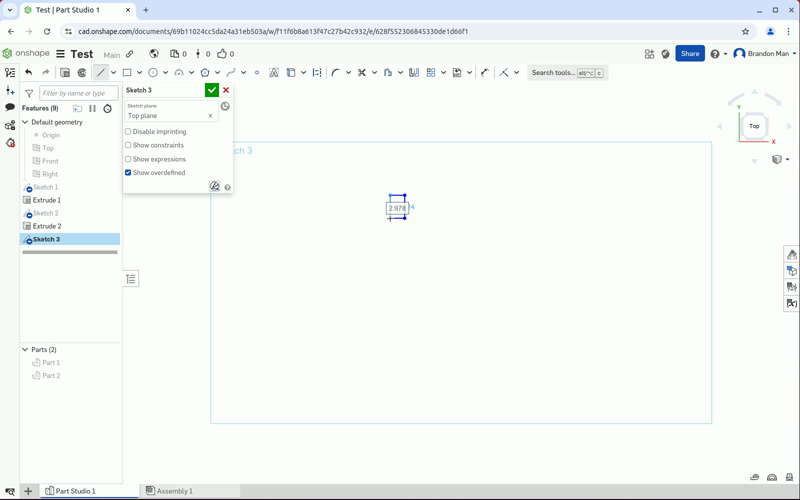
click(390, 218)
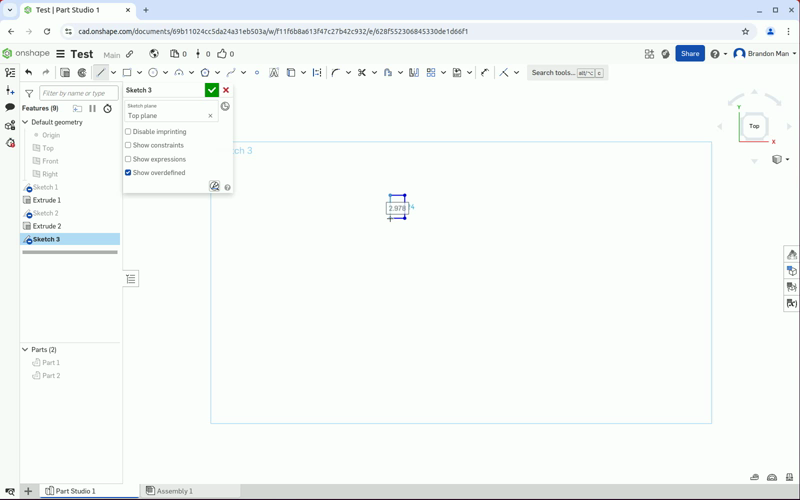
key(esc)
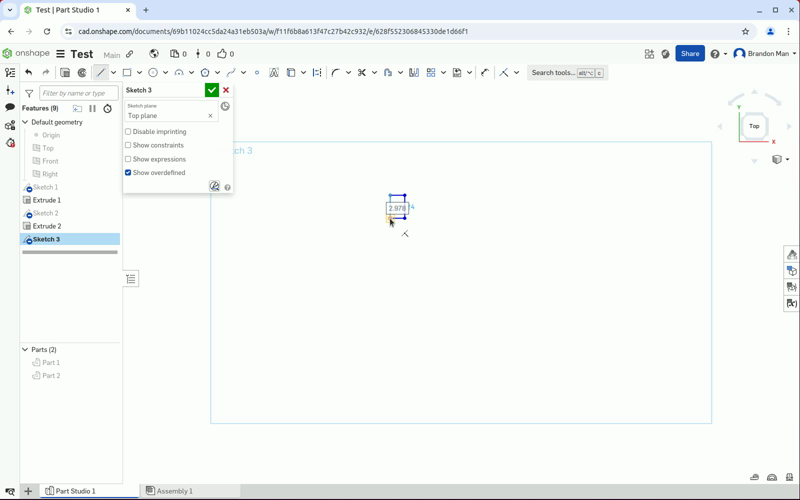
mouse_move(402, 196)
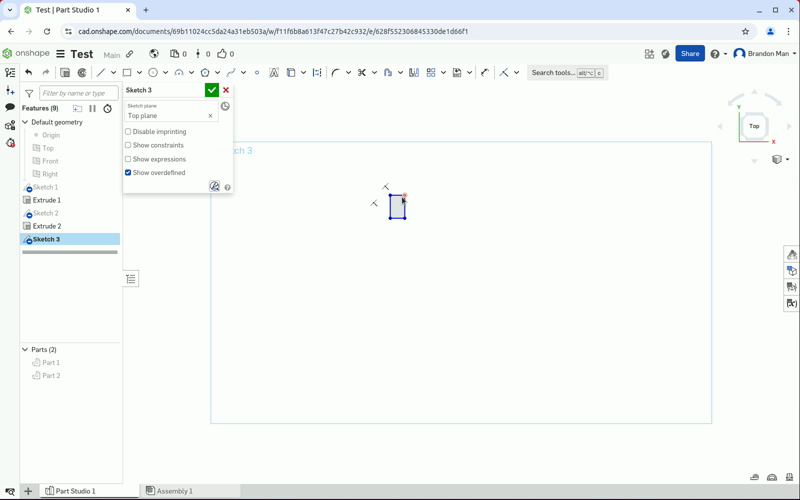
scroll(6)
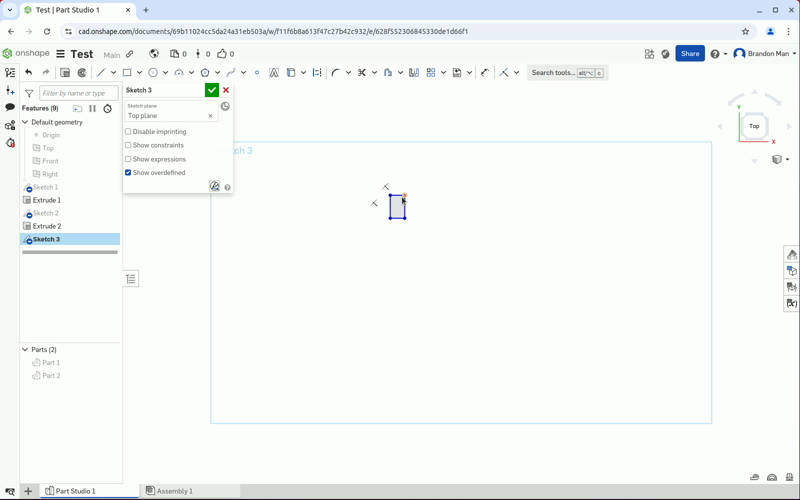
scroll(6)
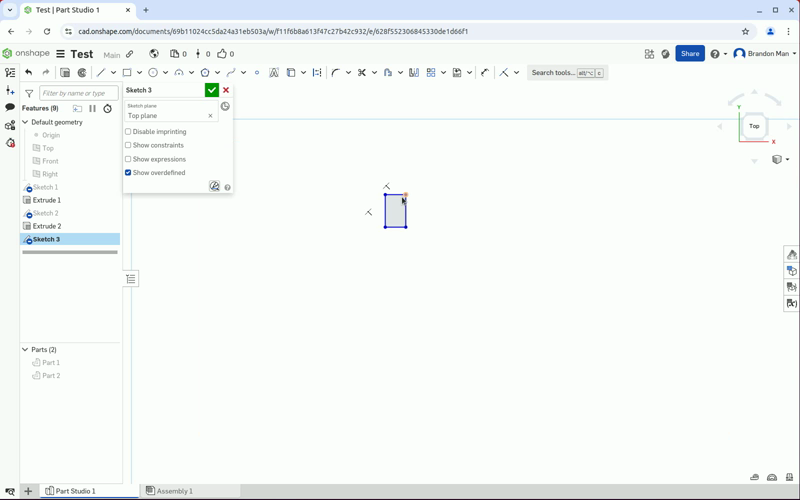
scroll(6)
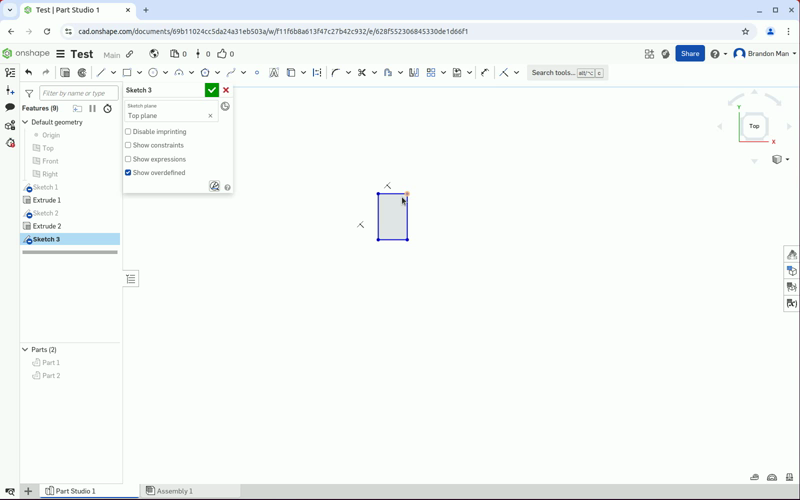
scroll(6)
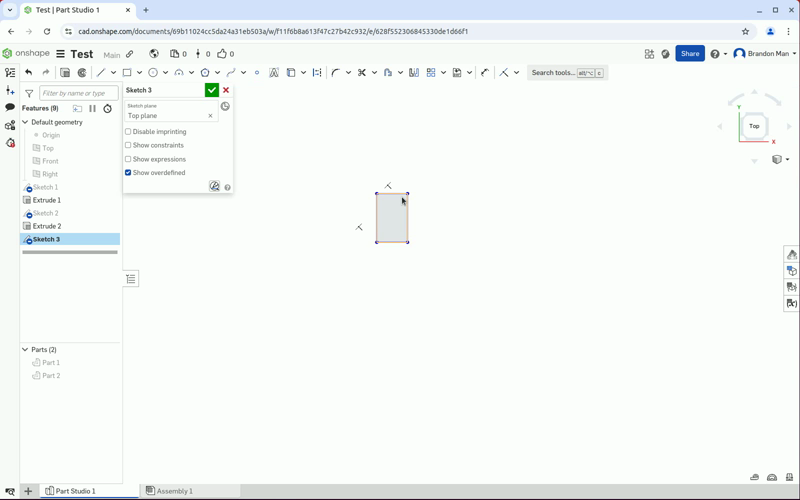
scroll(6)
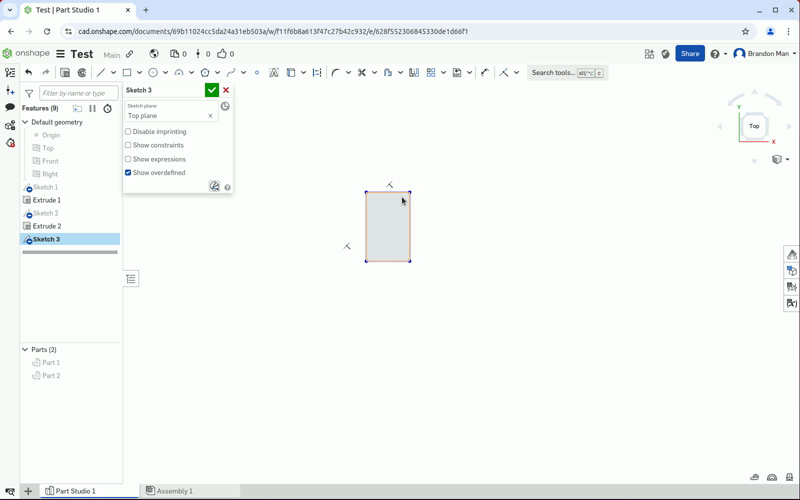
scroll(6)
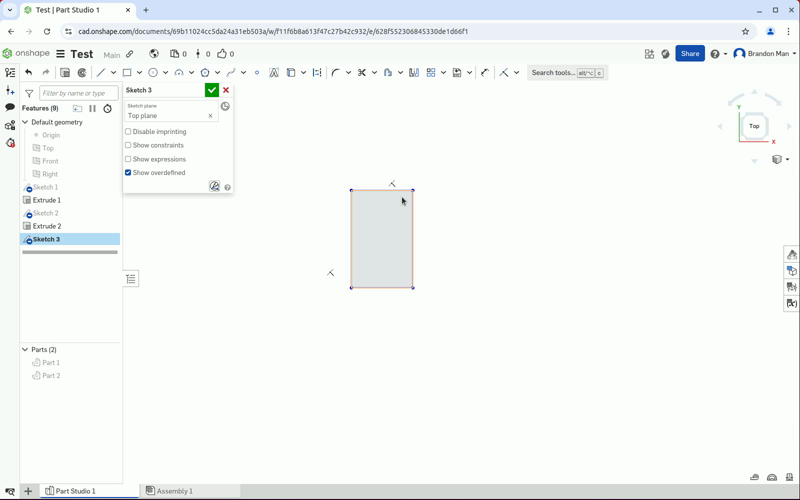
scroll(6)
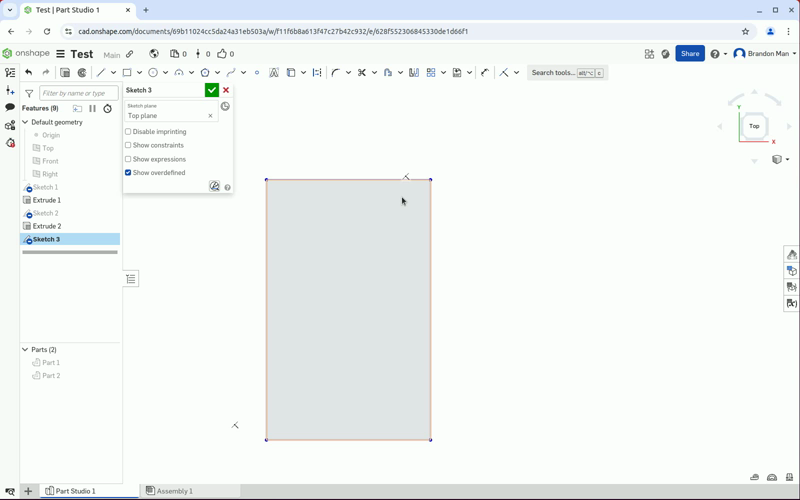
click(402, 196)
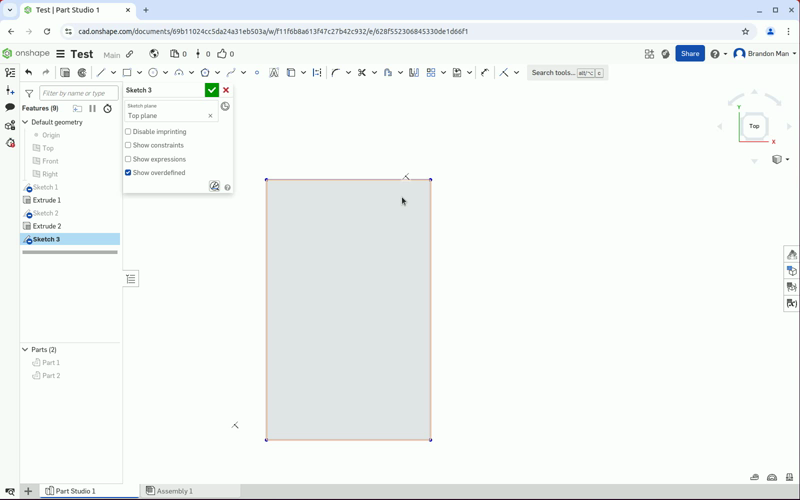
scroll(-6)
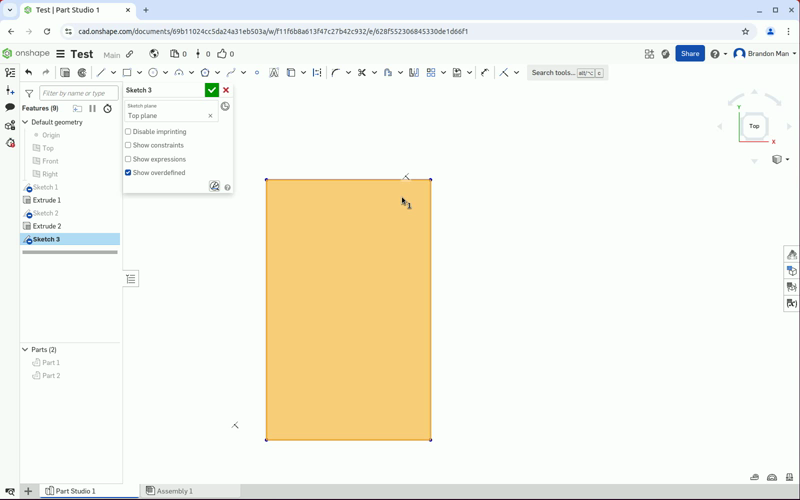
scroll(-6)
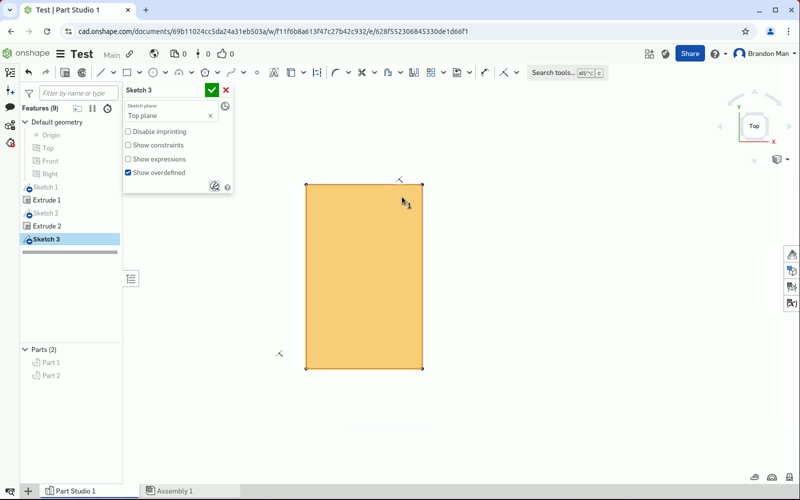
scroll(-6)
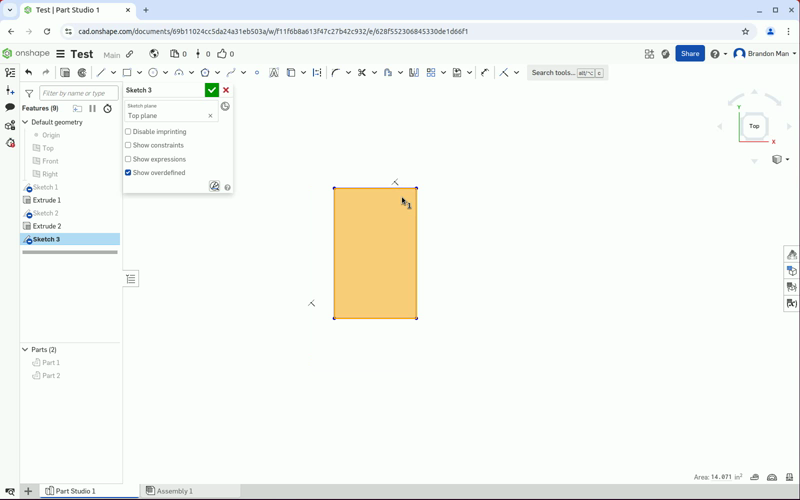
scroll(-6)
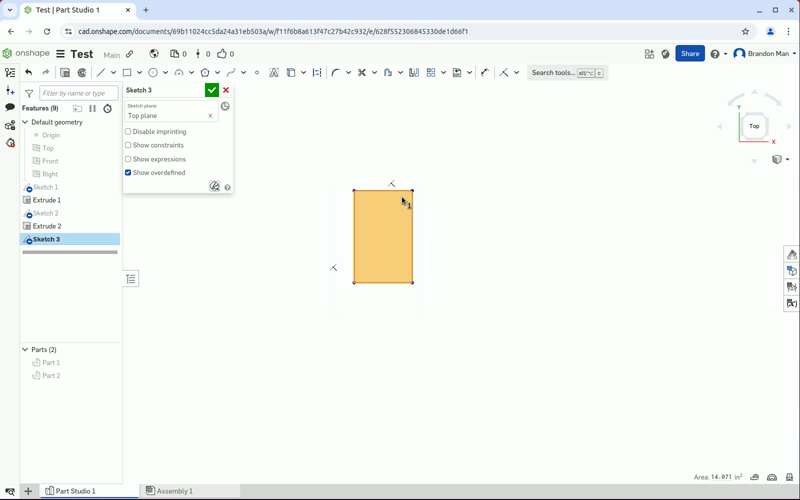
scroll(-6)
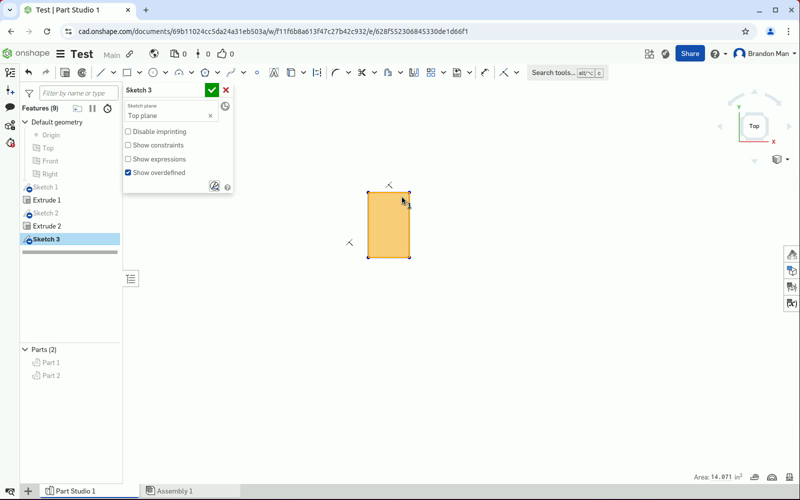
scroll(-6)
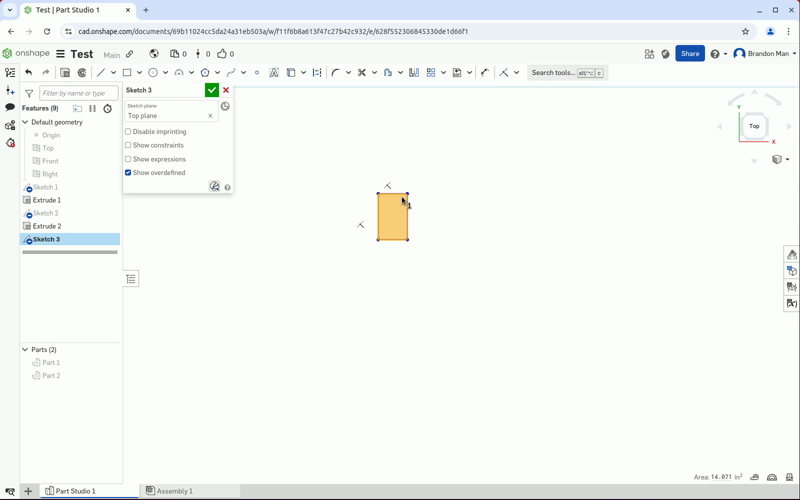
scroll(-6)
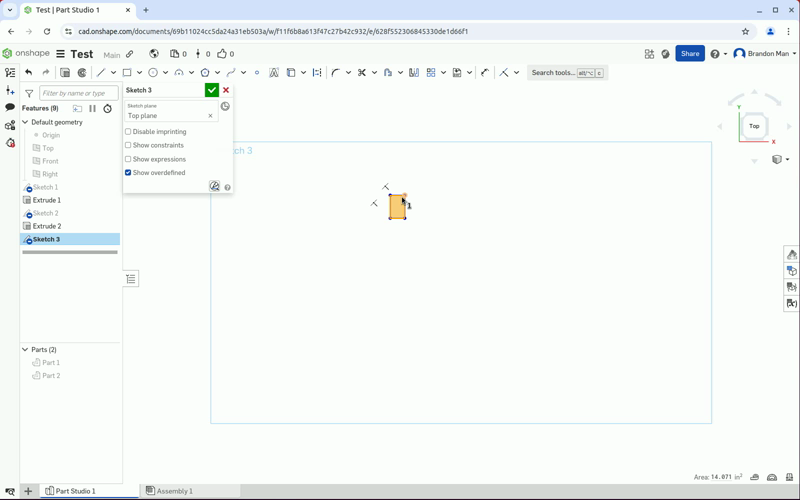
mouse_move(73, 352)
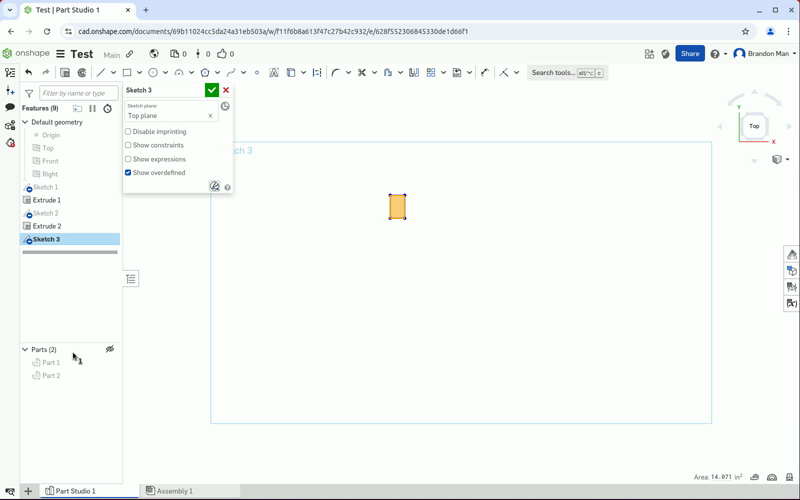
key(shift+y)
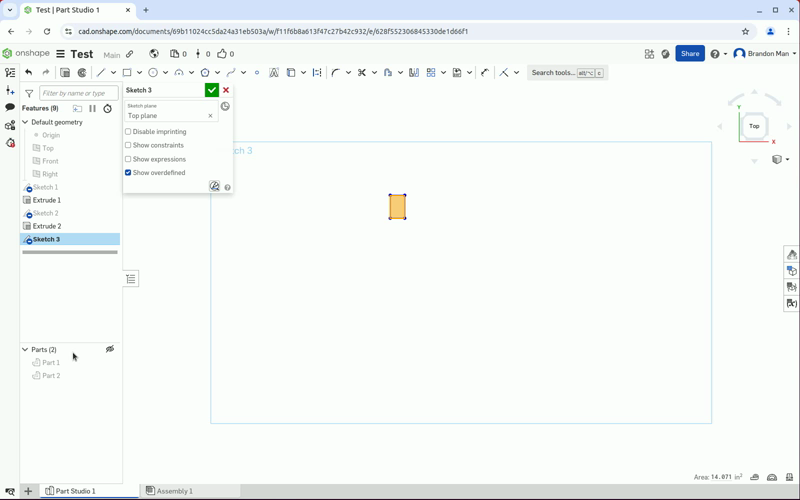
key(shift+e)
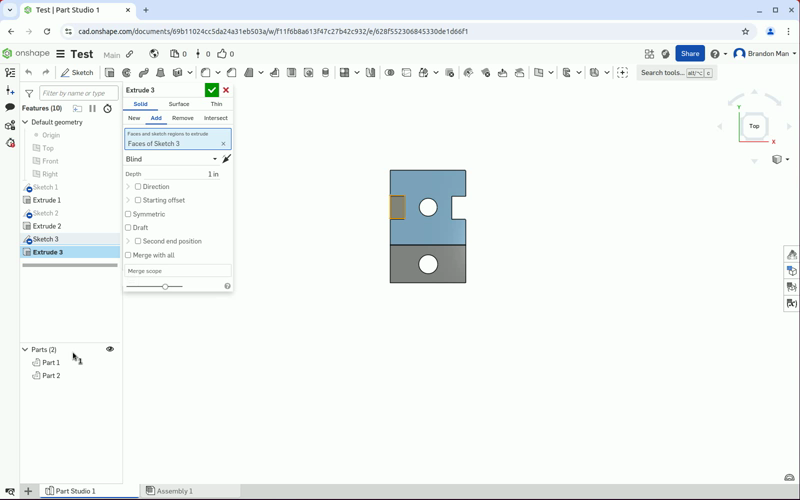
mouse_move(143, 106)
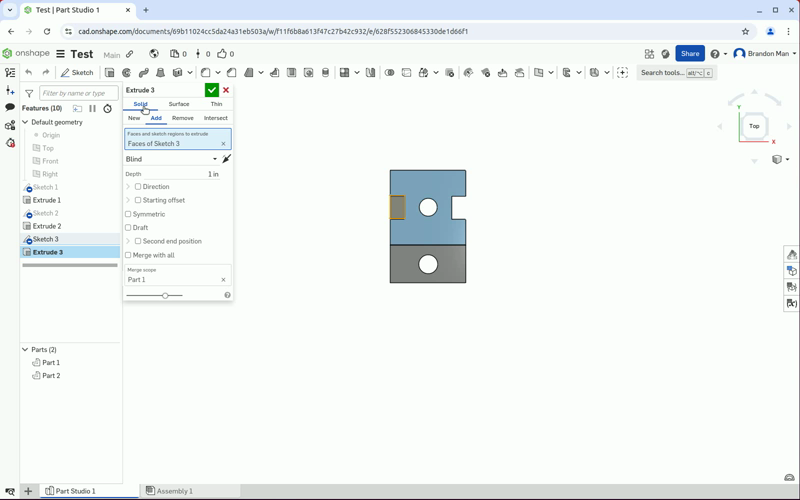
click(143, 106)
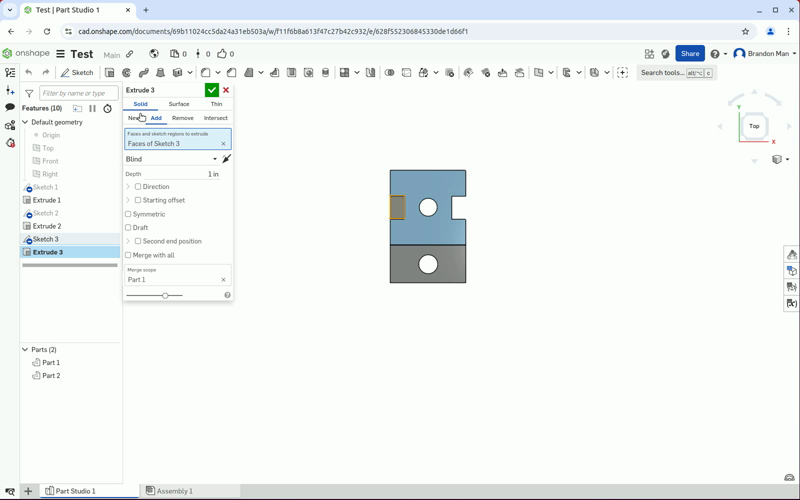
mouse_move(137, 120)
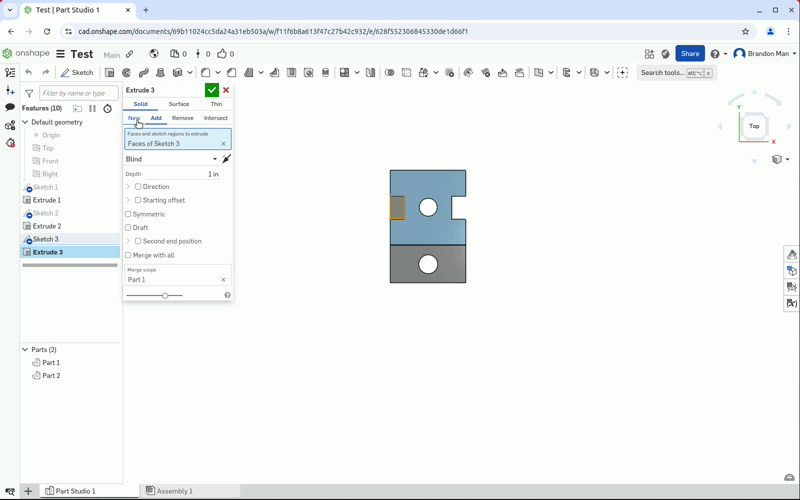
click(137, 120)
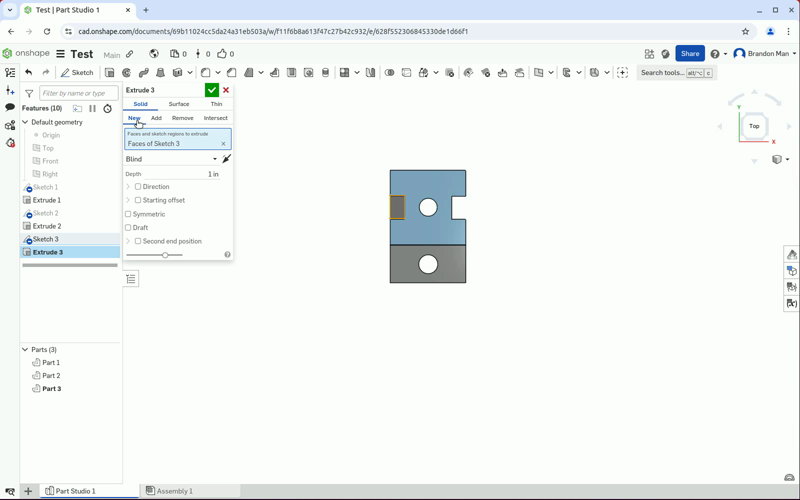
key(tab, 4)
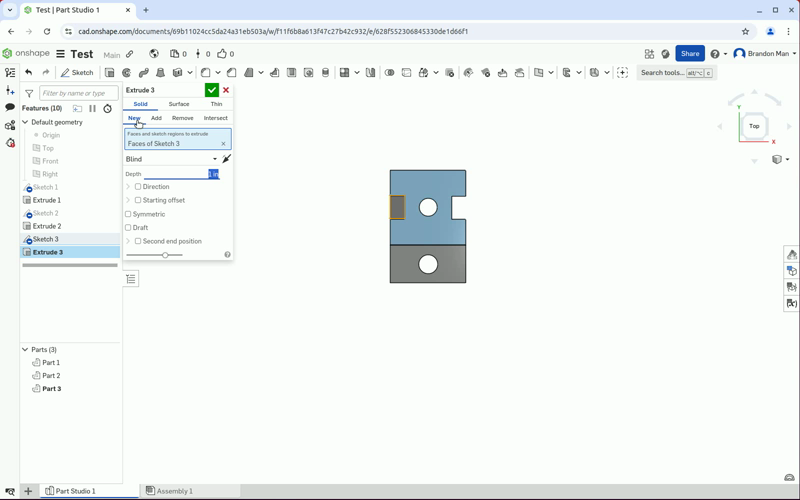
text(7.703)
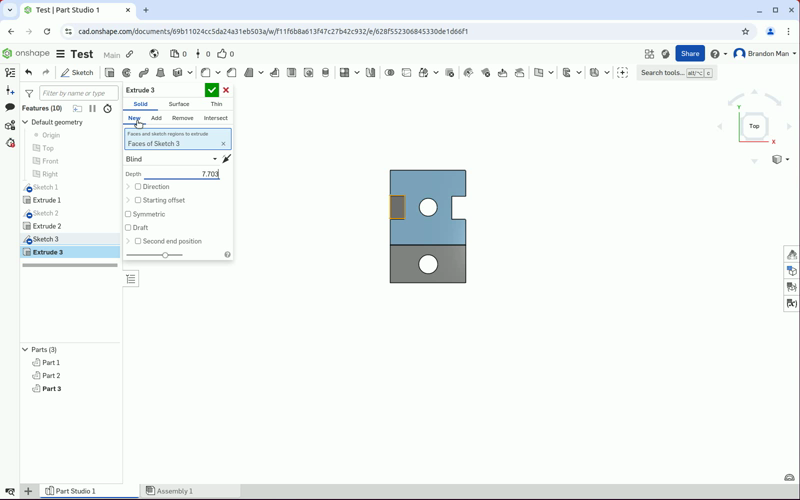
key(enter)
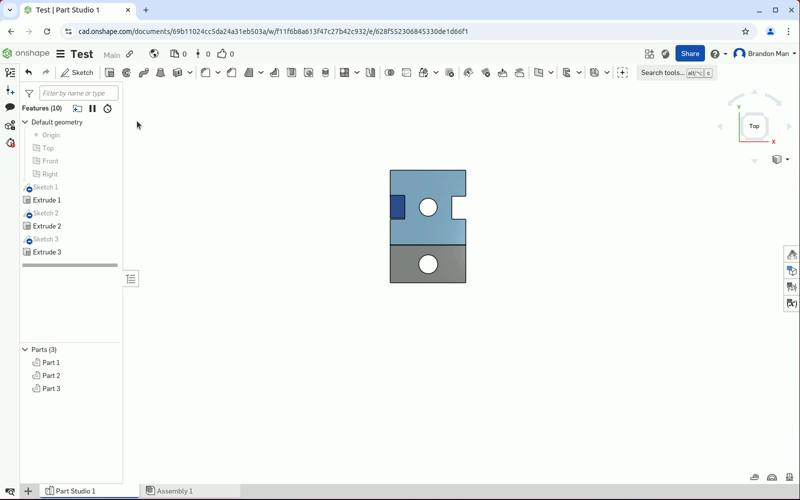
key(shift+h)
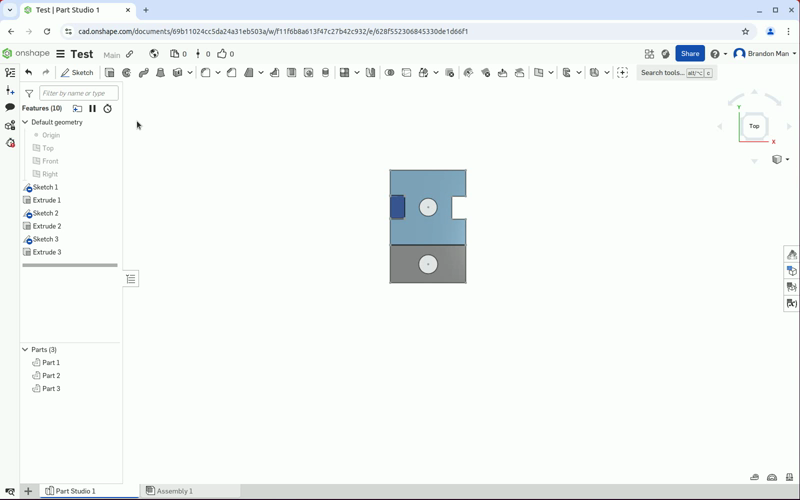
key(shift+h)
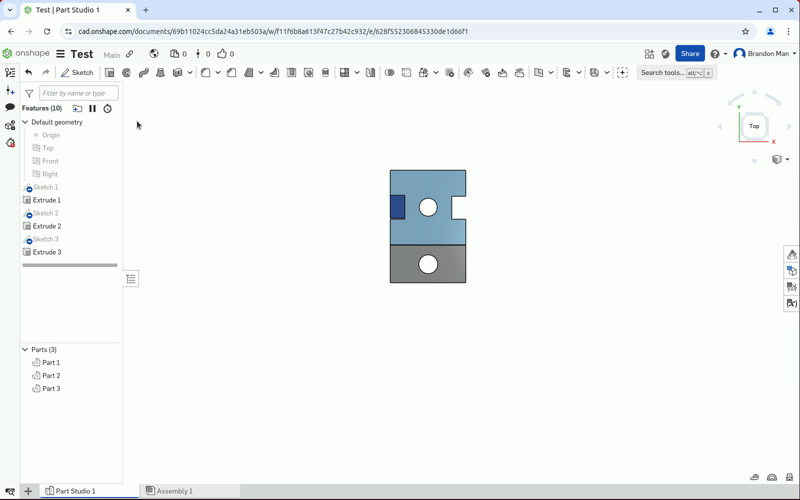
mouse_move(73, 189)
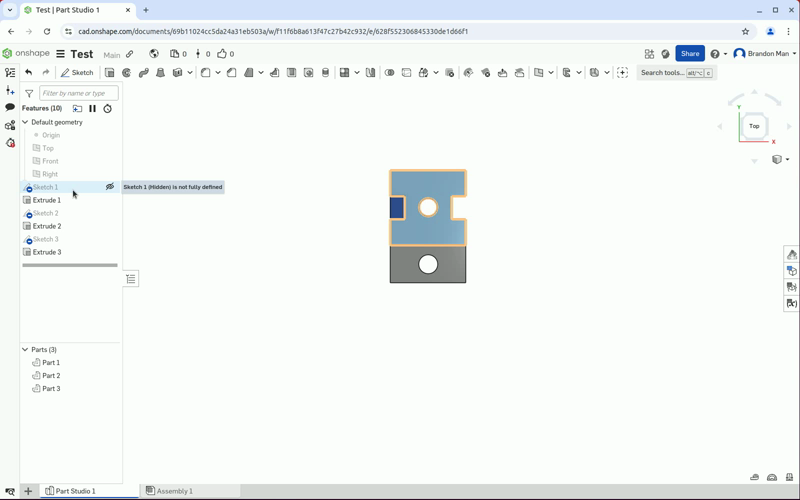
click(73, 189)
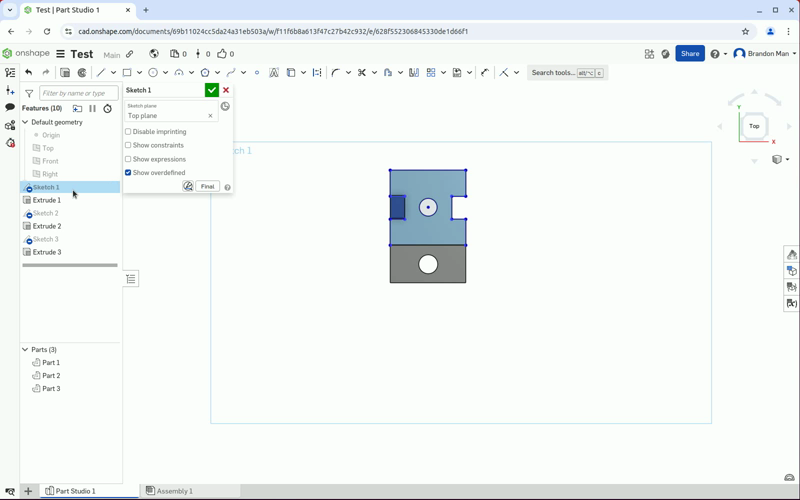
mouse_move(229, 92)
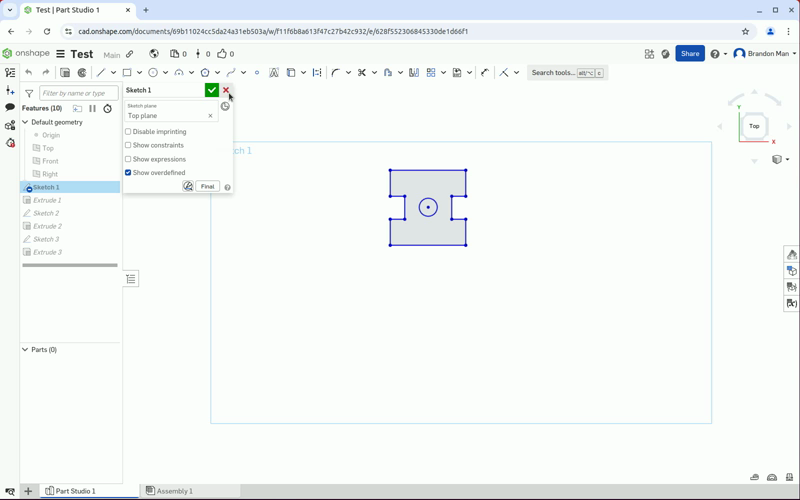
click(229, 92)
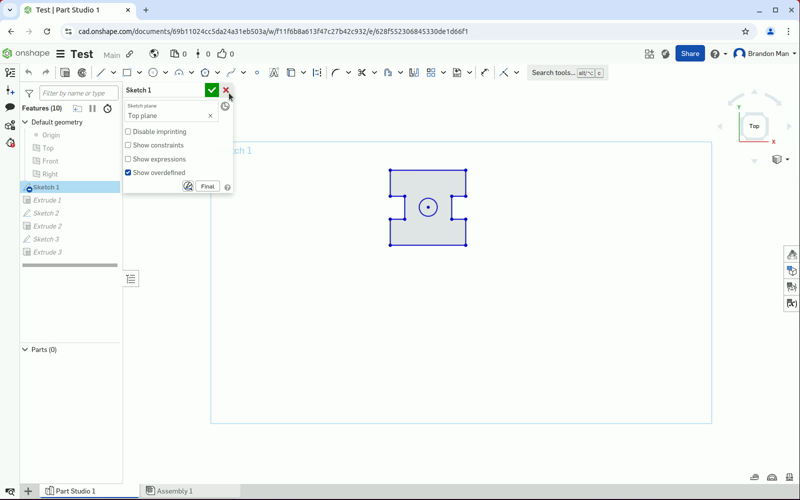
key(shift+s)
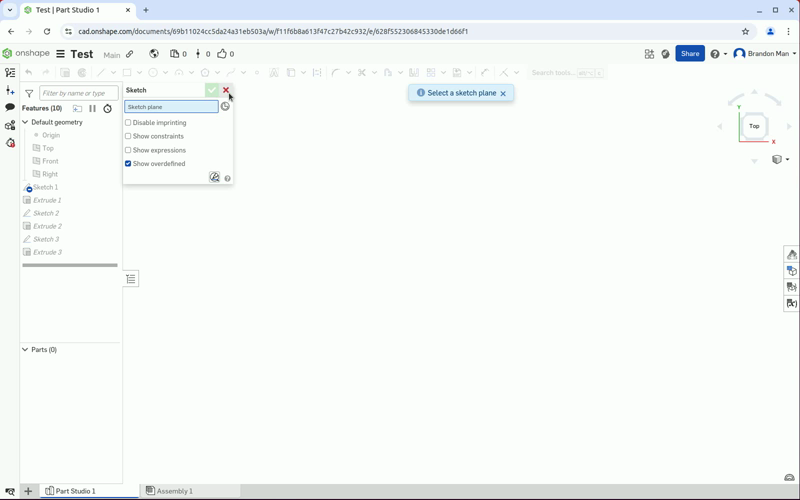
mouse_move(73, 150)
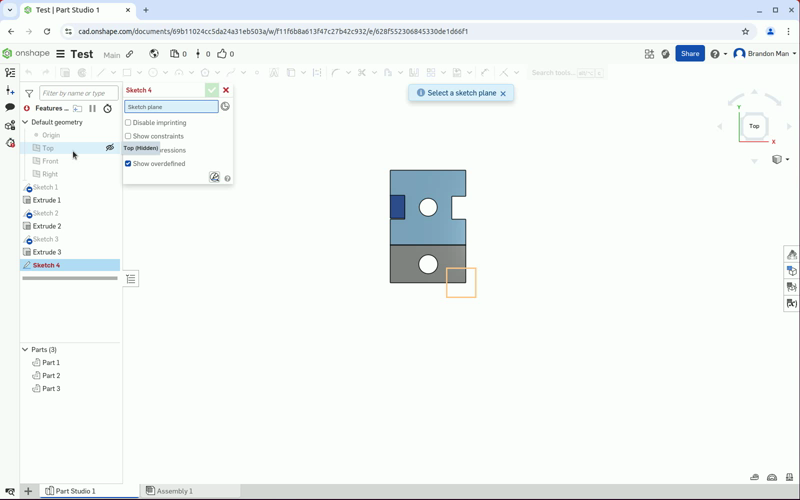
click(73, 150)
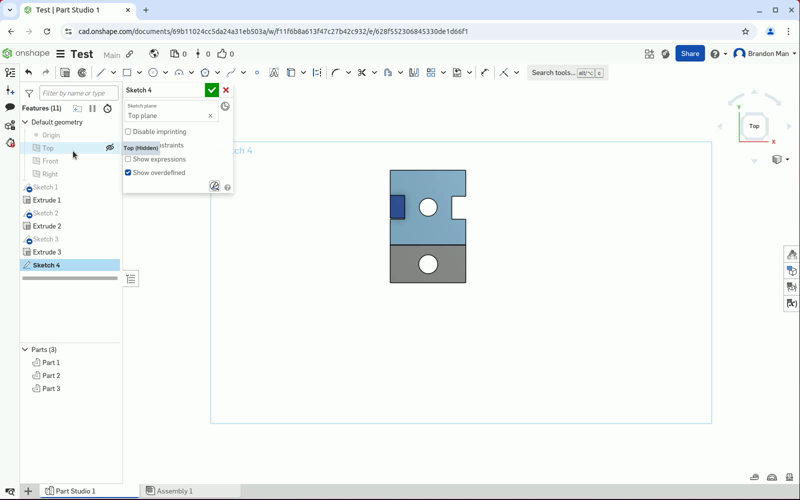
mouse_move(73, 352)
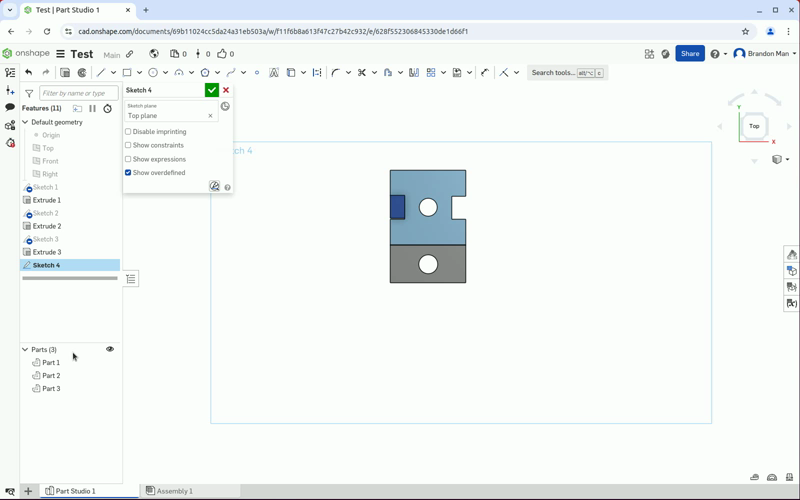
key(y)
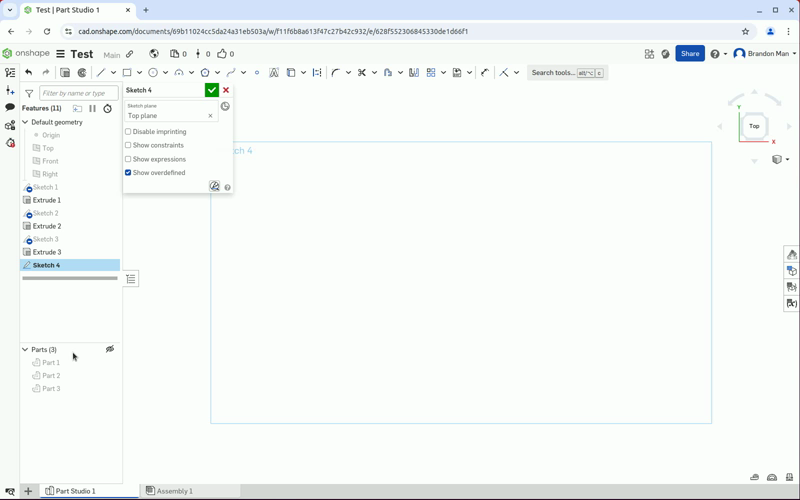
key(l)
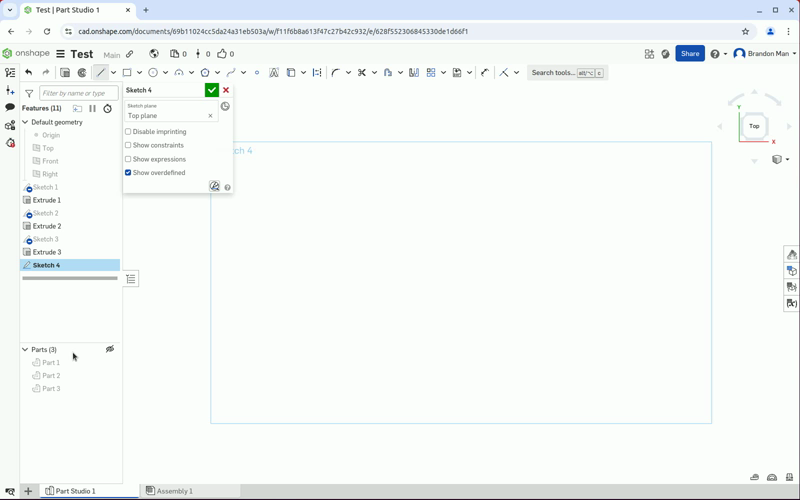
key_down(shift)
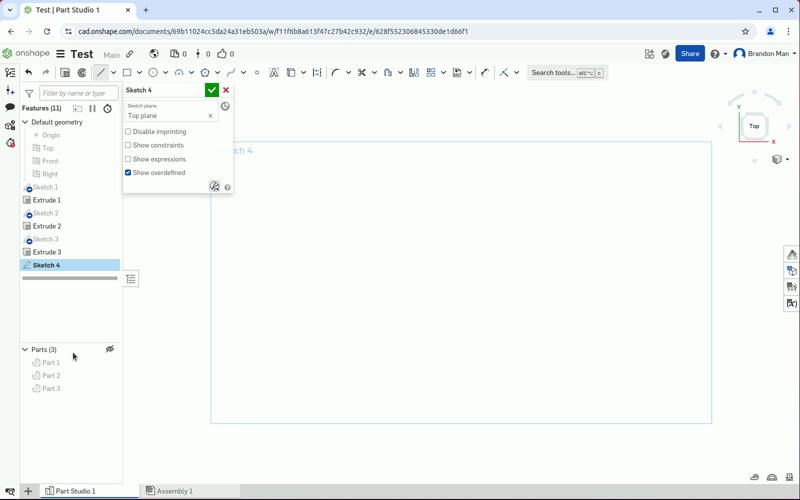
mouse_move(451, 218)
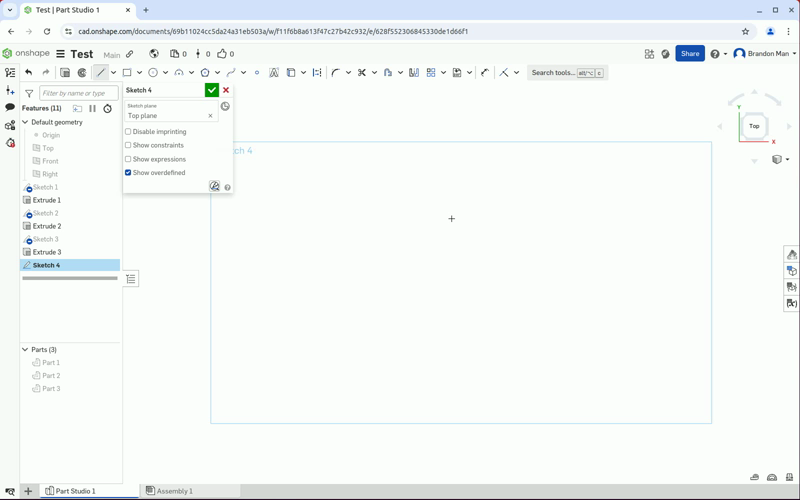
click(451, 218)
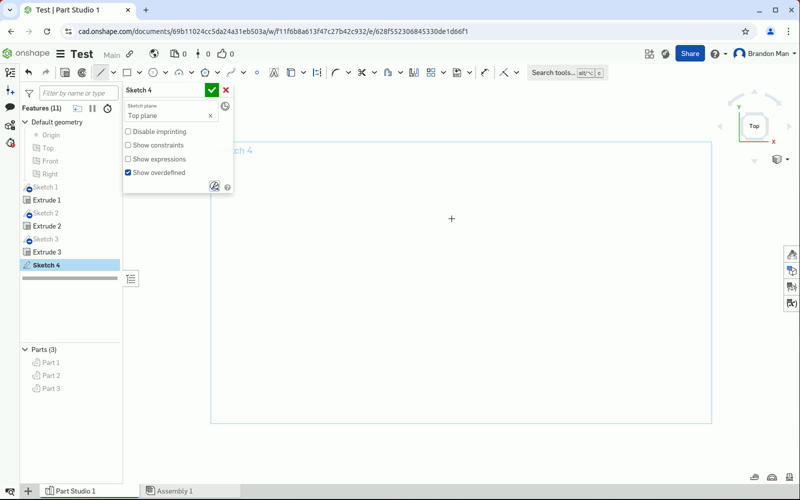
key_up(shift)
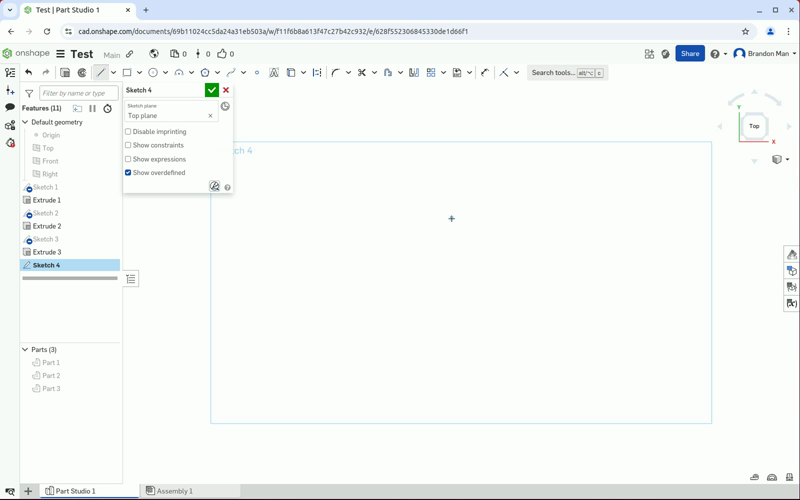
key_down(shift)
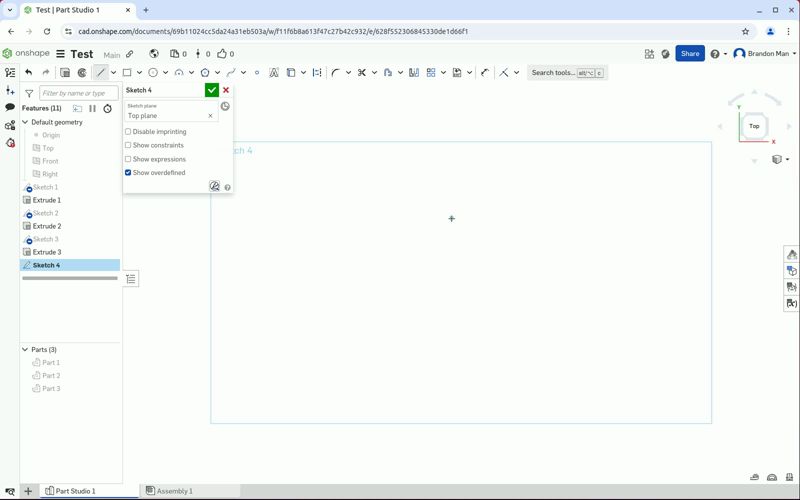
mouse_move(481, 218)
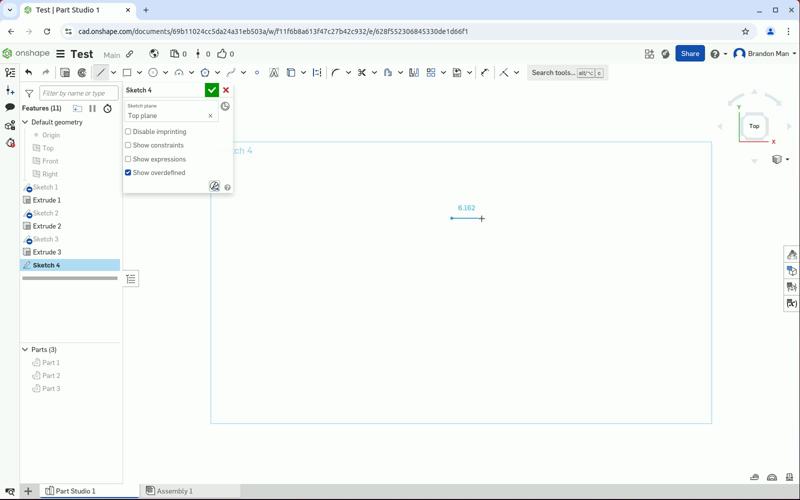
mouse_move(466, 218)
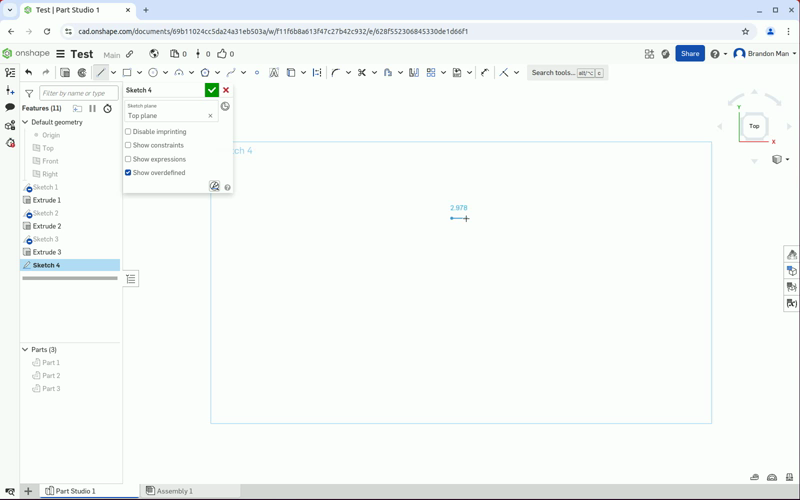
click(466, 218)
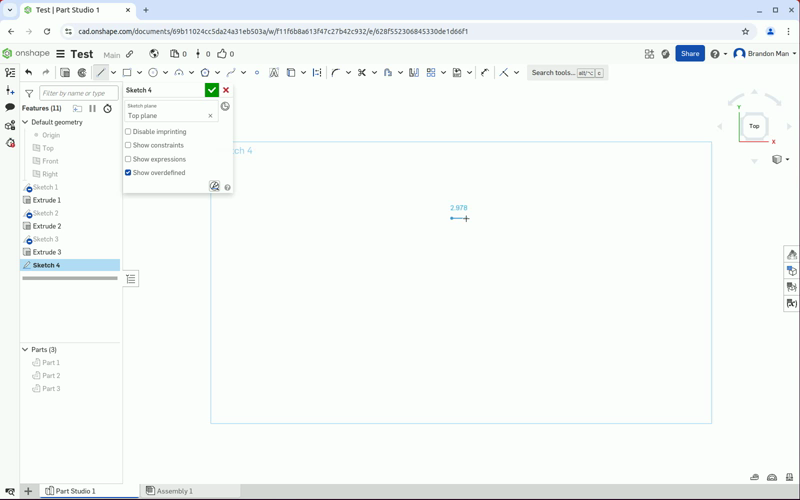
key_up(shift)
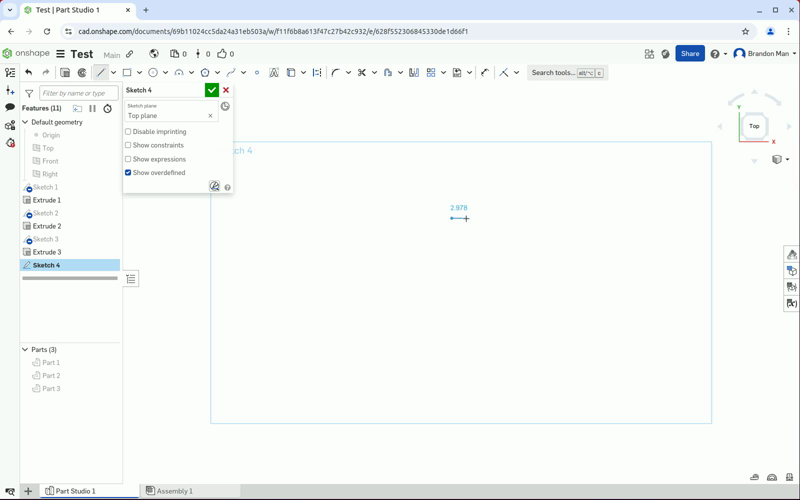
key_down(shift)
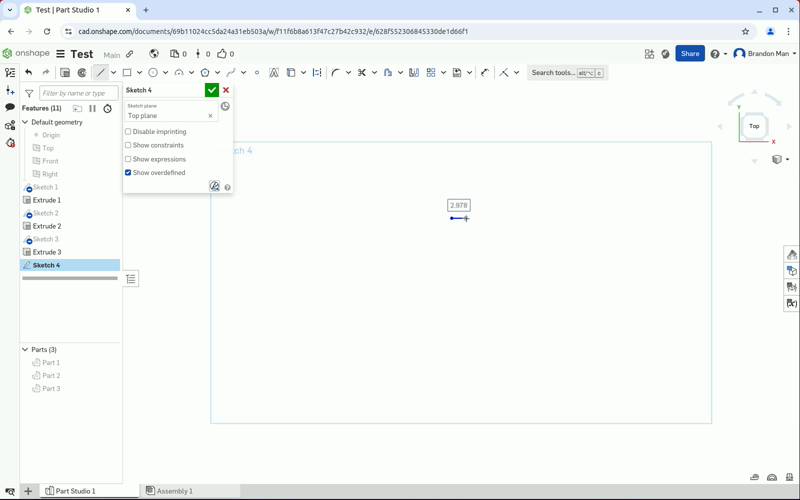
mouse_move(496, 218)
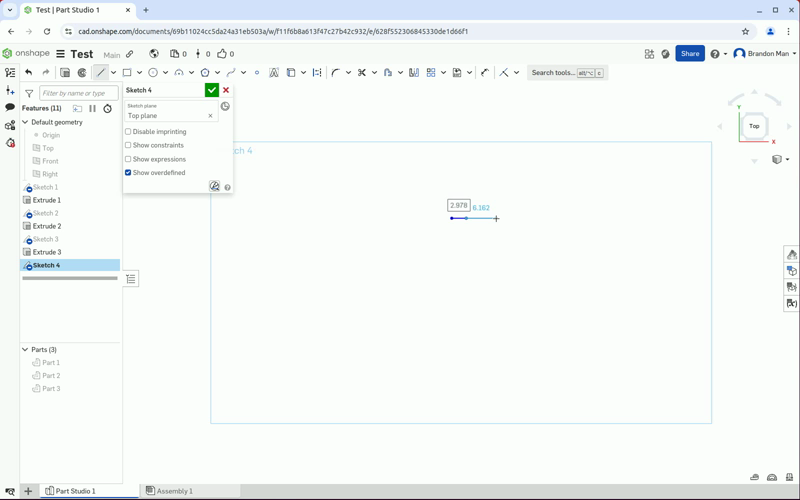
mouse_move(466, 195)
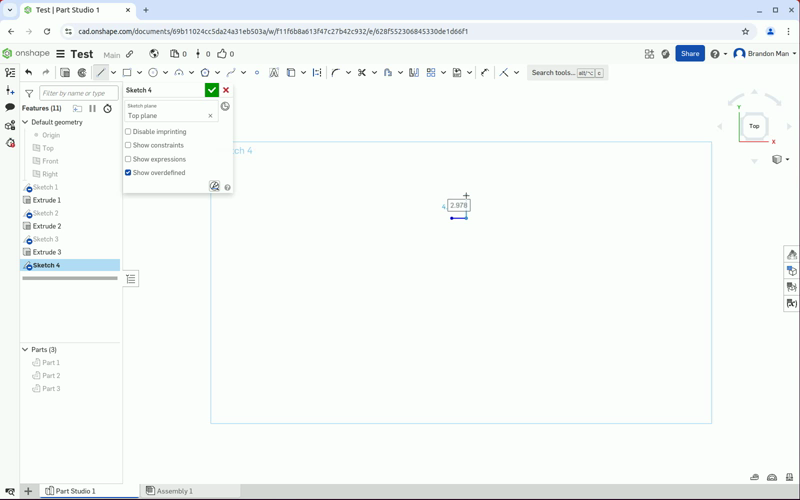
click(466, 195)
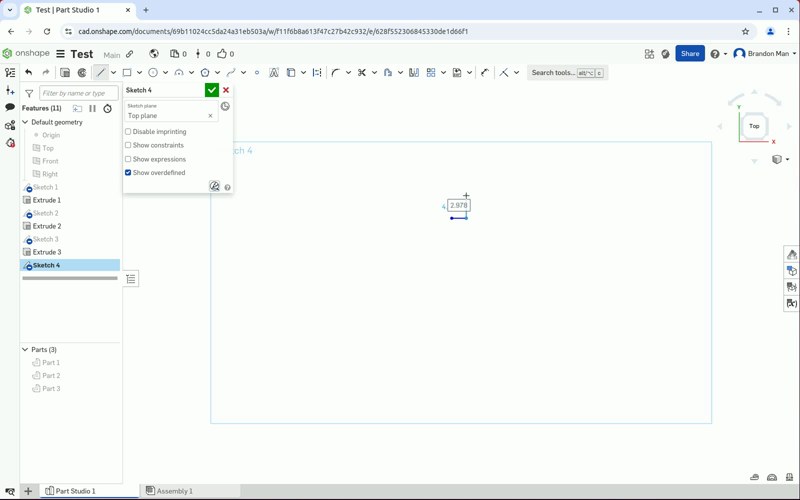
key_up(shift)
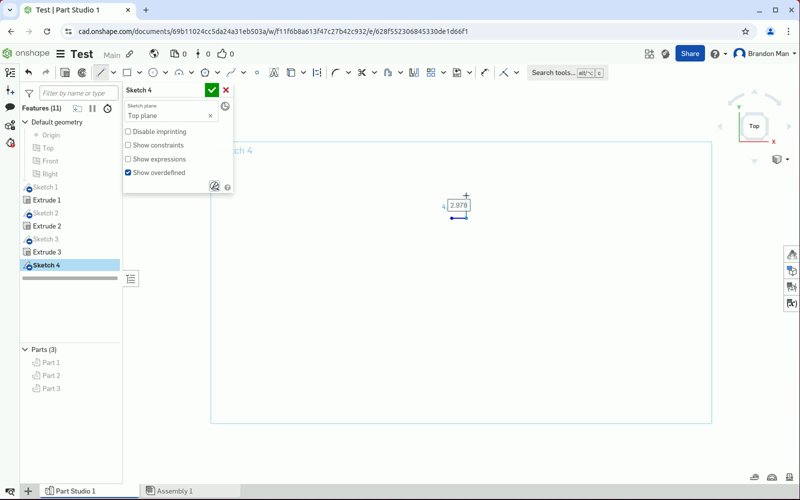
key_down(shift)
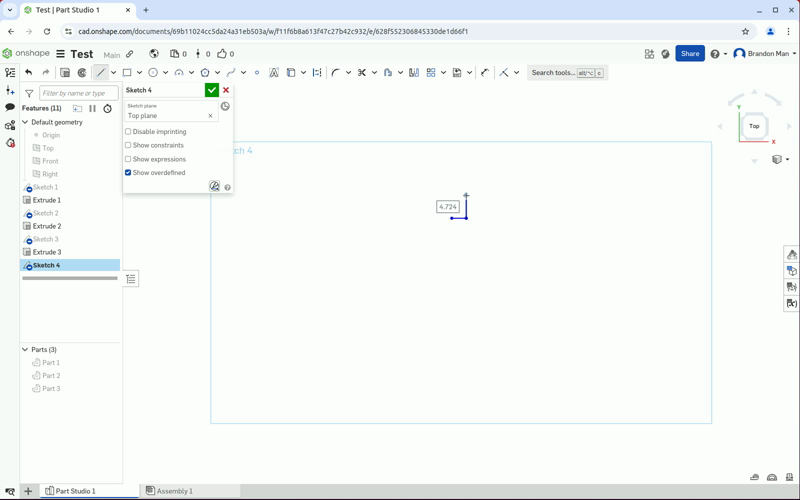
mouse_move(496, 195)
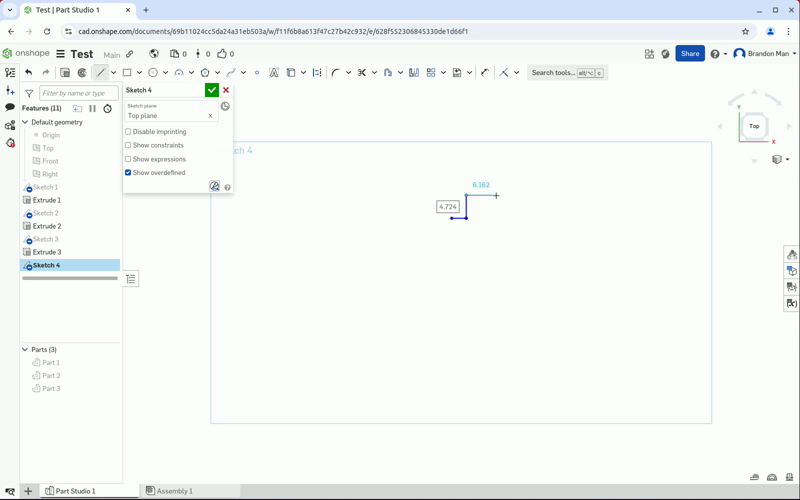
mouse_move(451, 195)
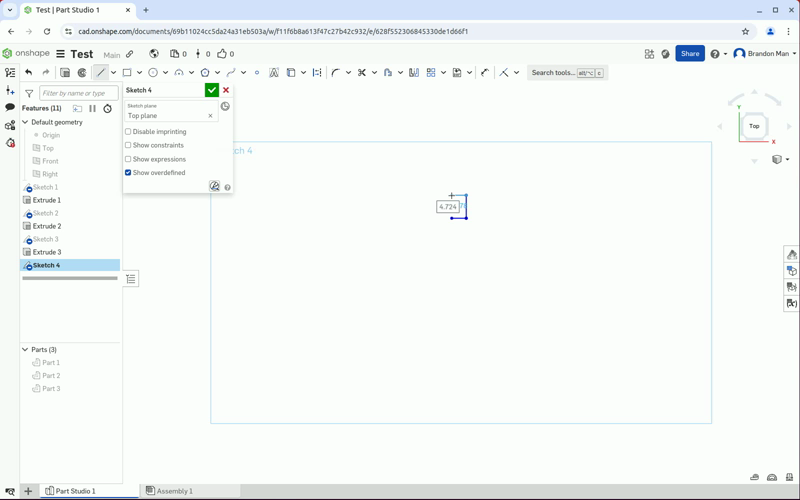
click(451, 195)
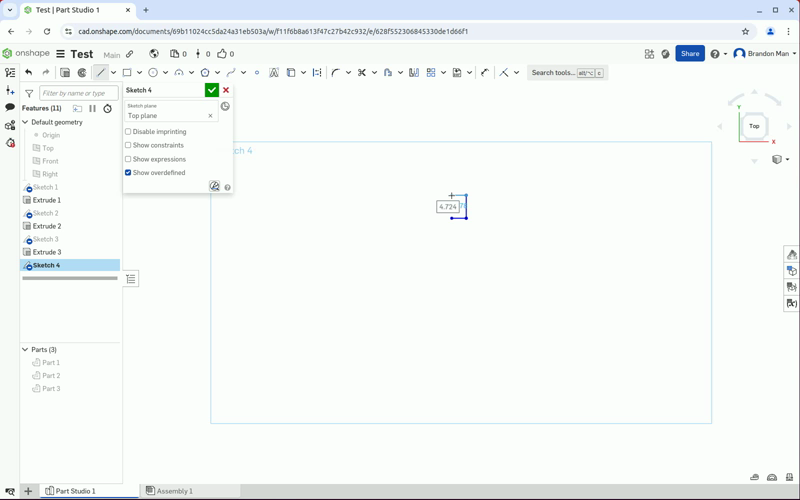
key_up(shift)
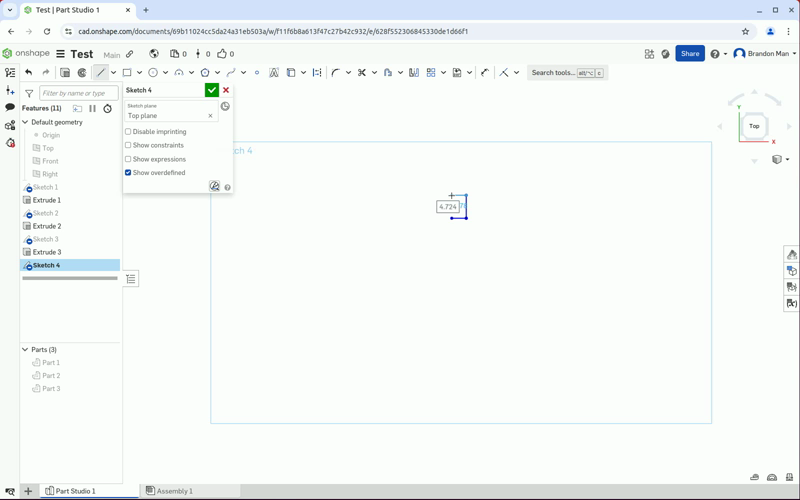
mouse_move(481, 195)
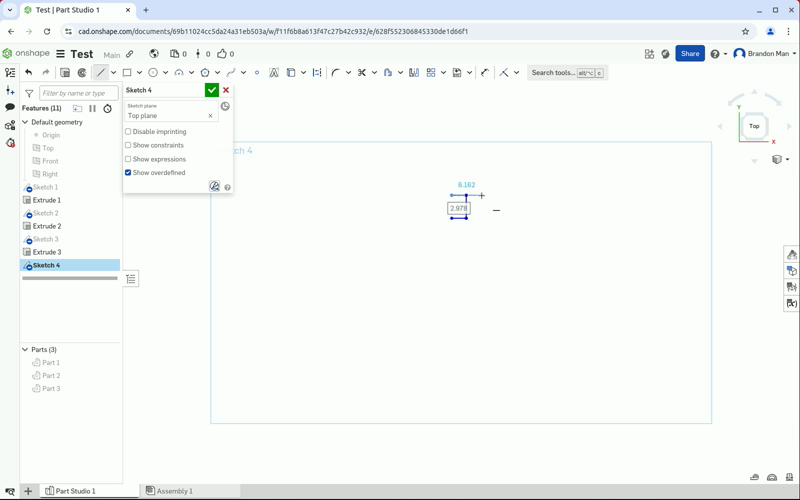
key_down(shift)
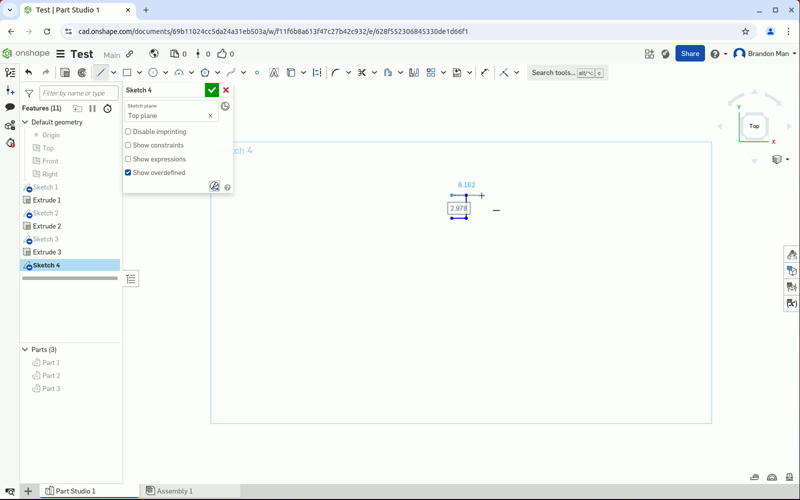
mouse_move(451, 218)
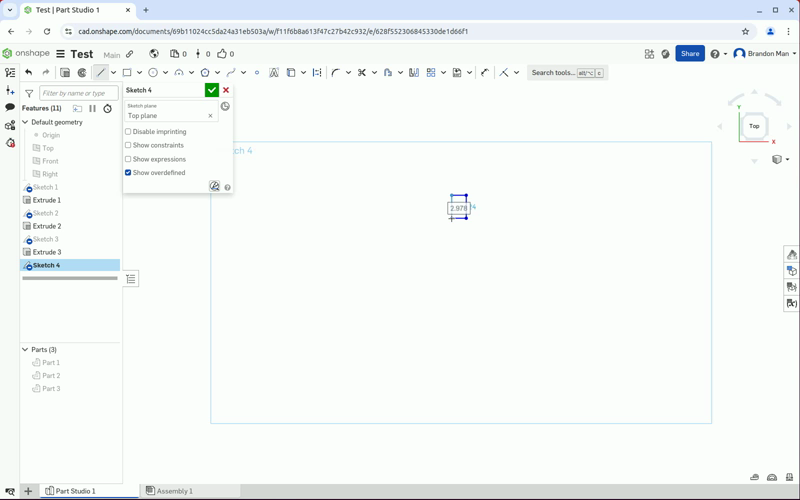
key_up(shift)
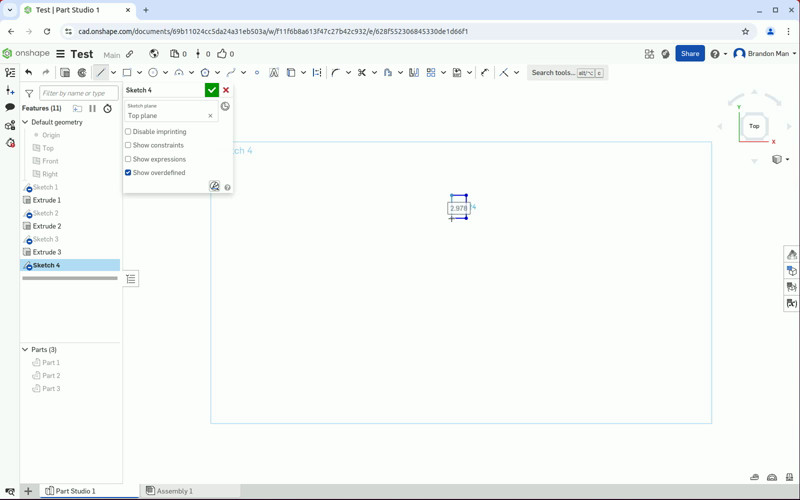
click(451, 218)
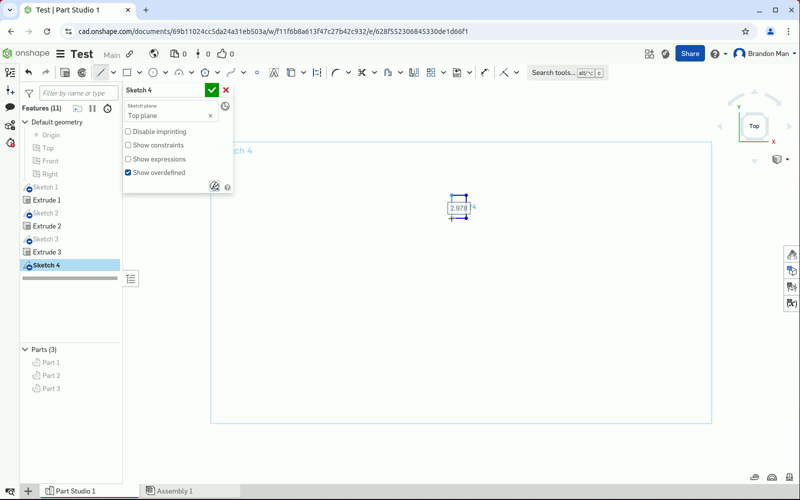
key(esc)
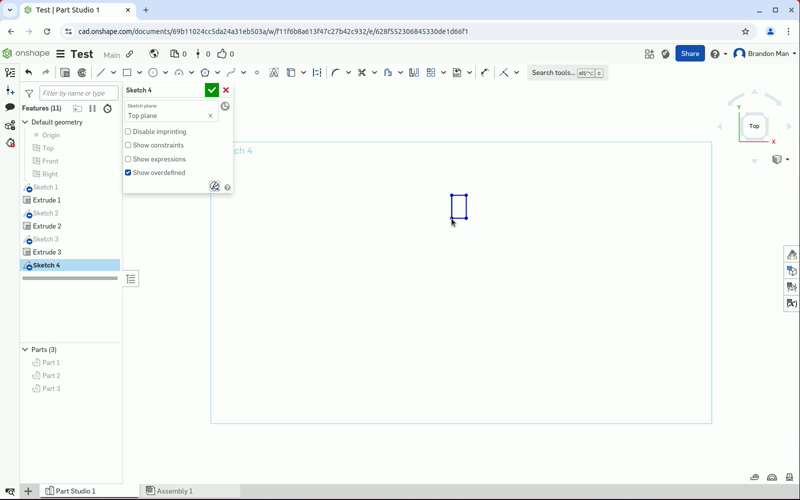
mouse_move(462, 210)
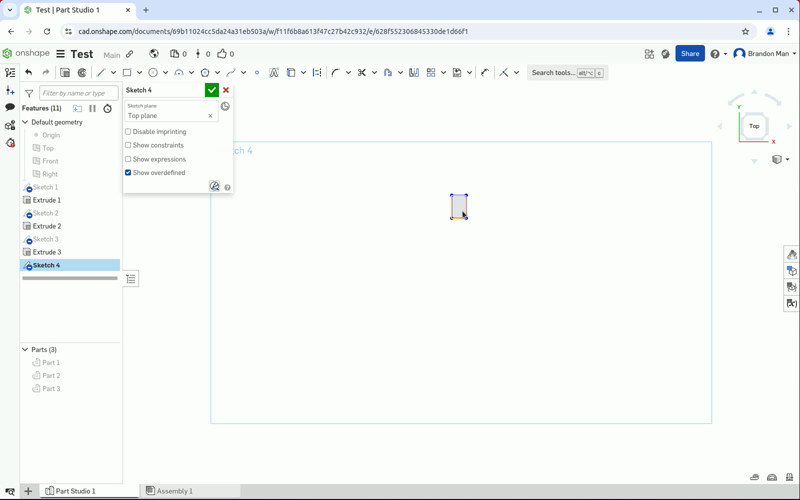
scroll(6)
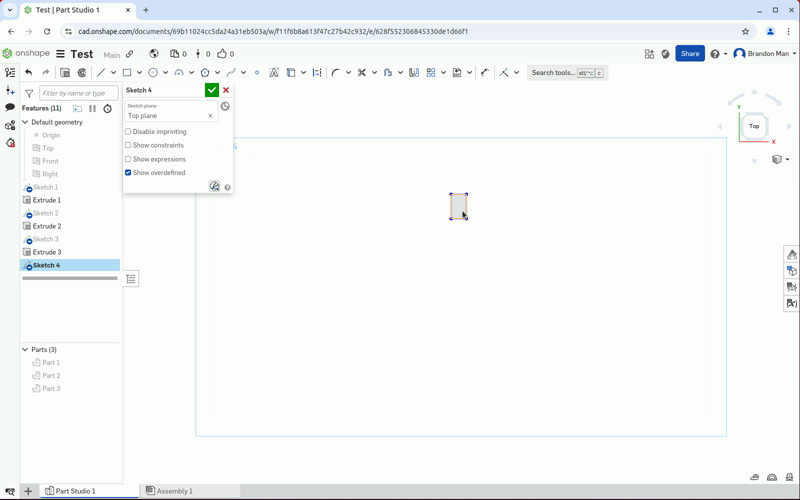
scroll(6)
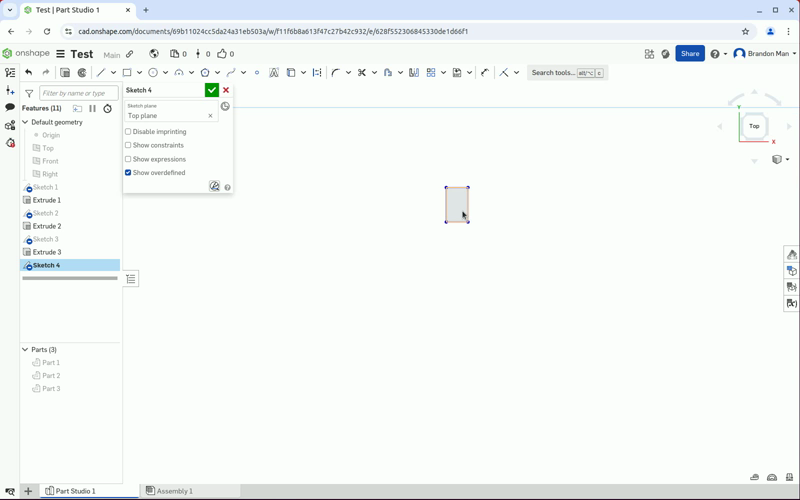
scroll(6)
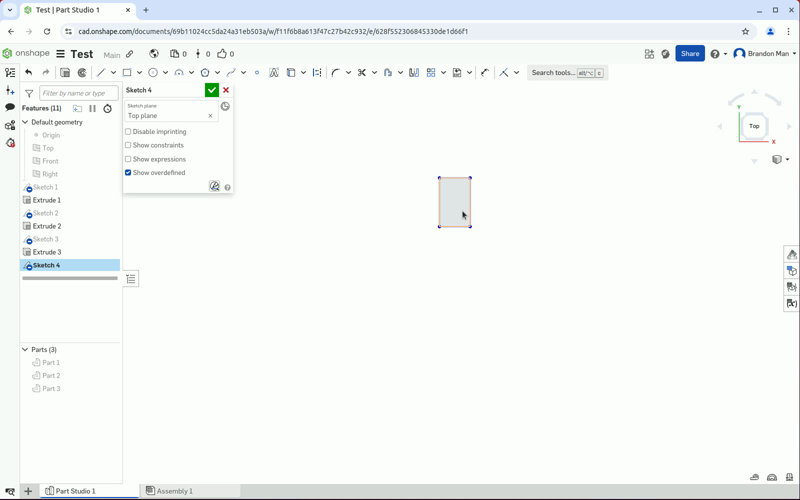
scroll(6)
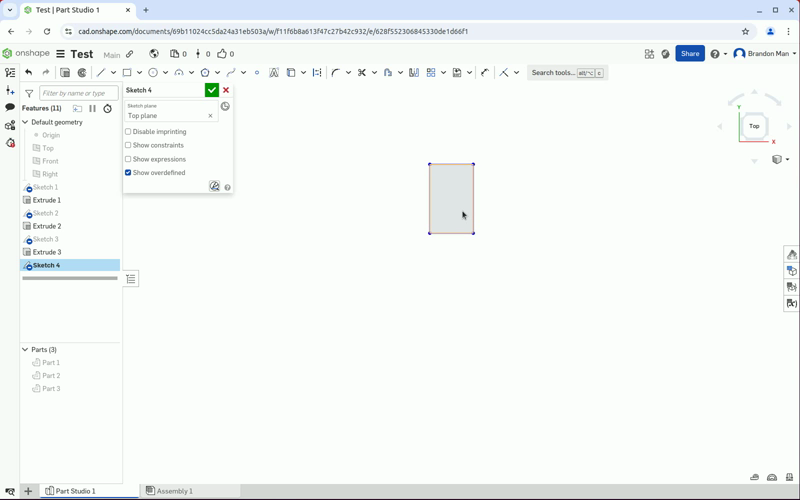
scroll(6)
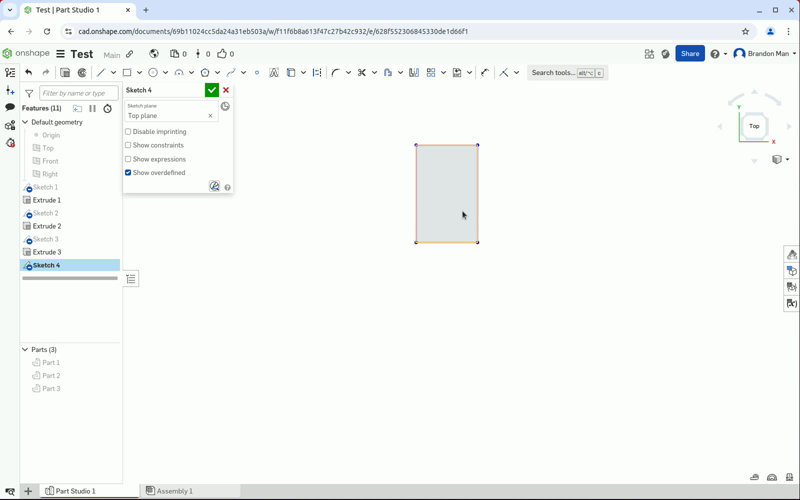
scroll(6)
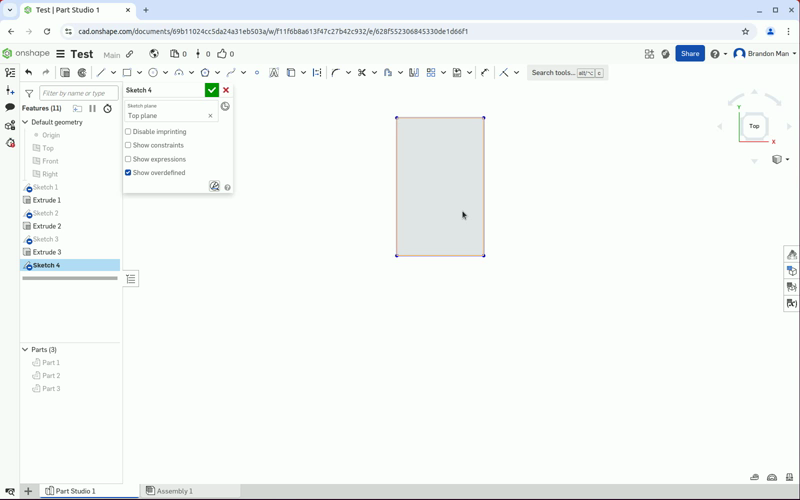
scroll(6)
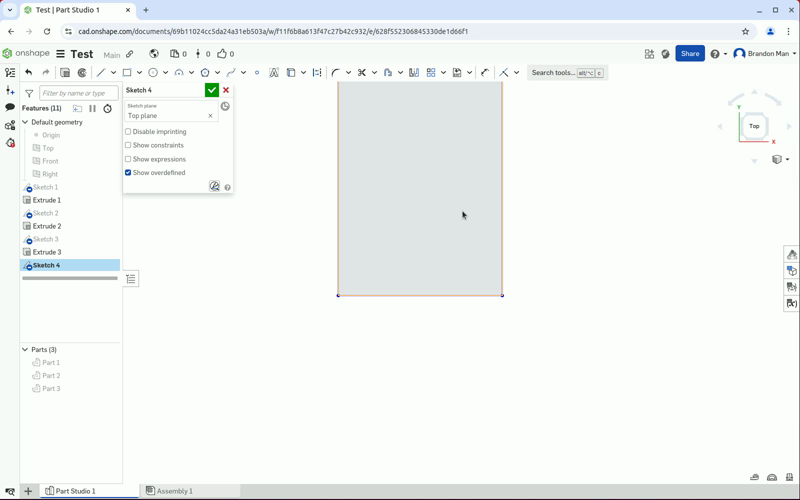
click(462, 210)
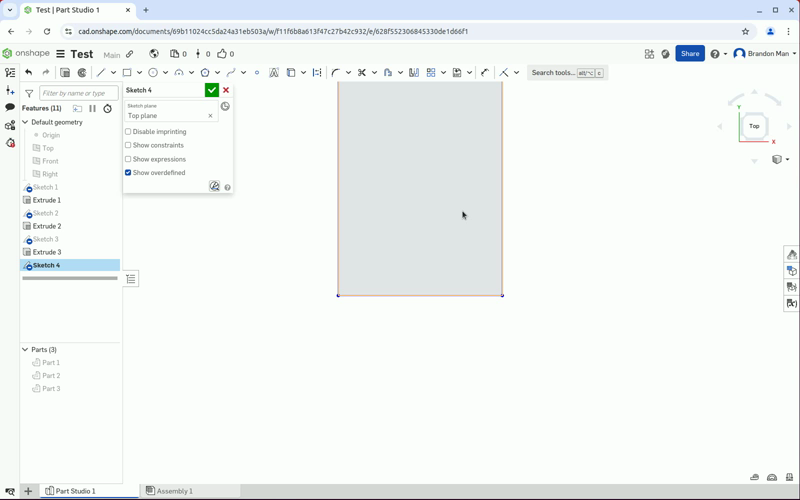
scroll(-6)
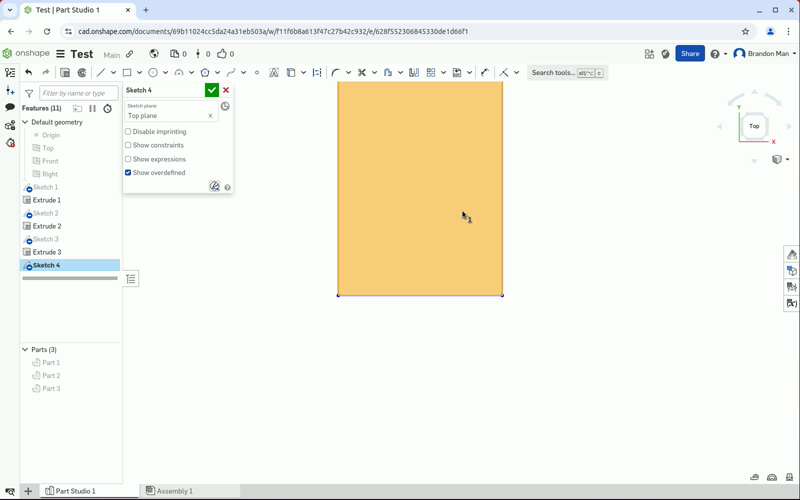
scroll(-6)
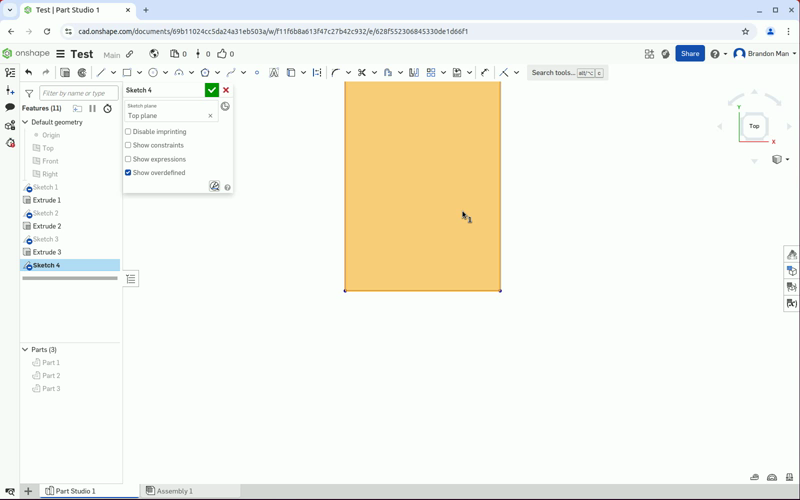
scroll(-6)
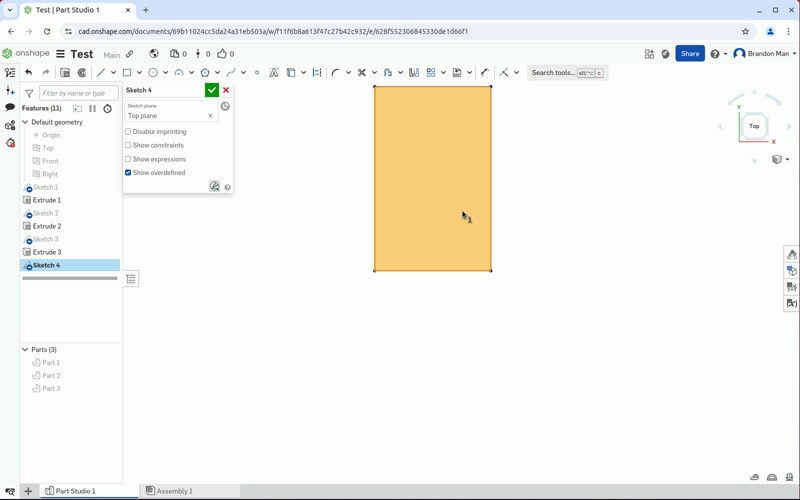
scroll(-6)
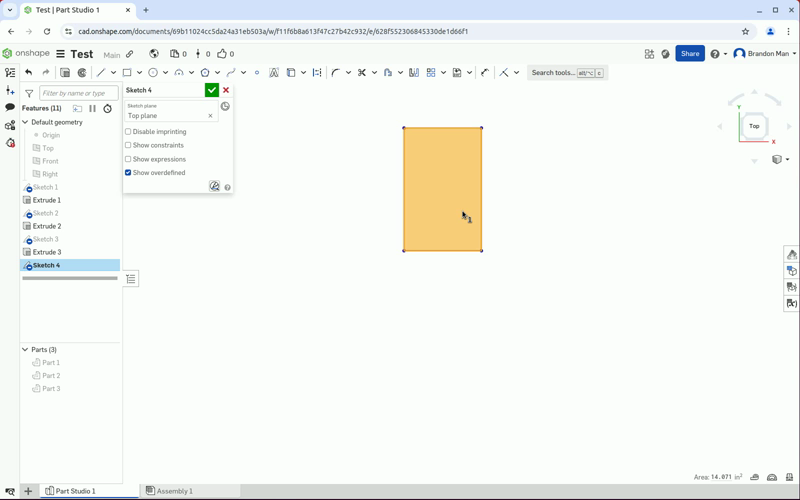
scroll(-6)
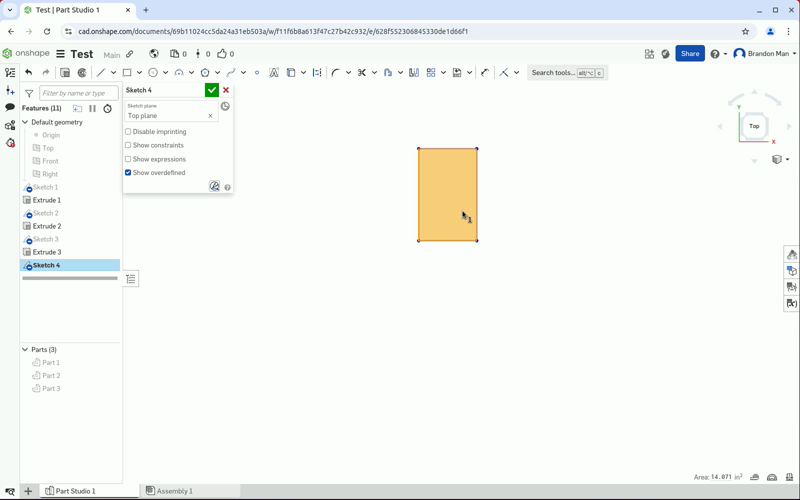
scroll(-6)
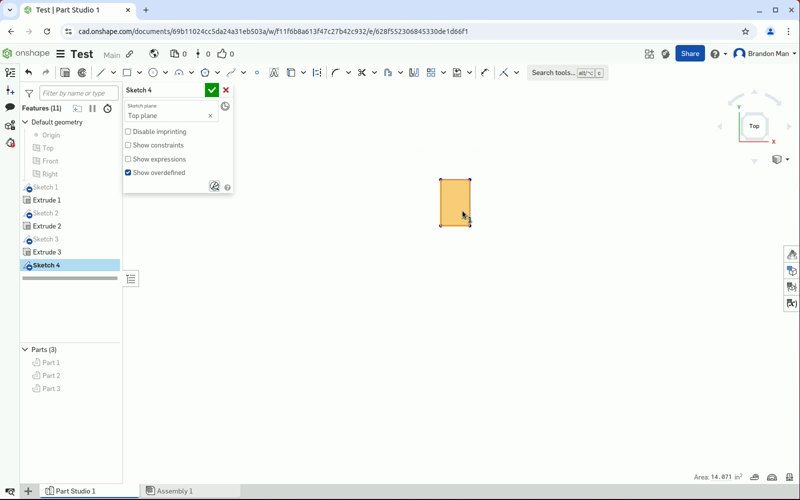
scroll(-6)
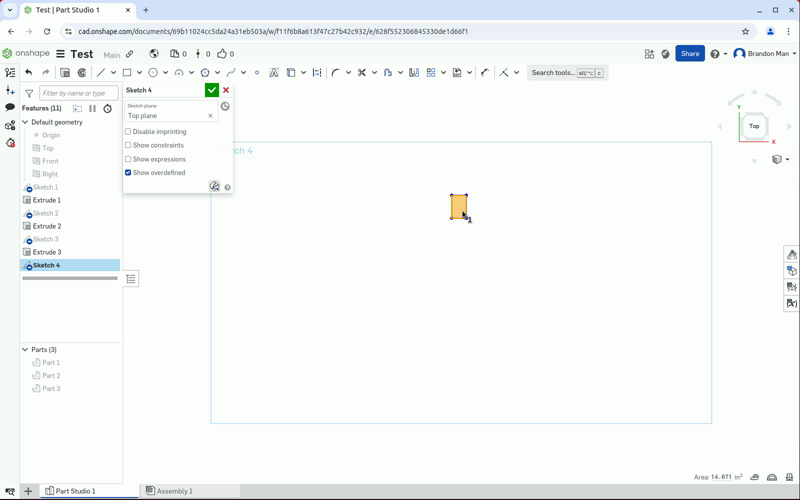
mouse_move(73, 352)
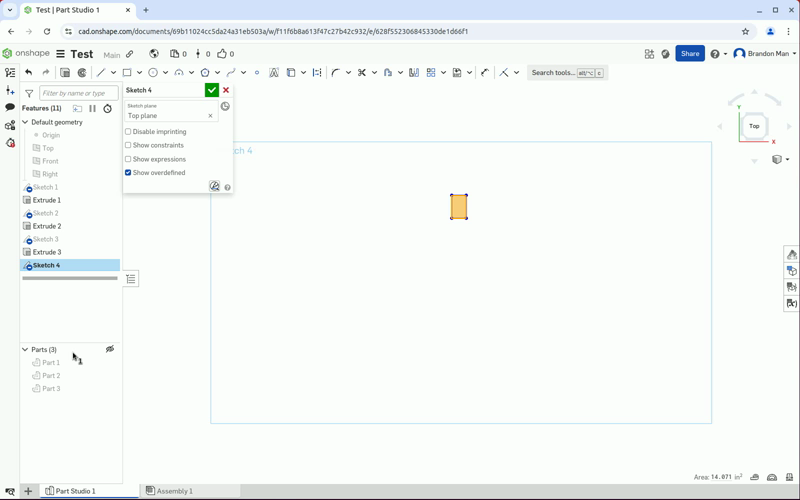
key(shift+y)
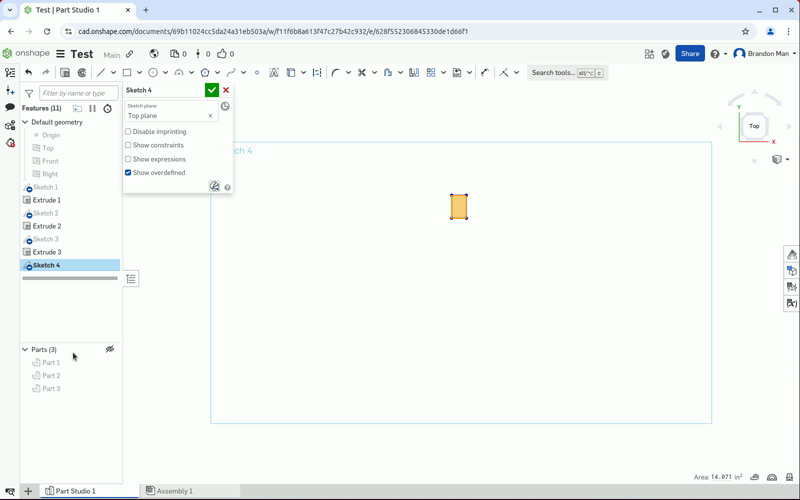
key(shift+e)
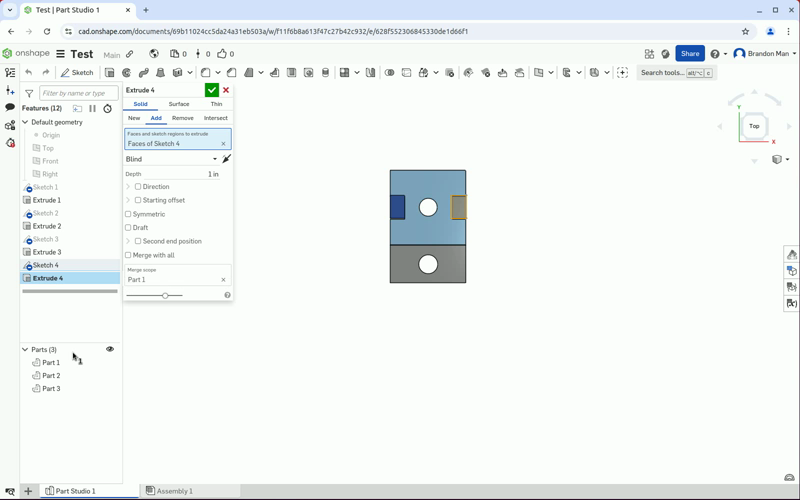
mouse_move(143, 106)
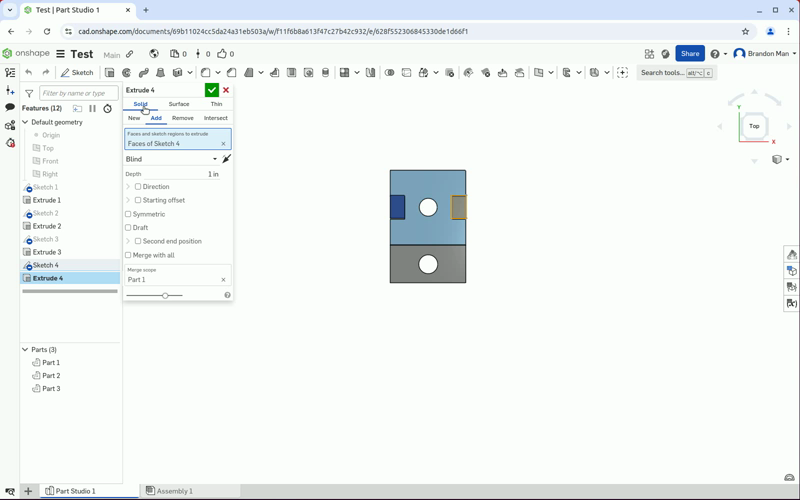
click(143, 106)
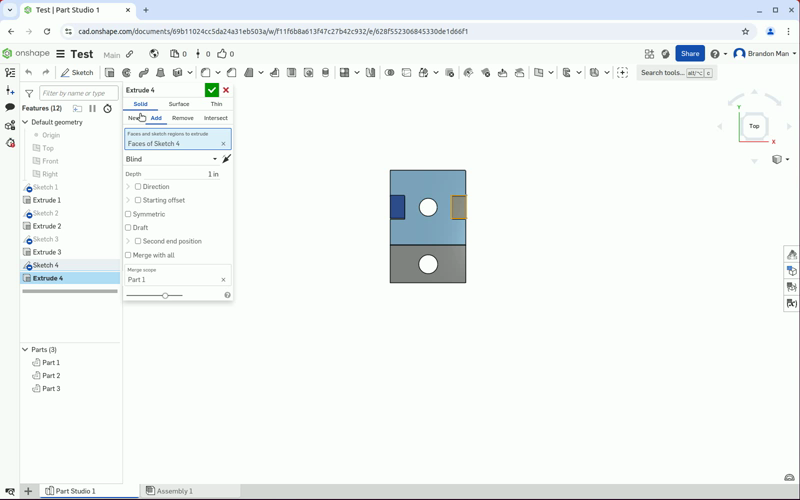
mouse_move(137, 120)
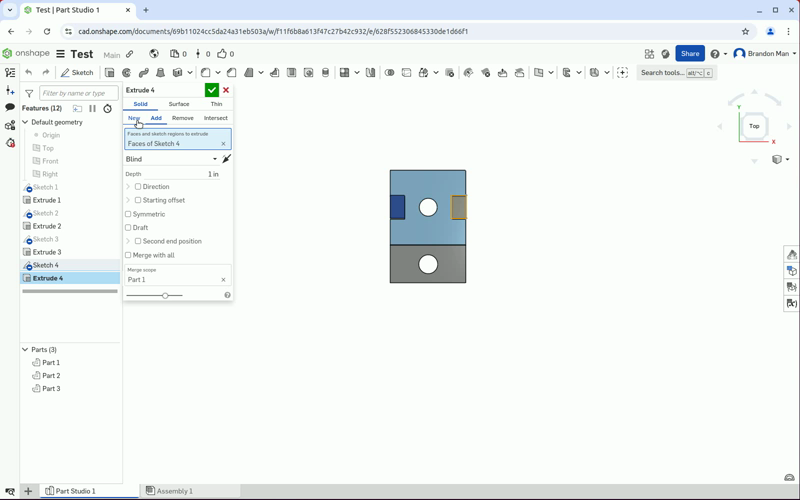
click(137, 120)
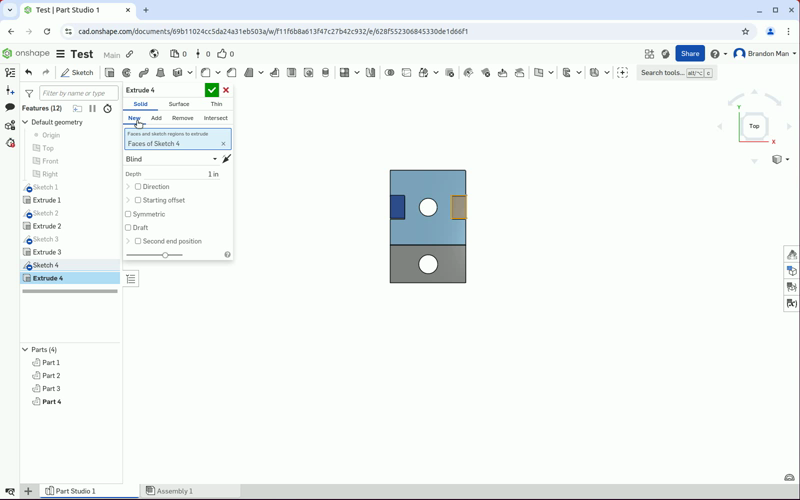
key(tab, 4)
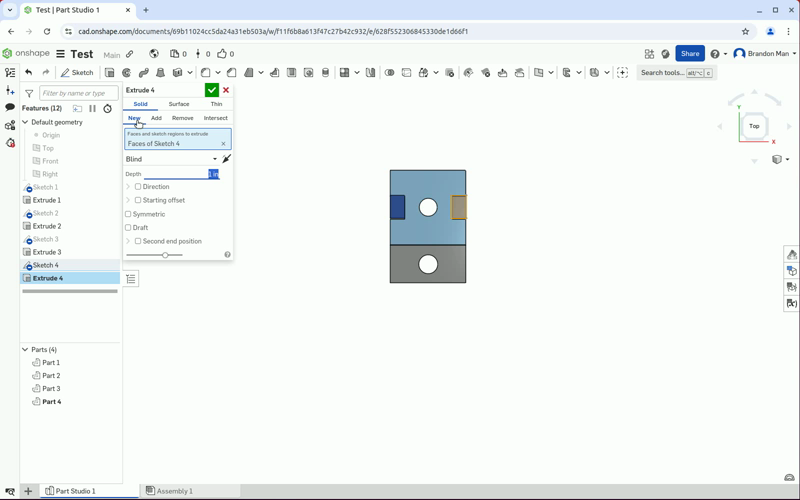
text(7.703)
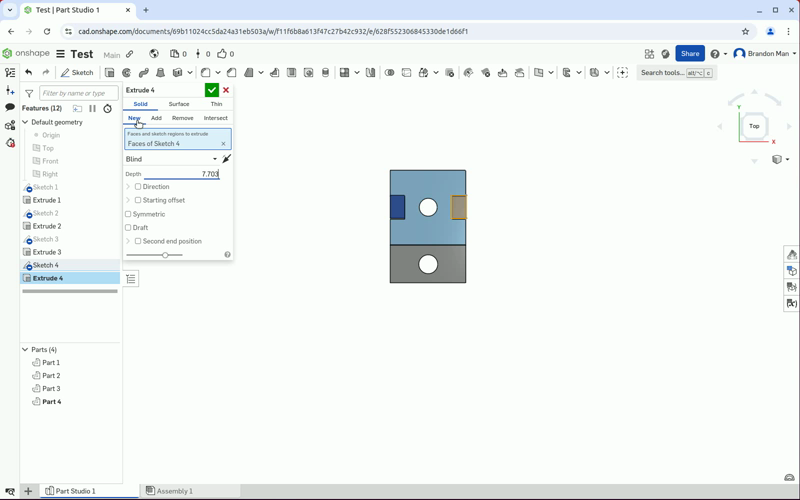
key(enter)
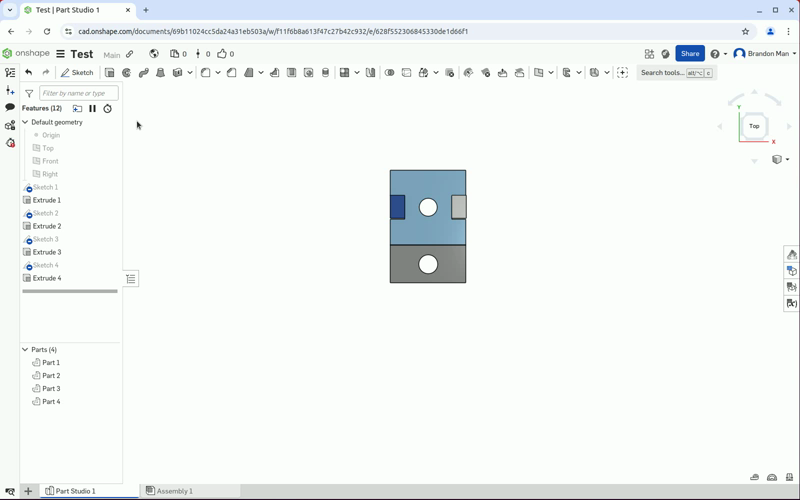
key(shift+h)
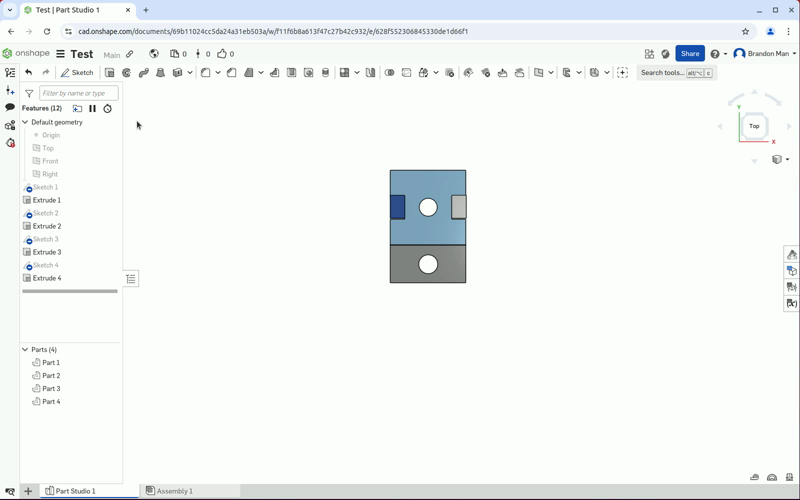
key(shift+h)
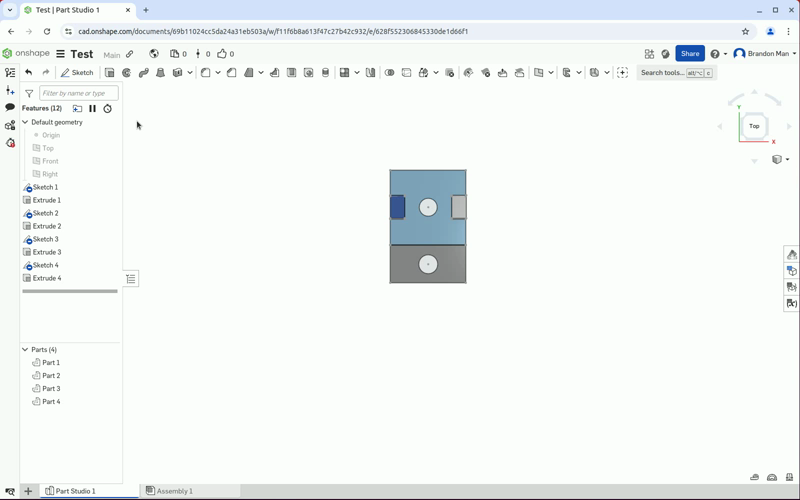
key(shift+7)
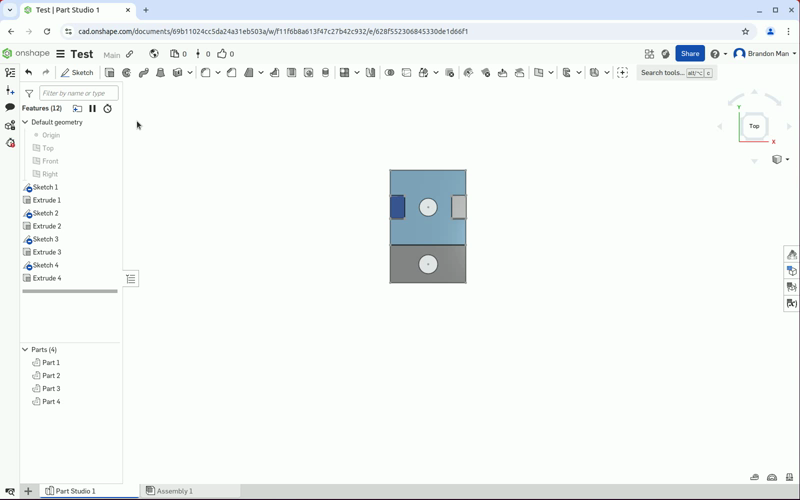
key(up, 3)
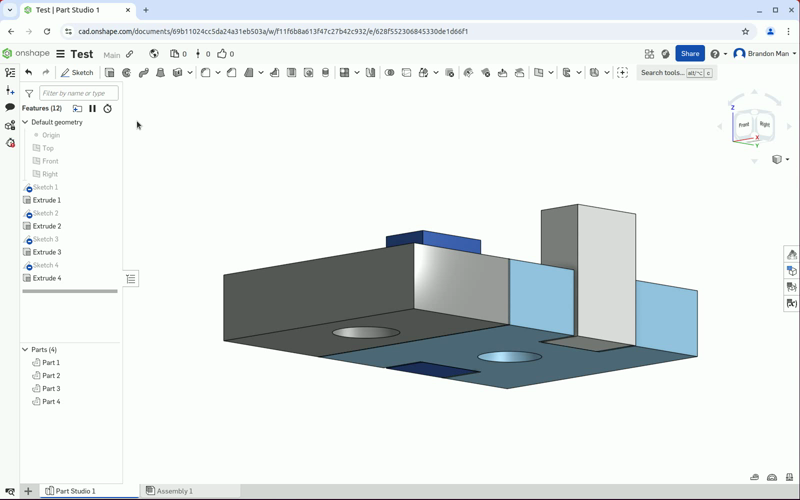
key(left, 3)
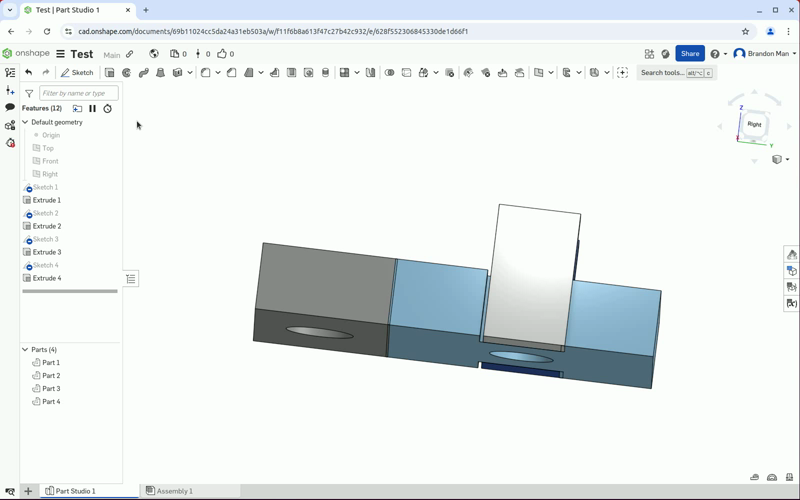
key(right, 3)
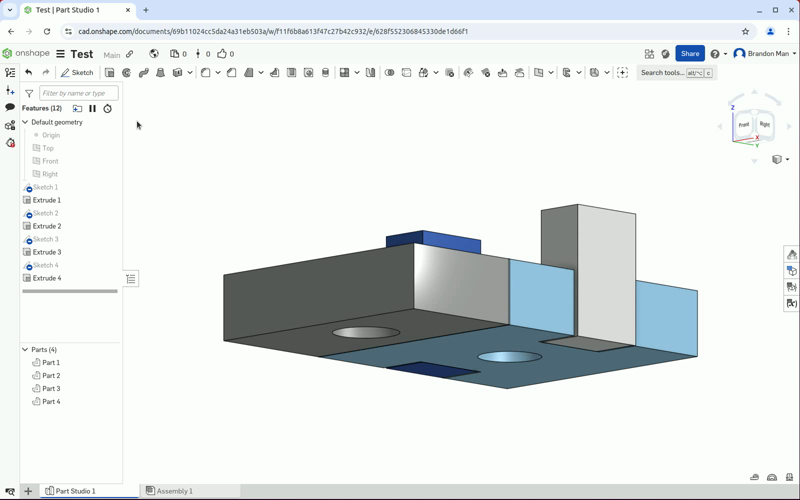
key(down, 3)
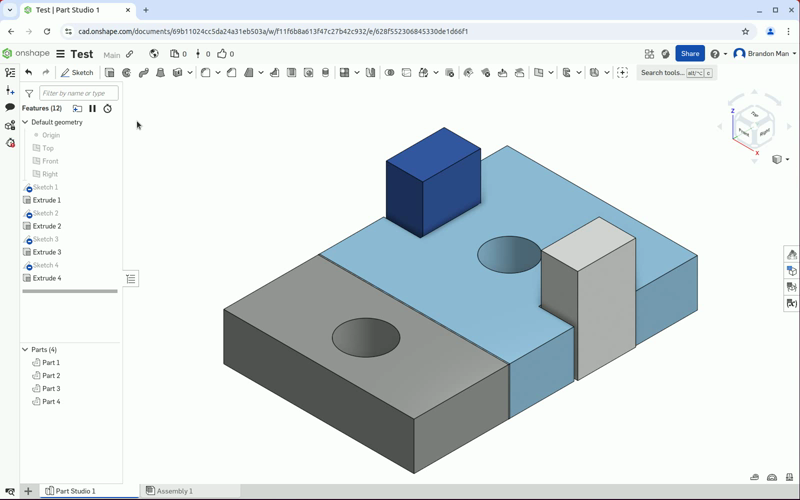
mouse_move(73, 189)
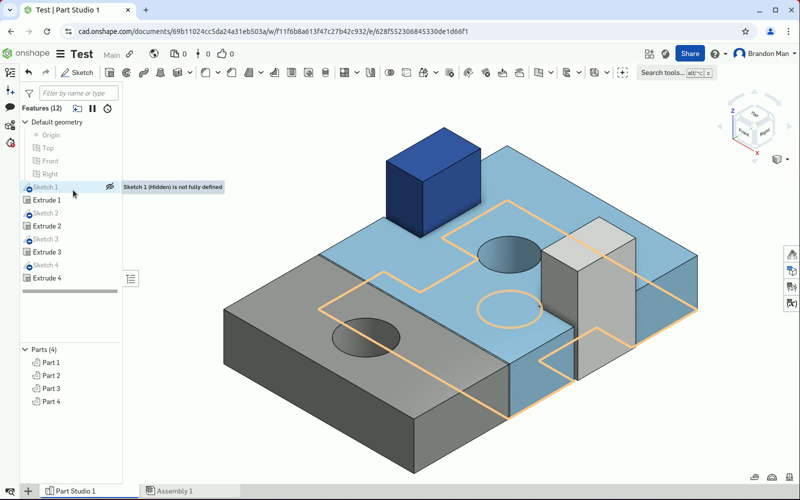
click(73, 189)